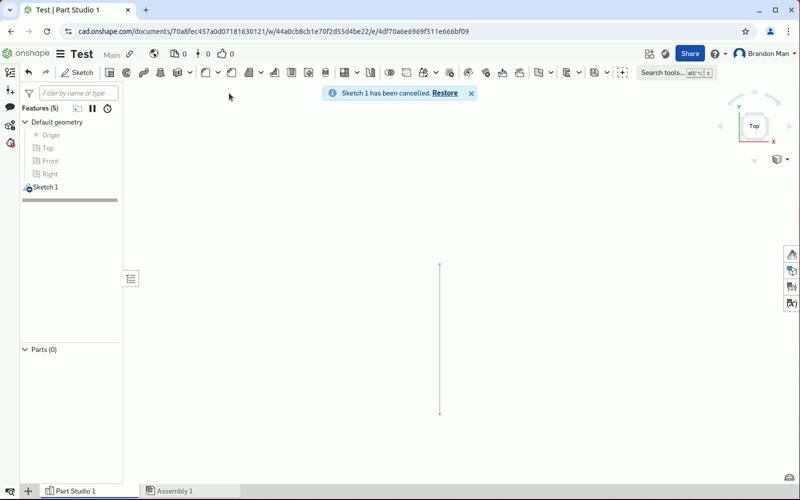
key(shift+h)
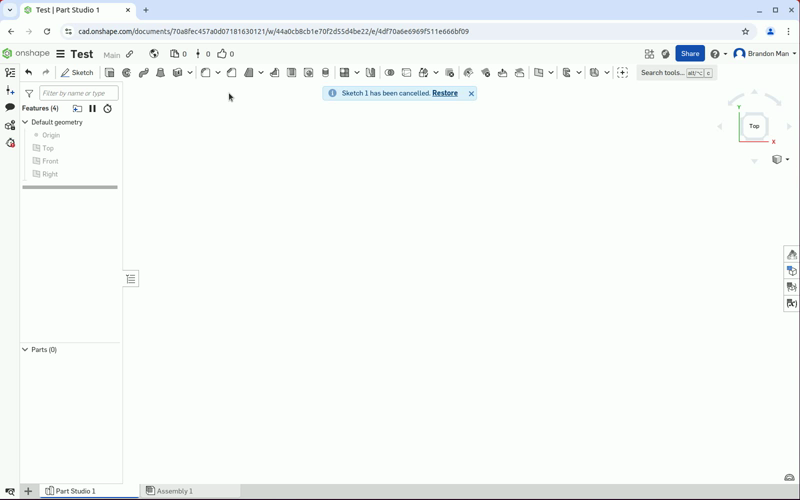
key(shift+s)
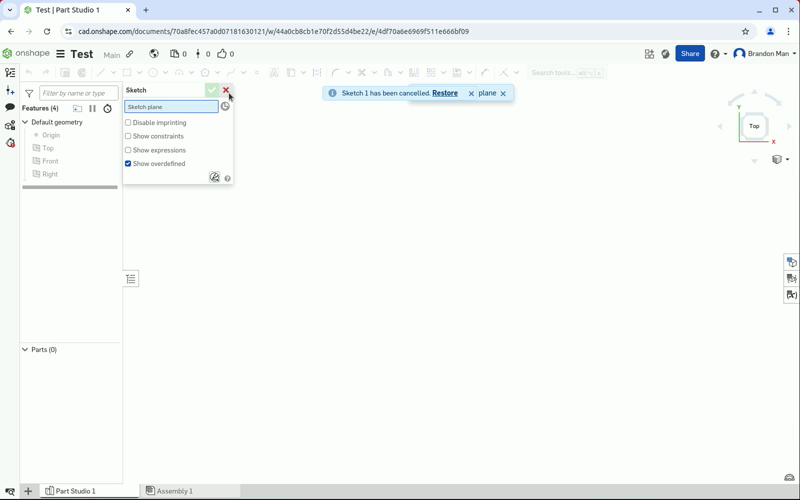
mouse_move(73, 150)
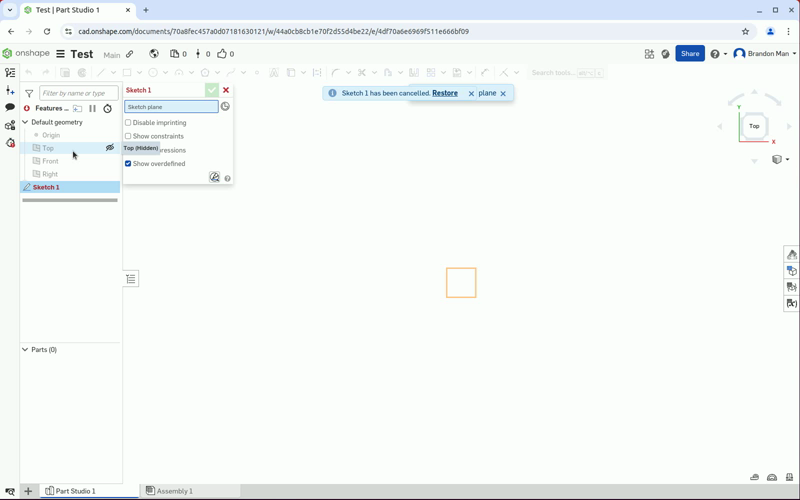
click(73, 150)
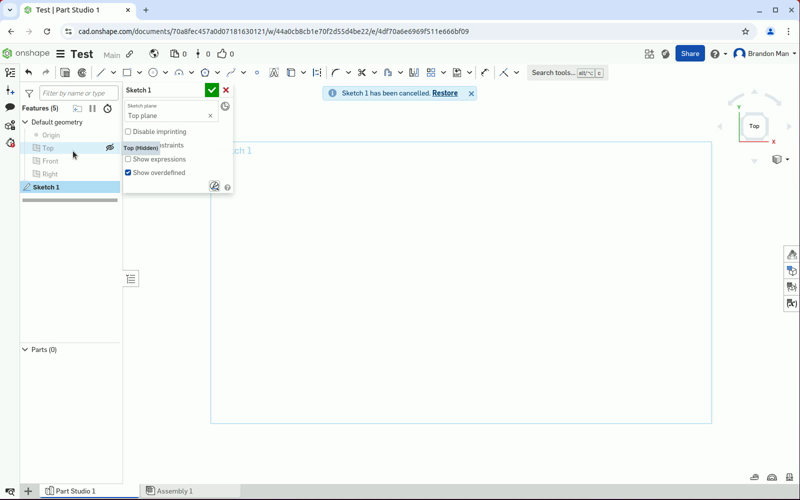
mouse_move(73, 352)
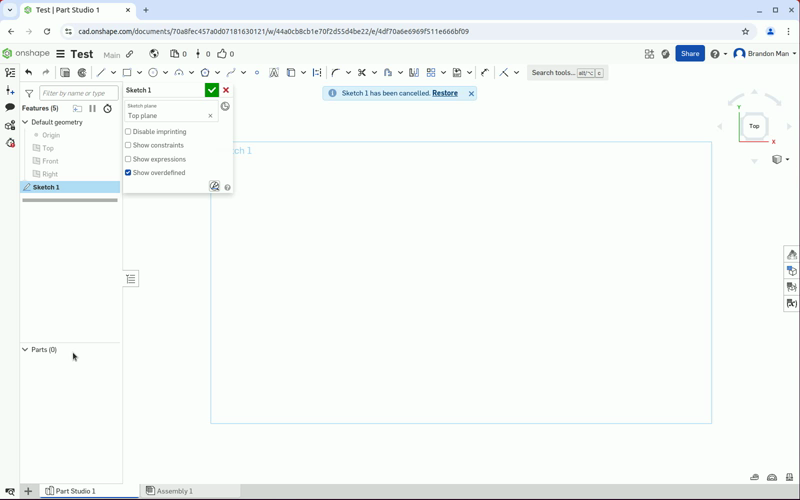
key(y)
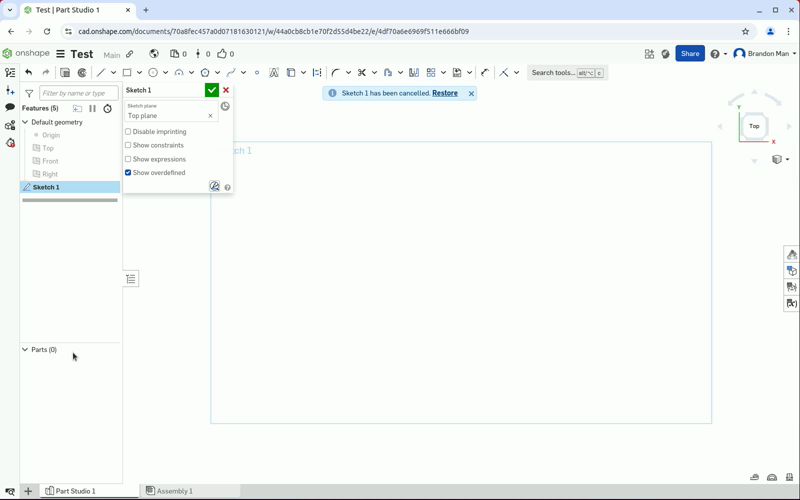
key(a)
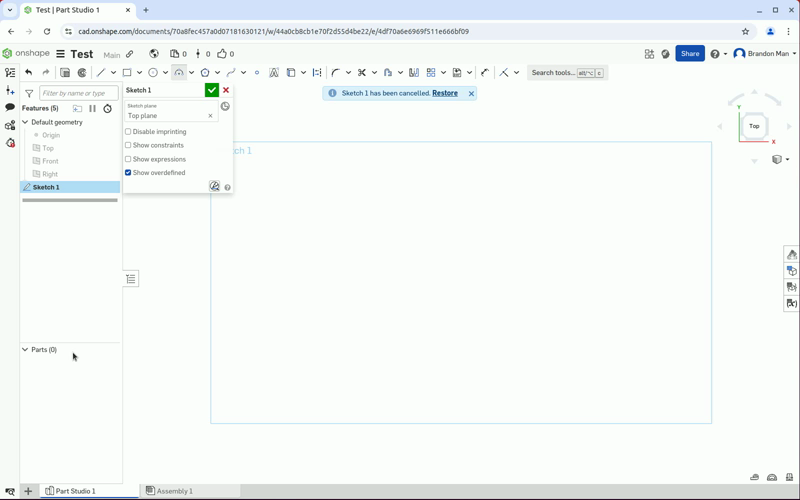
key_down(shift)
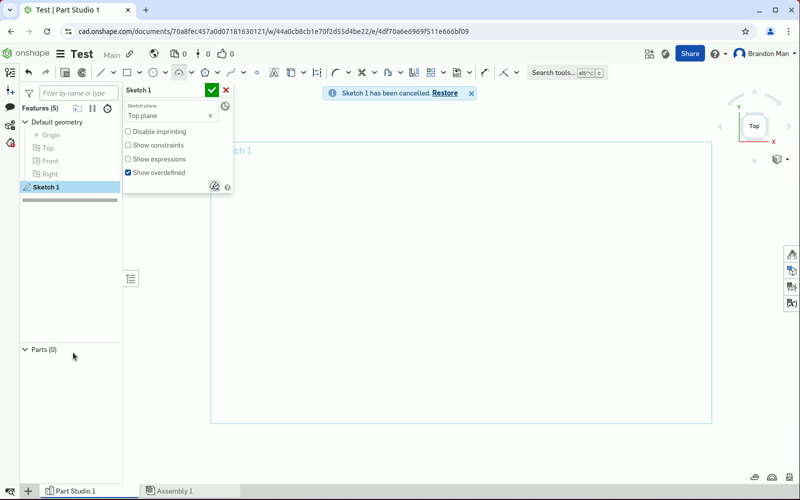
mouse_move(348, 285)
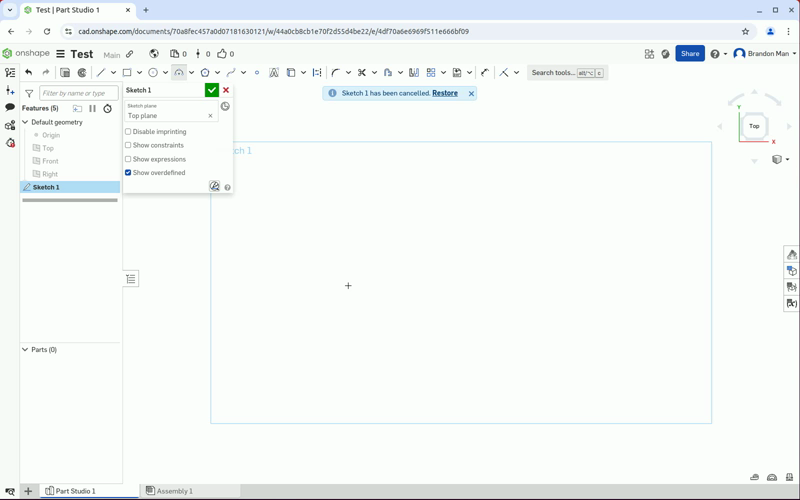
click(348, 285)
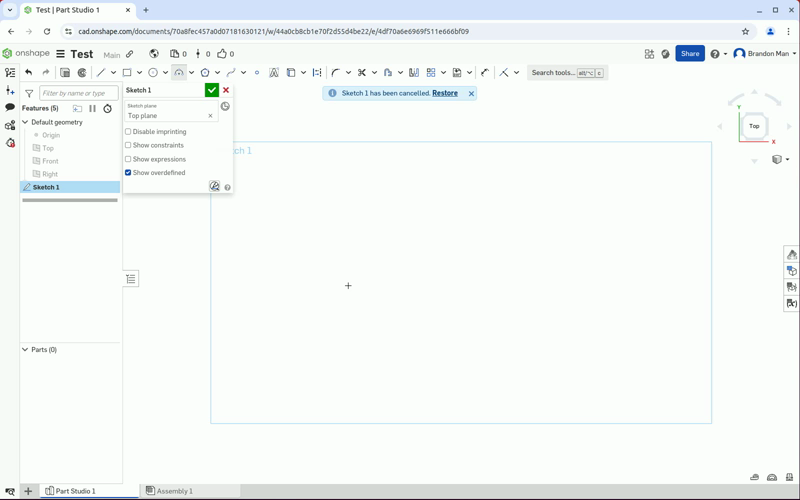
key_up(shift)
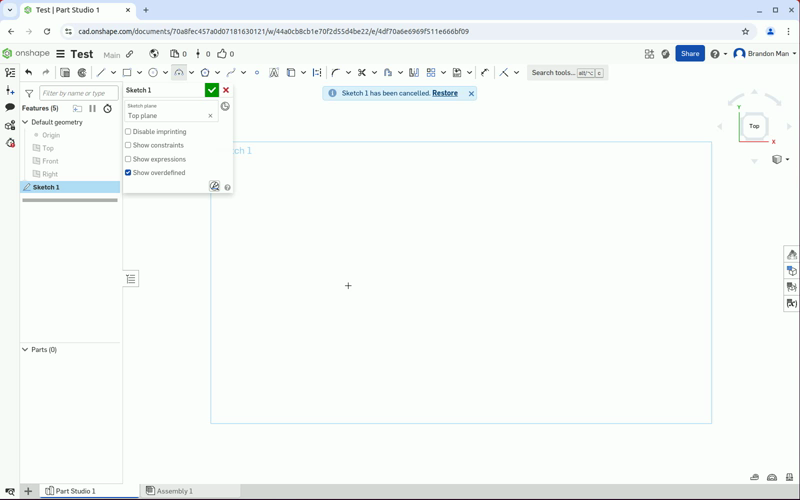
key_down(shift)
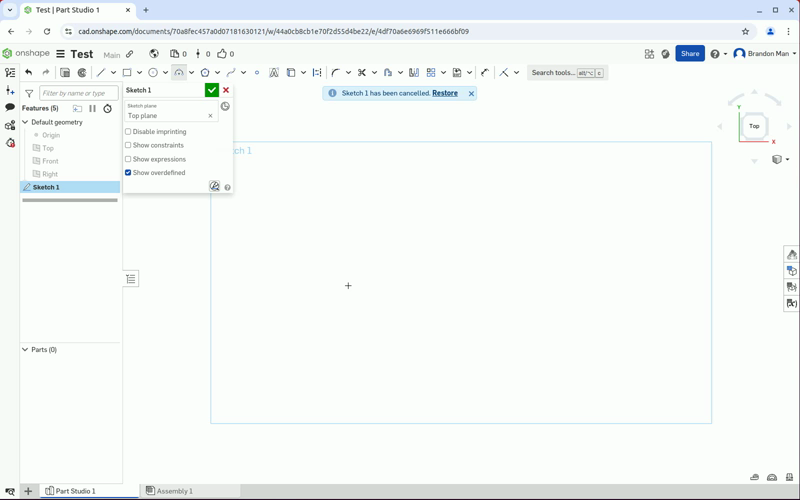
mouse_move(407, 344)
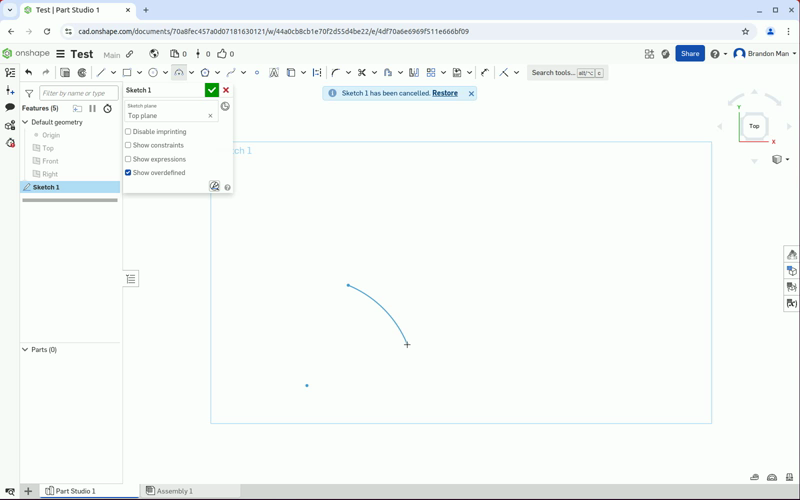
click(407, 344)
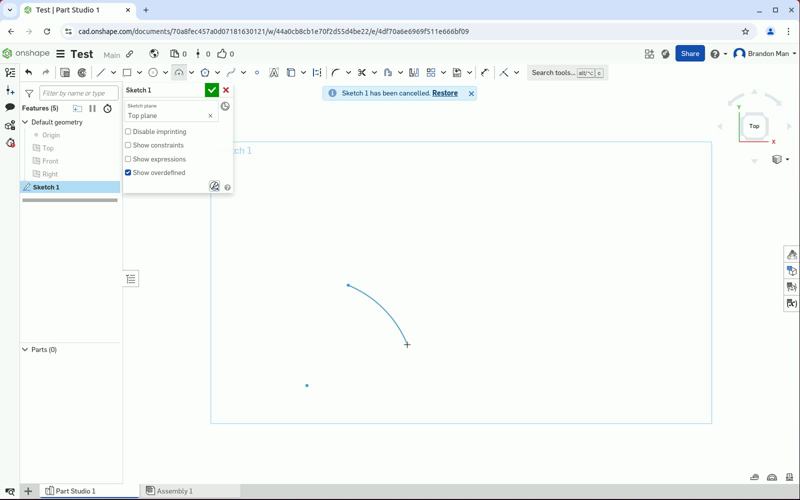
mouse_move(365, 327)
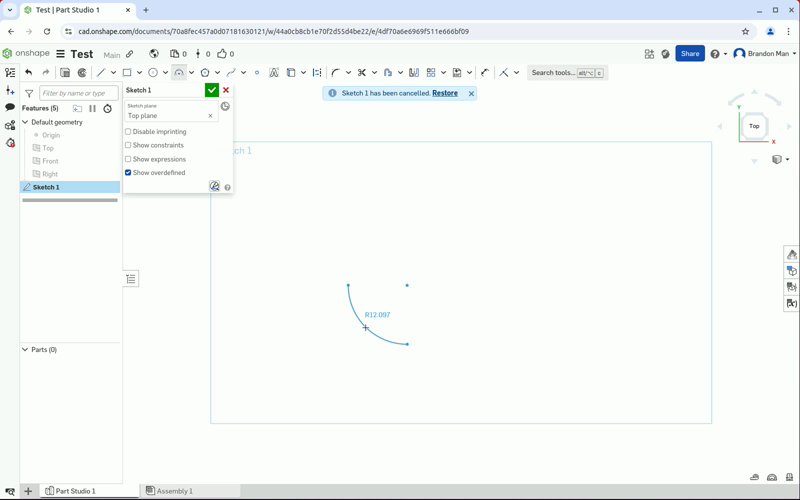
click(365, 327)
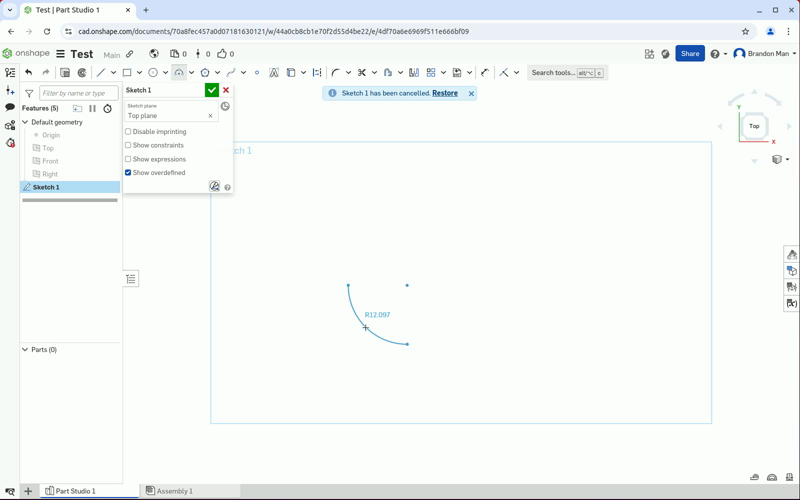
key_up(shift)
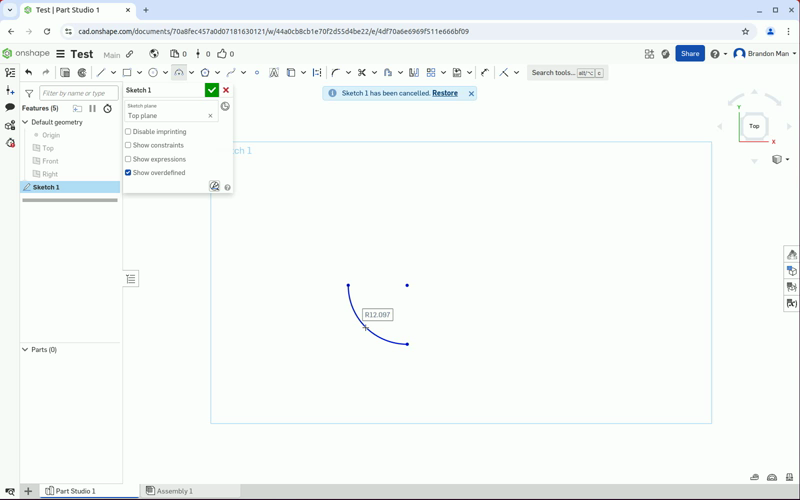
key(esc)
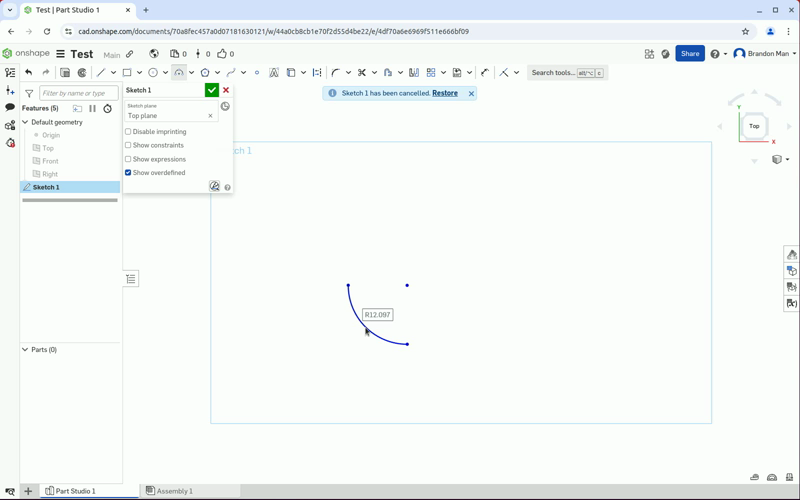
key(l)
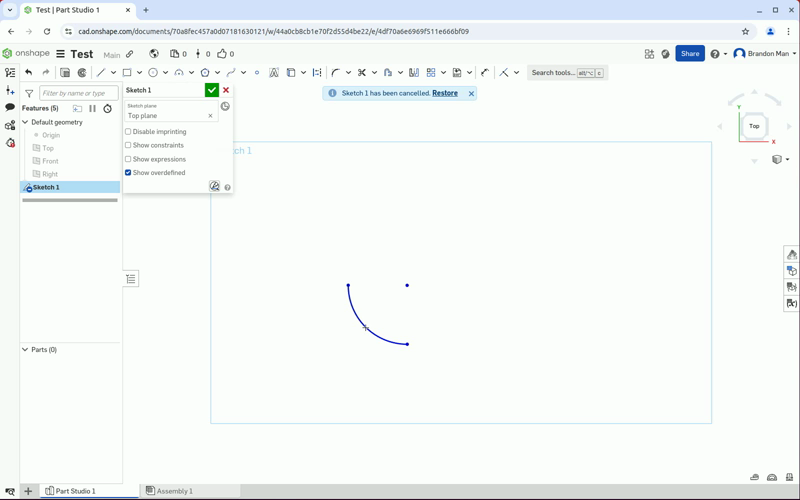
mouse_move(407, 344)
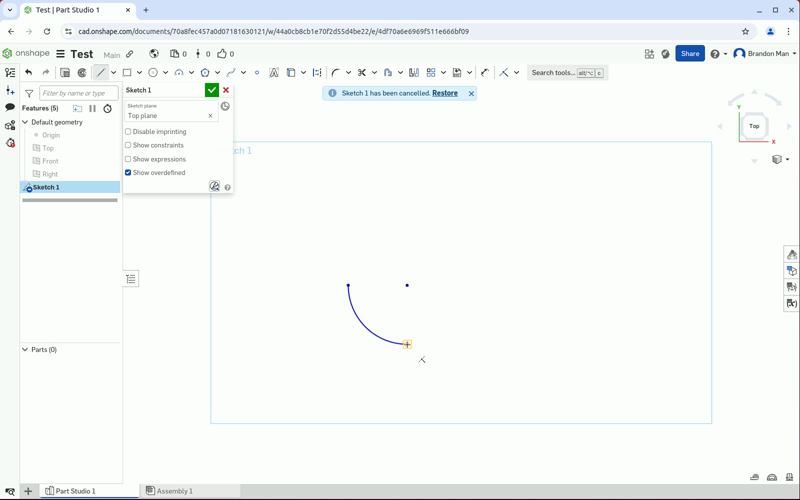
click(407, 344)
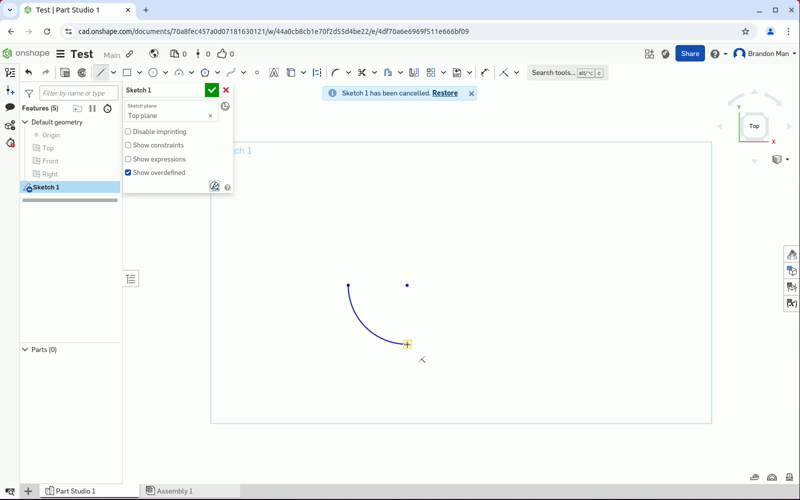
key_down(shift)
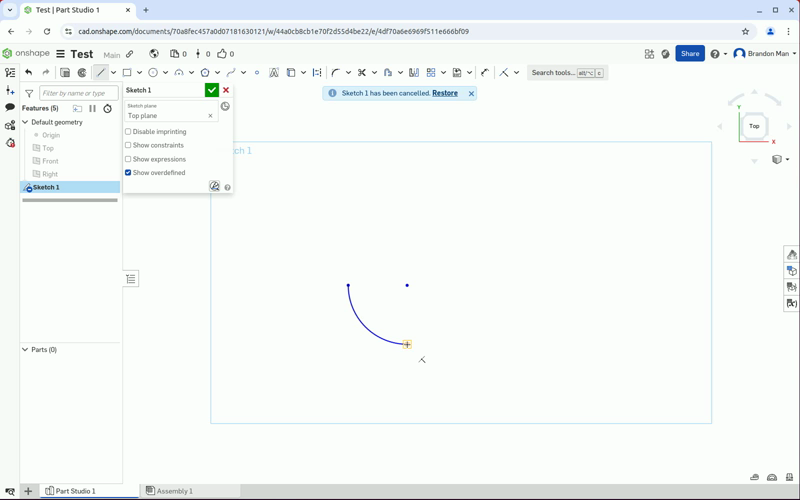
mouse_move(513, 344)
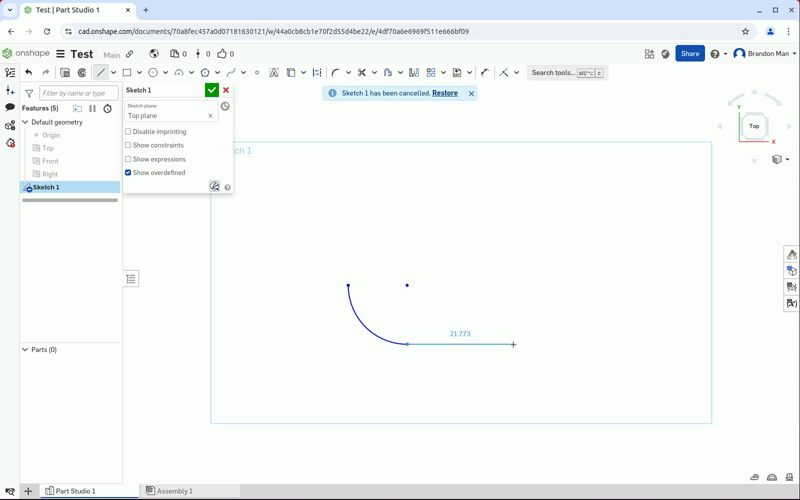
click(513, 344)
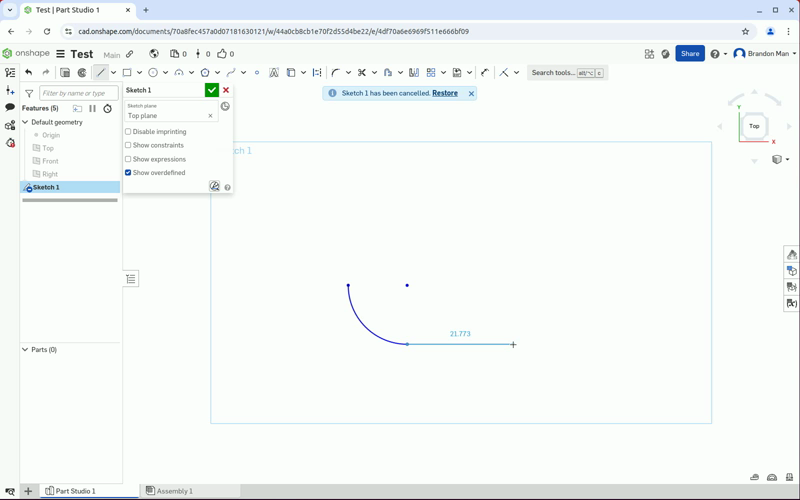
key_up(shift)
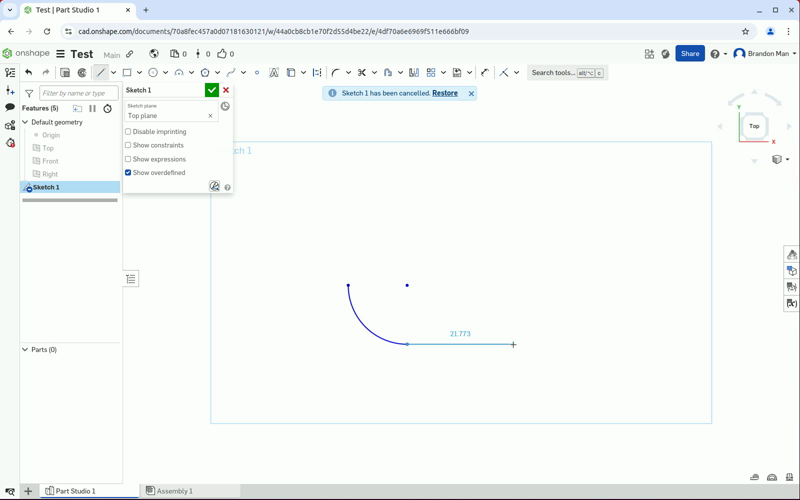
key(esc)
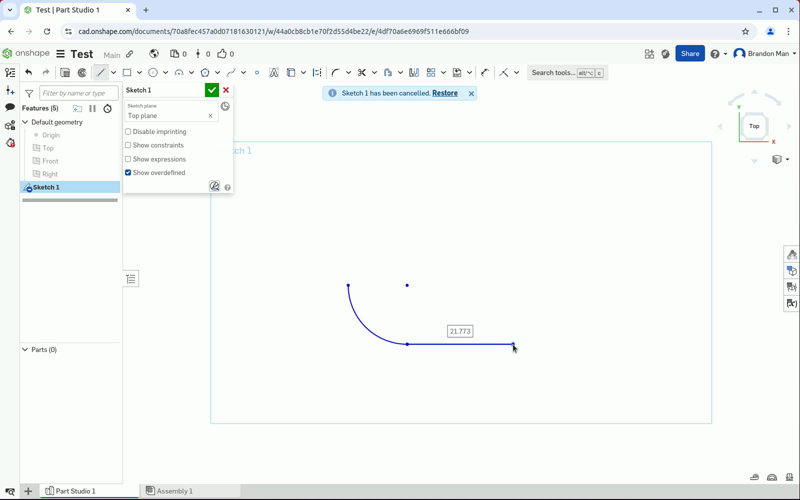
key(a)
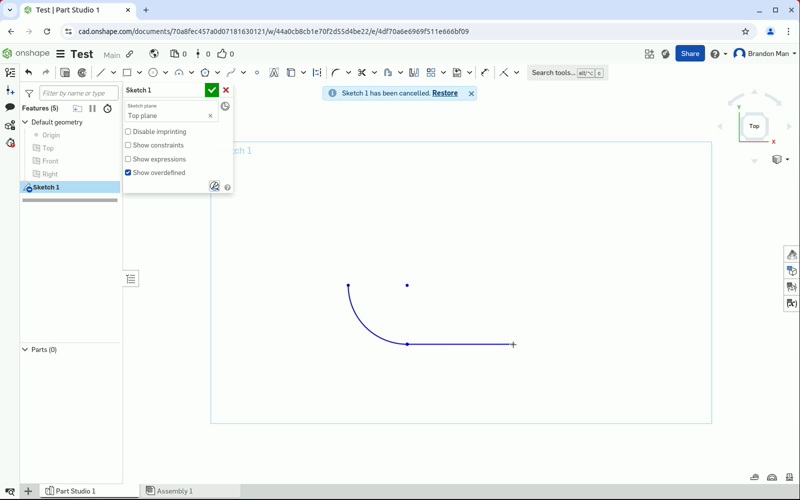
mouse_move(513, 344)
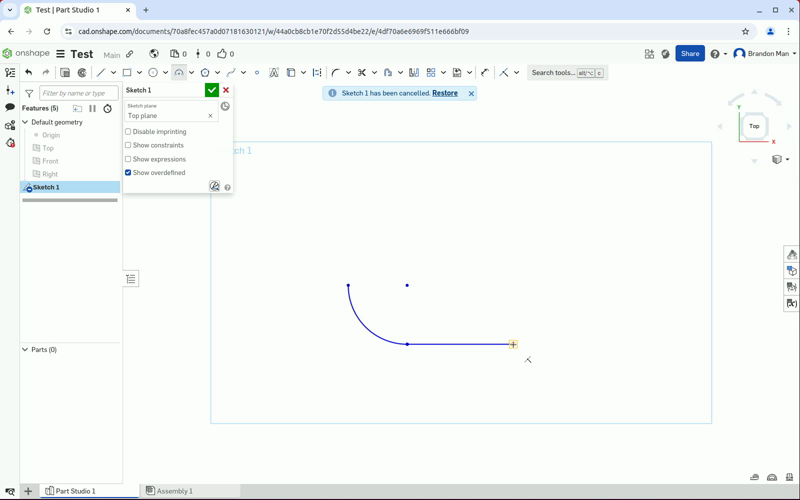
click(513, 344)
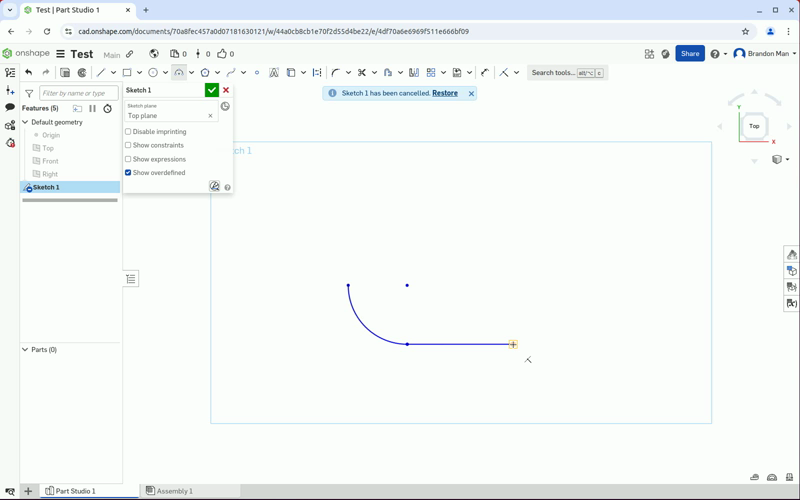
key_down(shift)
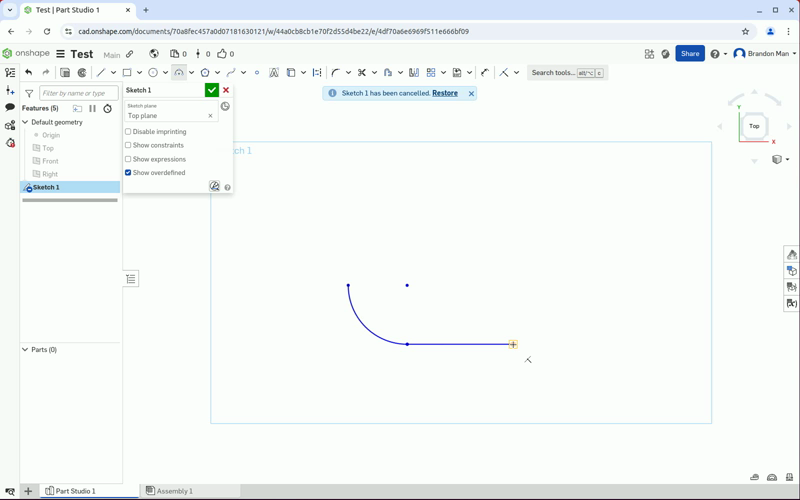
mouse_move(572, 285)
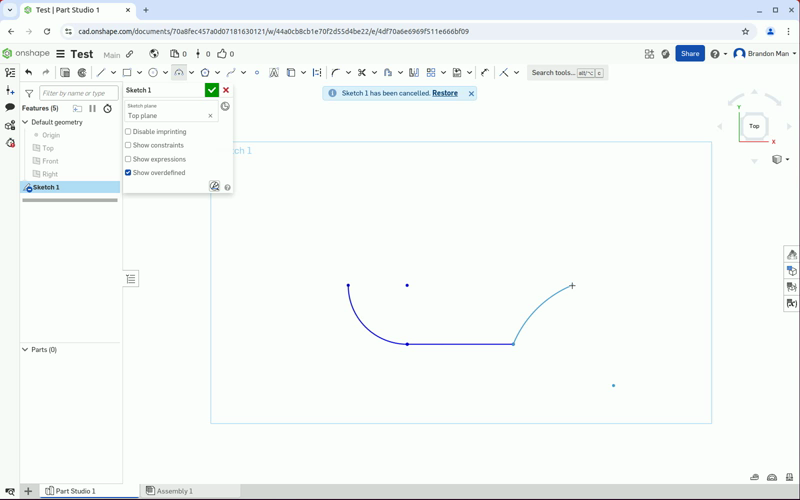
click(572, 285)
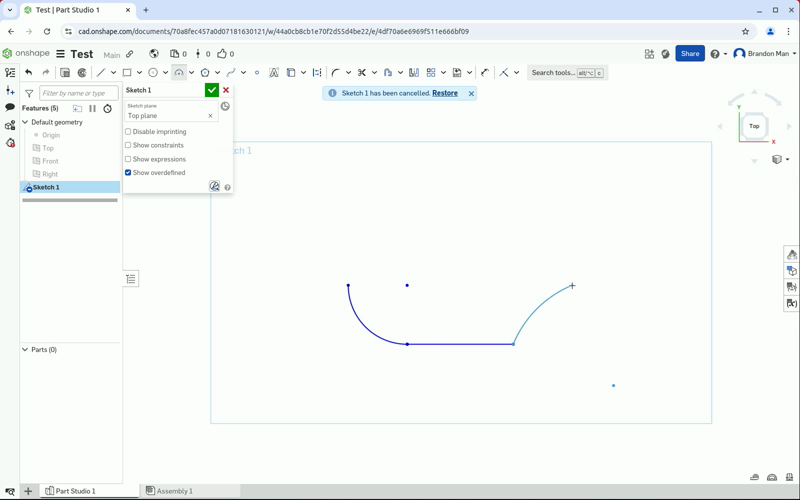
mouse_move(555, 327)
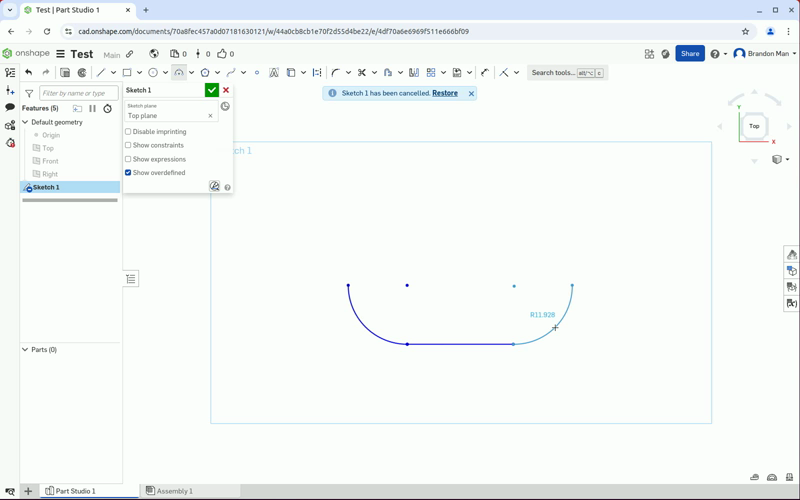
click(555, 327)
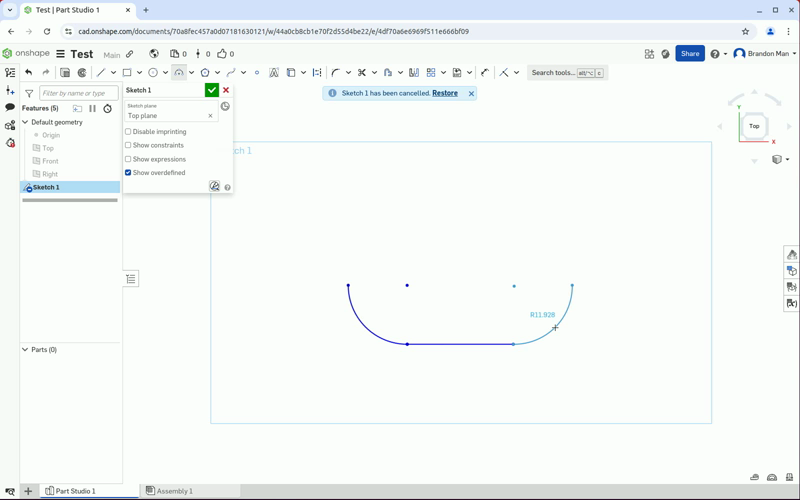
key_up(shift)
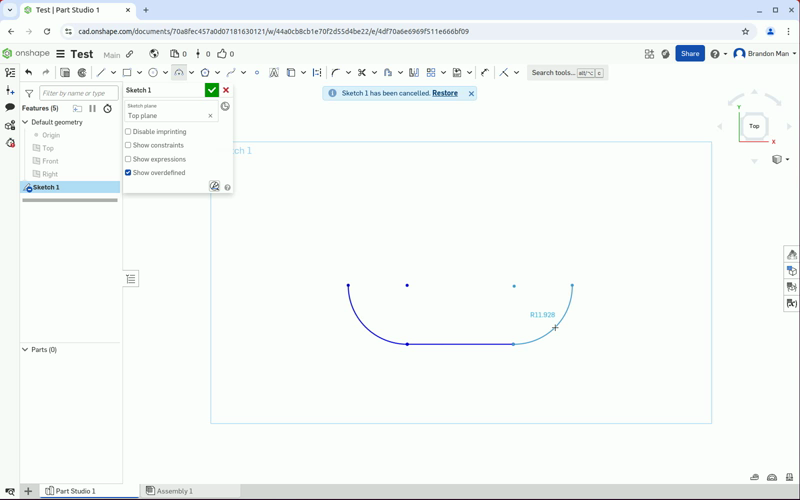
key(esc)
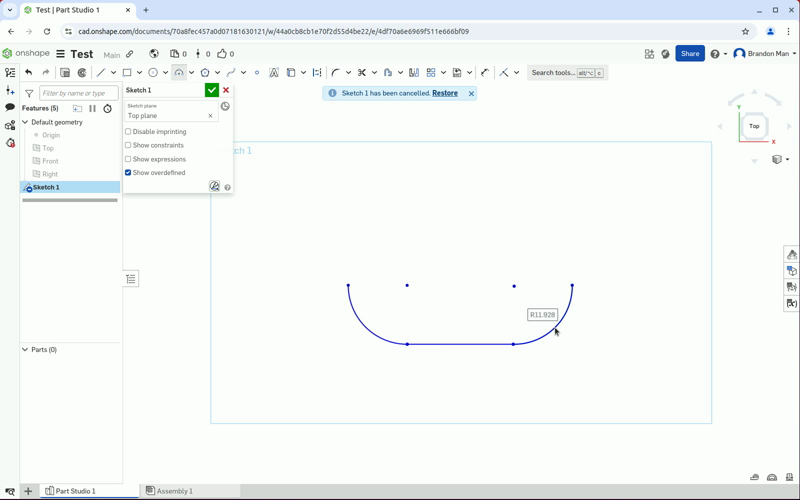
key(l)
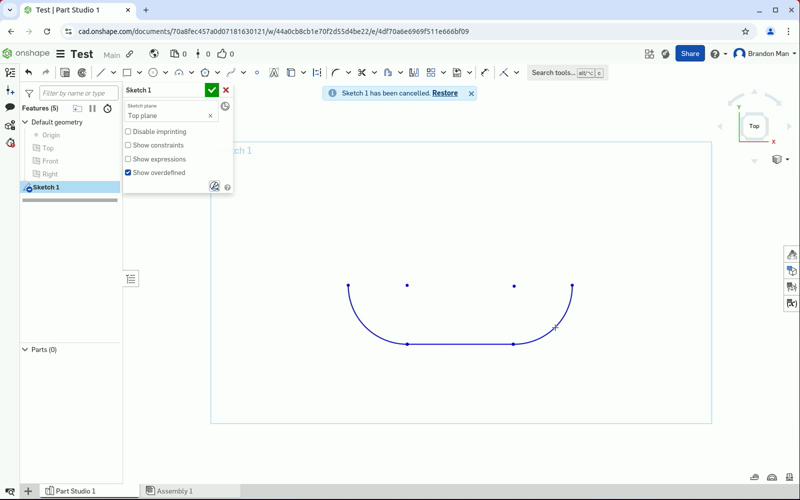
mouse_move(572, 285)
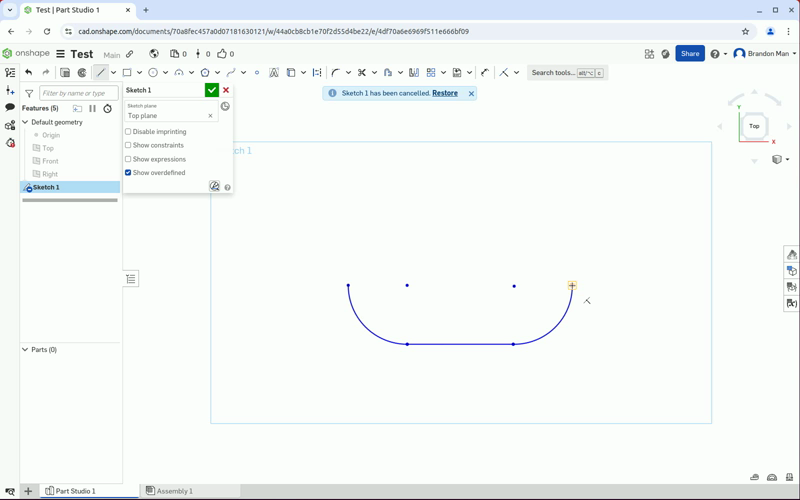
click(572, 285)
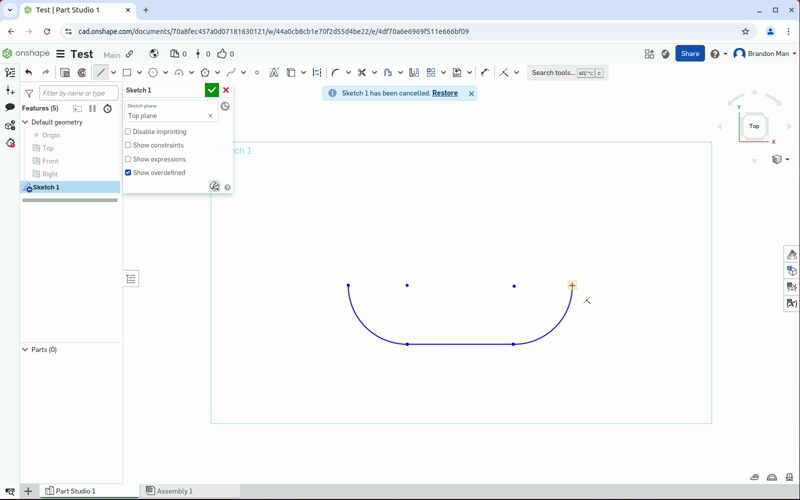
key_down(shift)
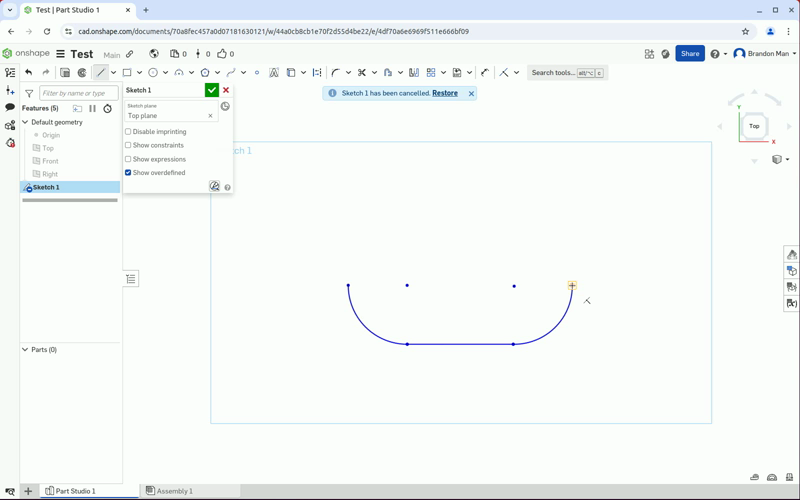
mouse_move(589, 285)
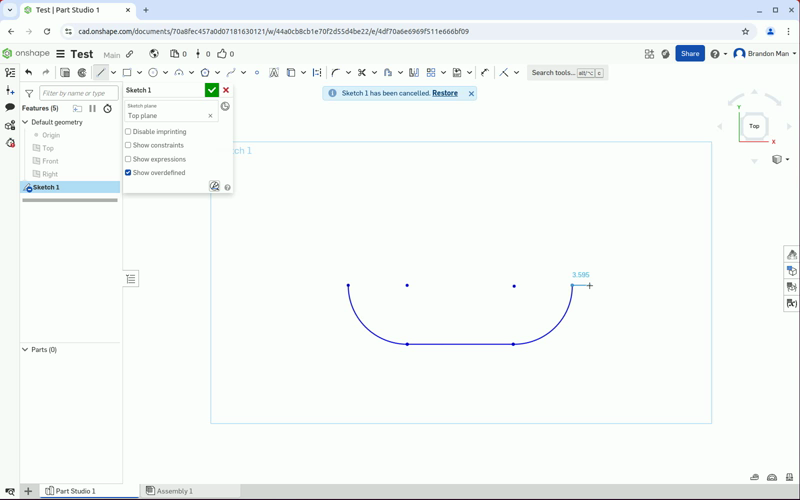
mouse_move(572, 280)
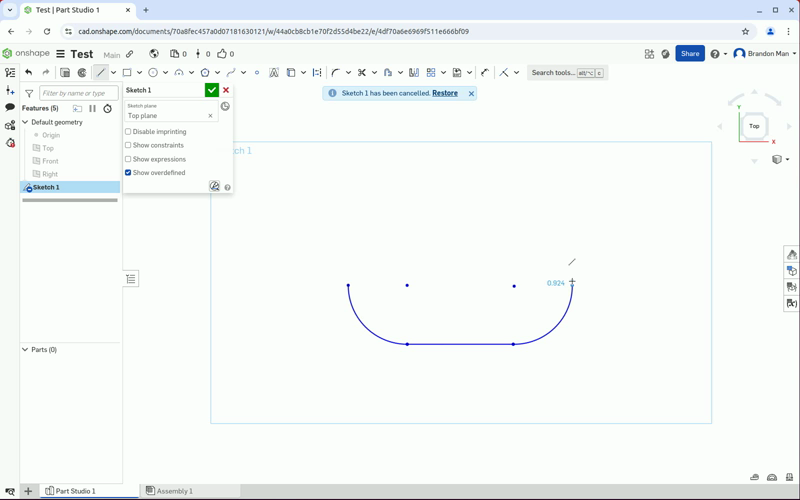
scroll(6)
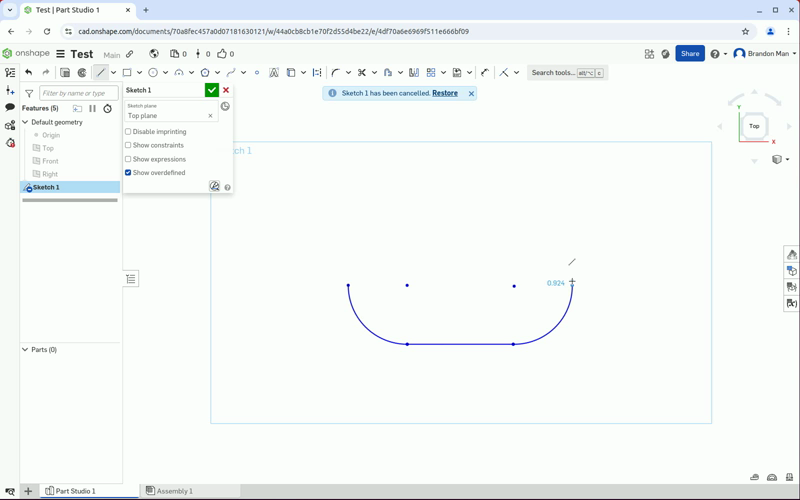
scroll(6)
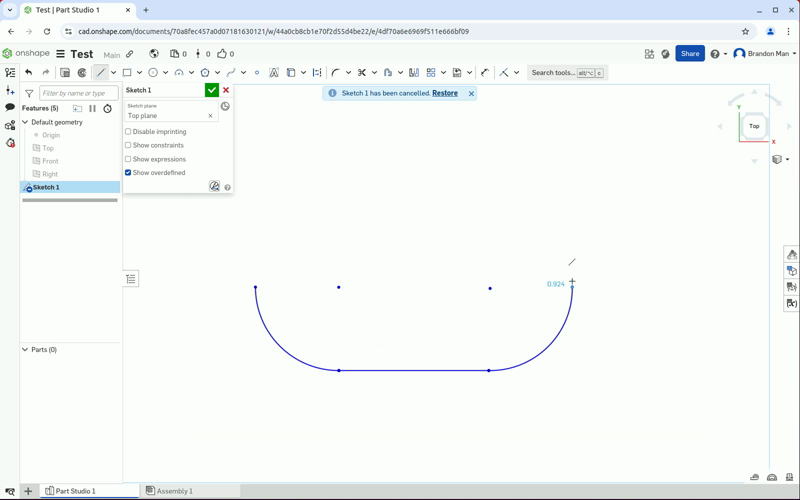
scroll(6)
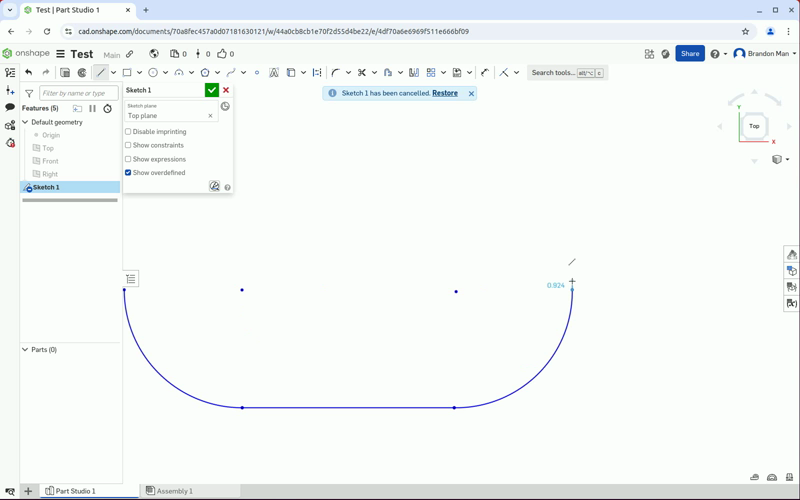
scroll(6)
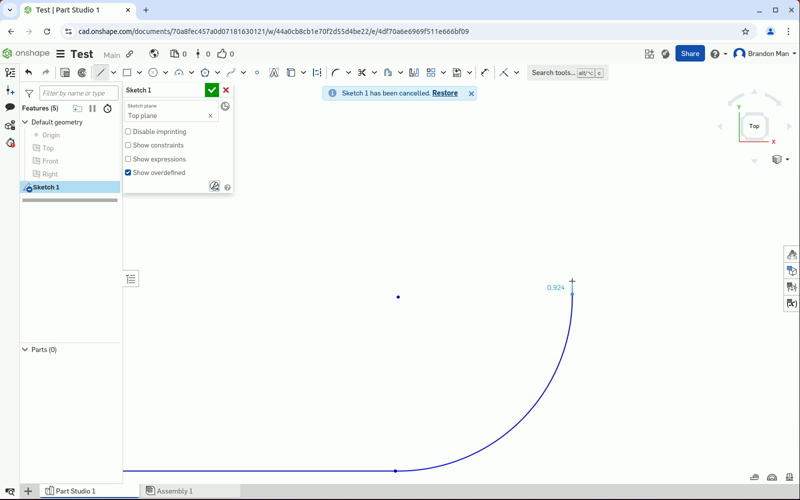
scroll(6)
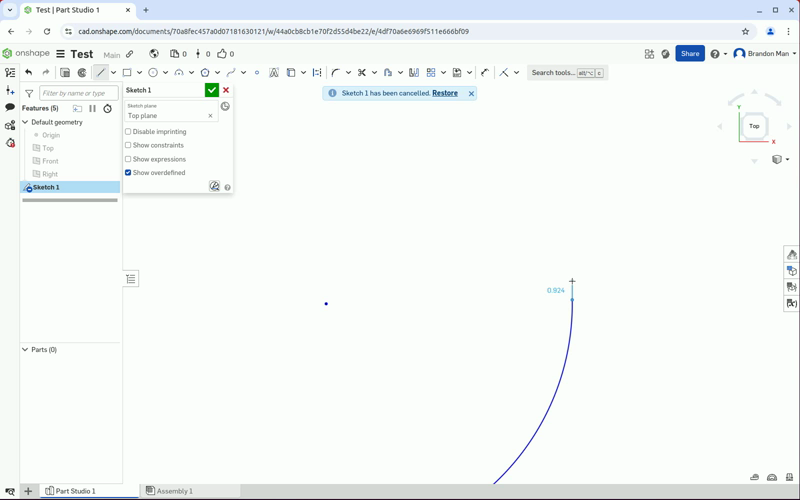
scroll(6)
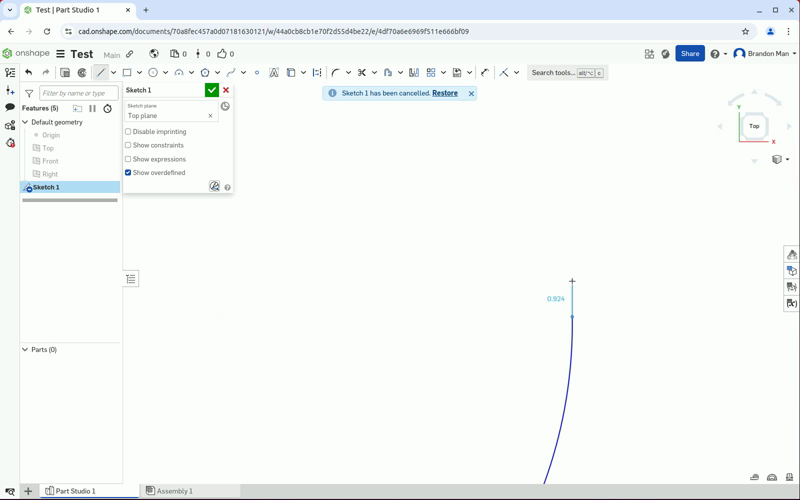
scroll(6)
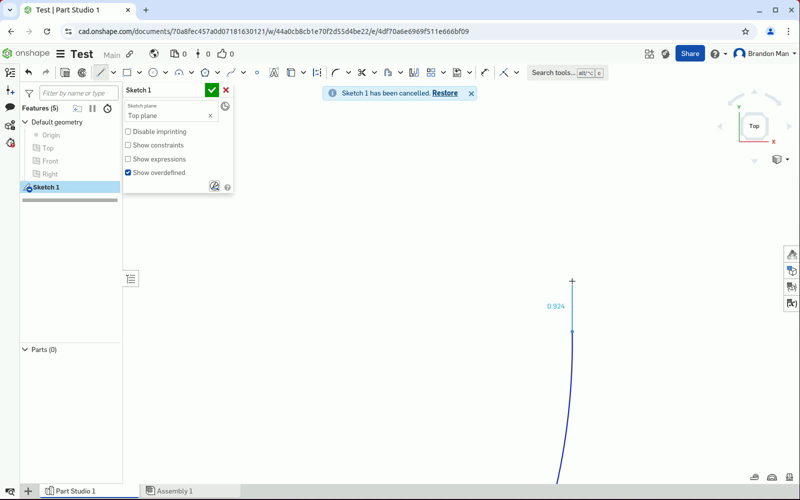
click(572, 280)
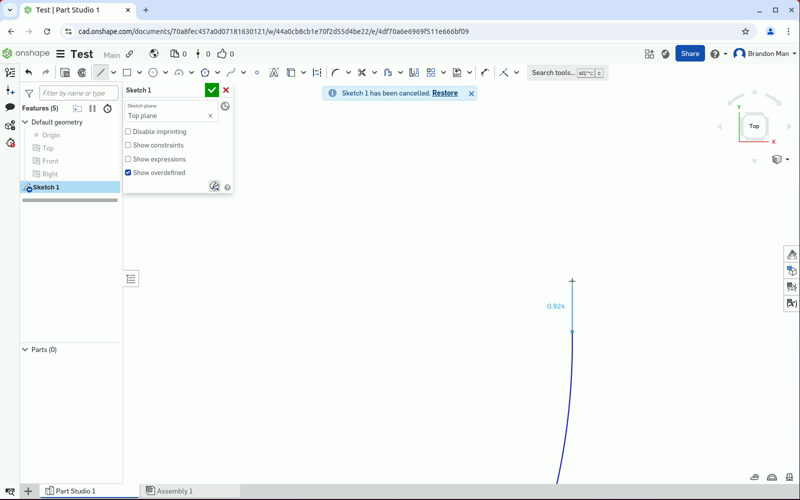
scroll(-6)
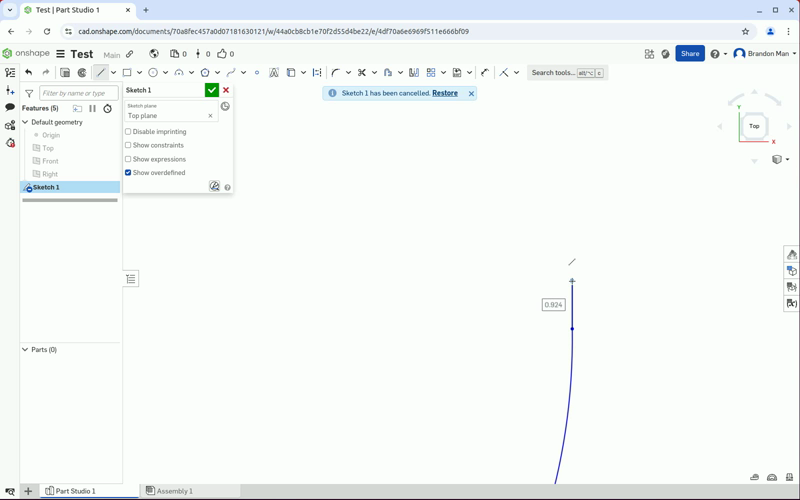
scroll(-6)
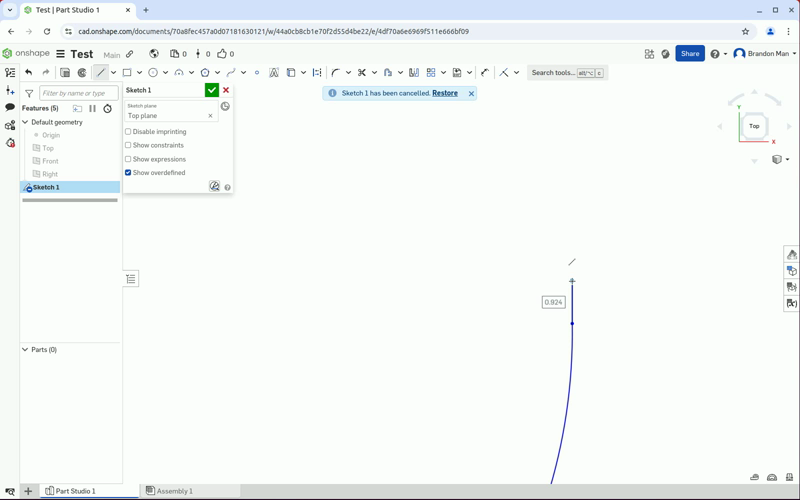
scroll(-6)
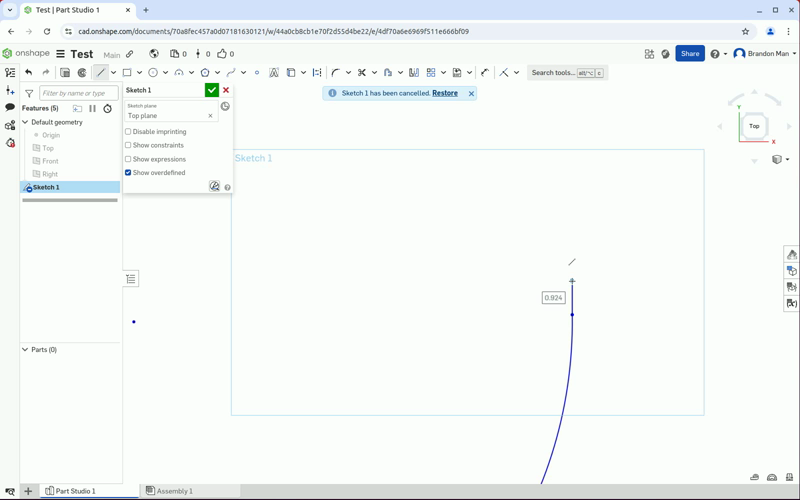
scroll(-6)
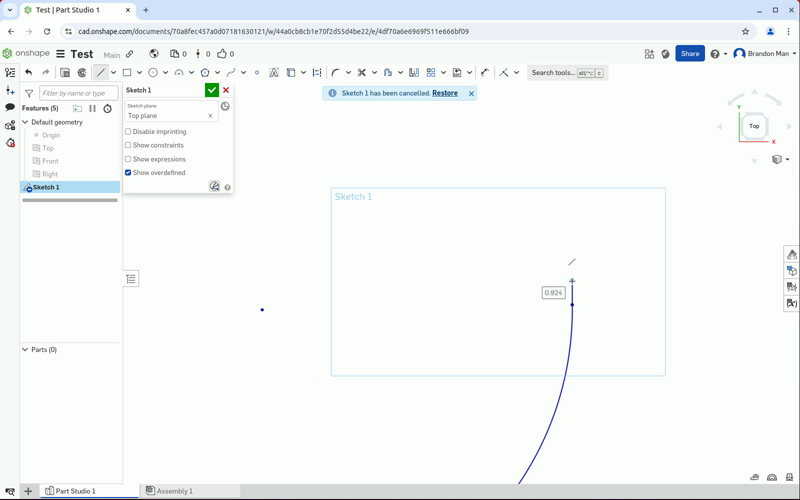
scroll(-6)
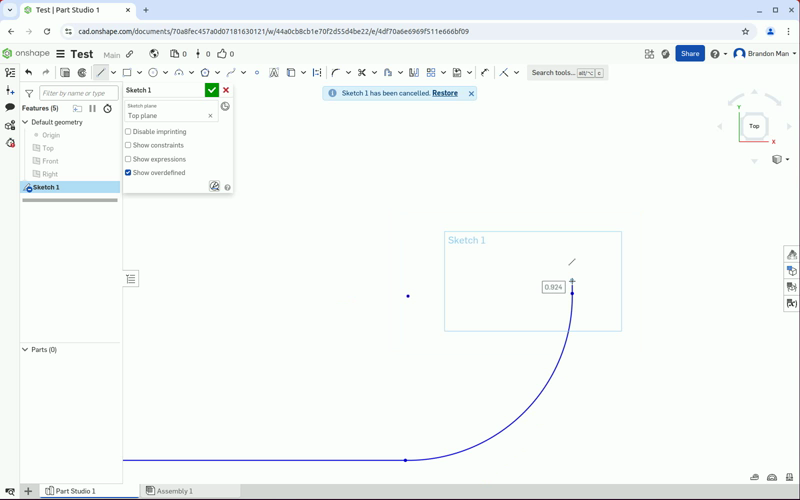
scroll(-6)
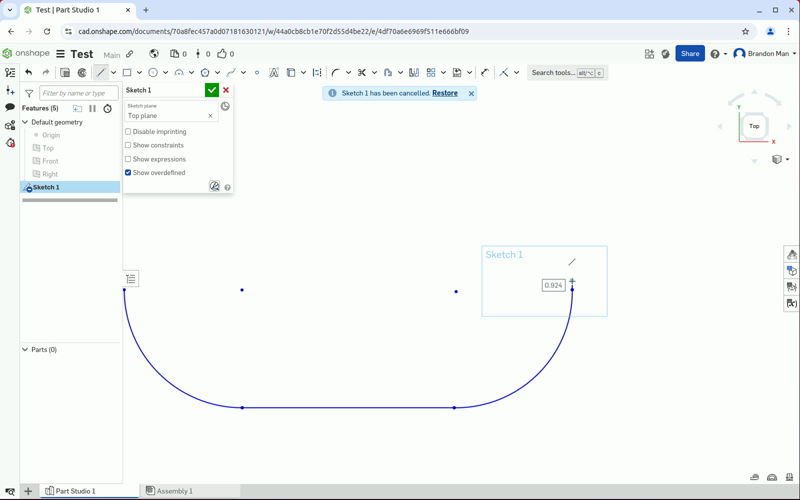
scroll(-6)
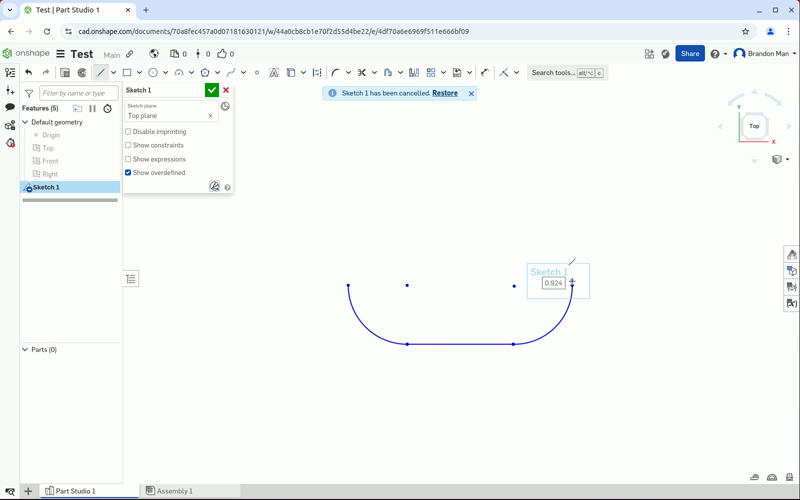
key_up(shift)
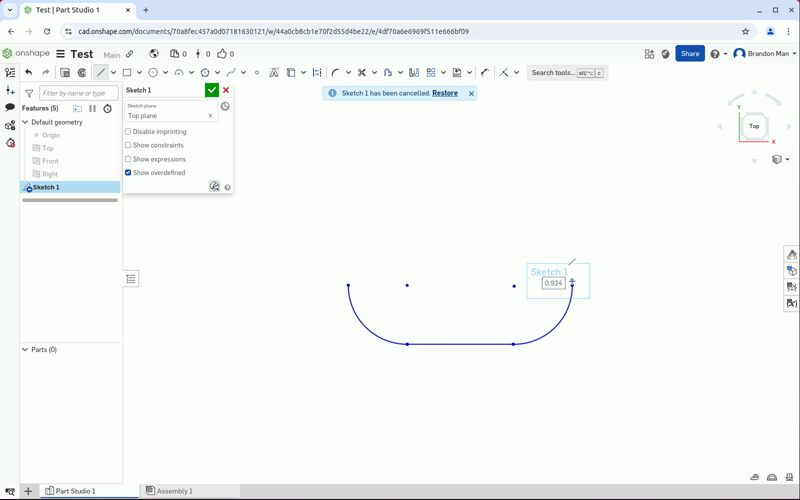
key(esc)
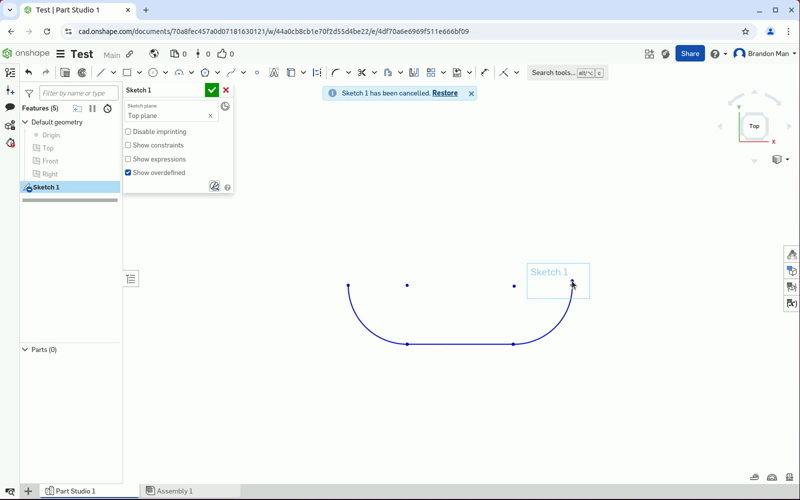
key(a)
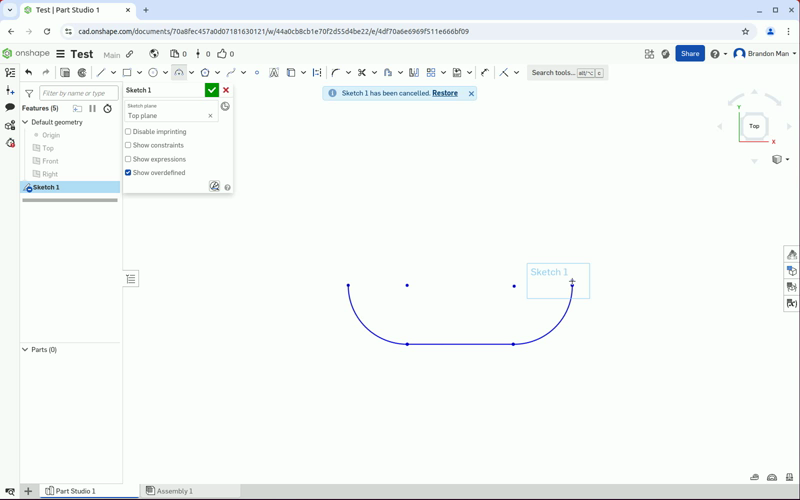
mouse_move(572, 280)
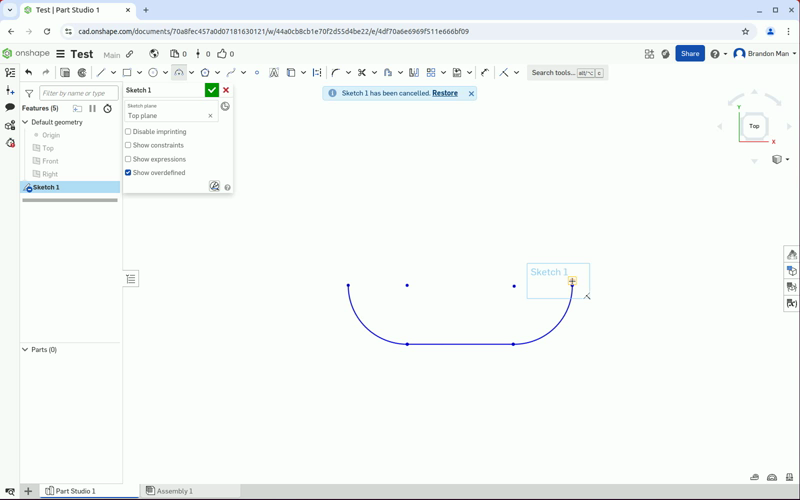
click(572, 280)
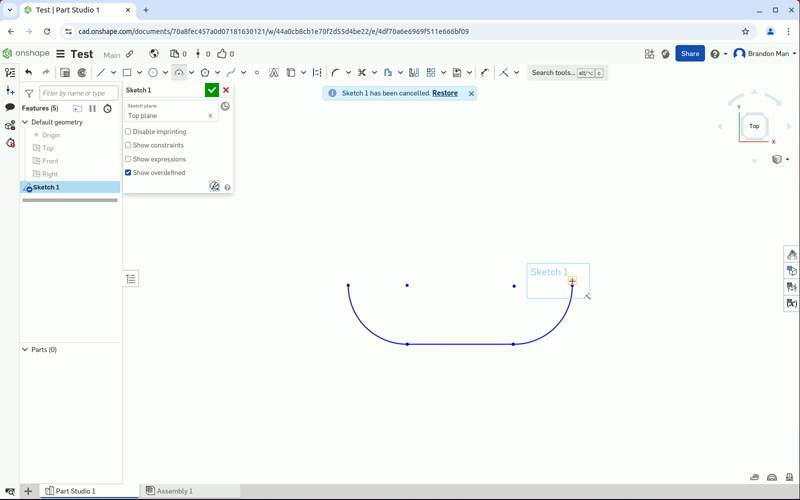
key_down(shift)
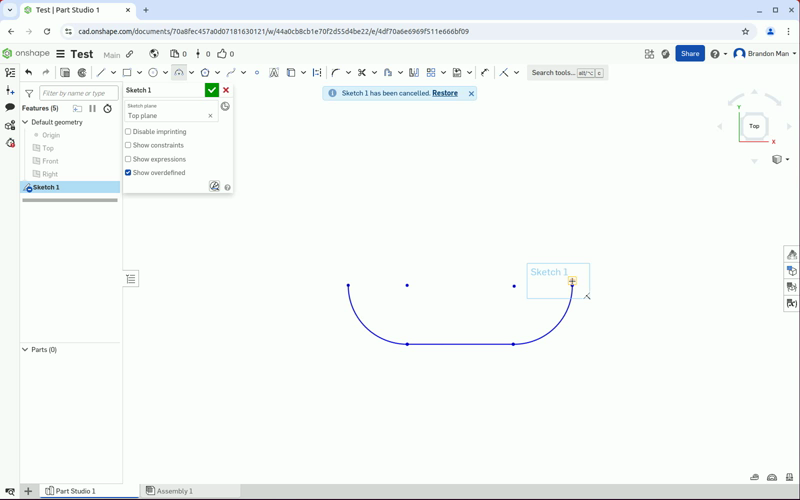
mouse_move(513, 221)
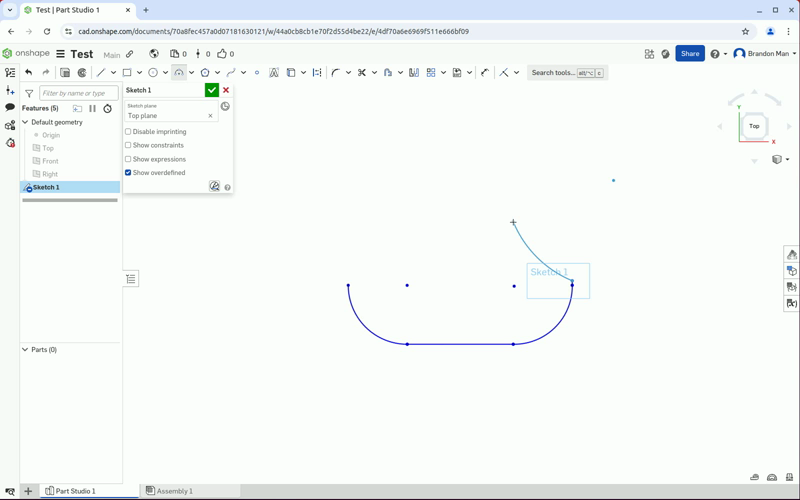
click(513, 221)
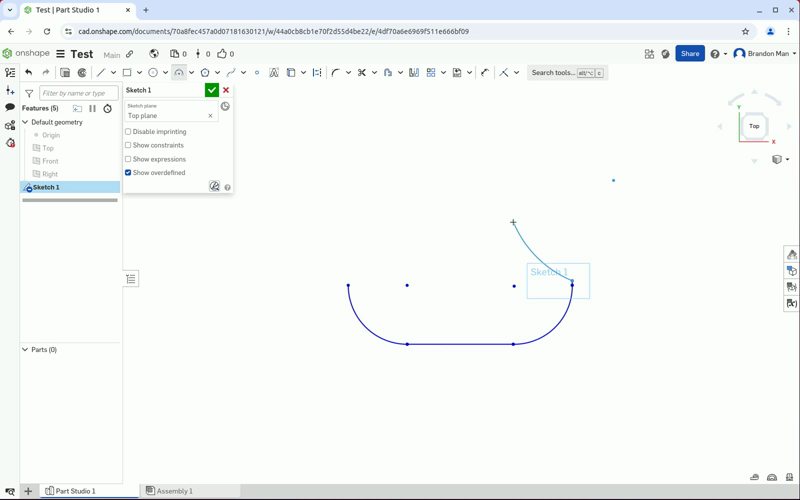
mouse_move(555, 238)
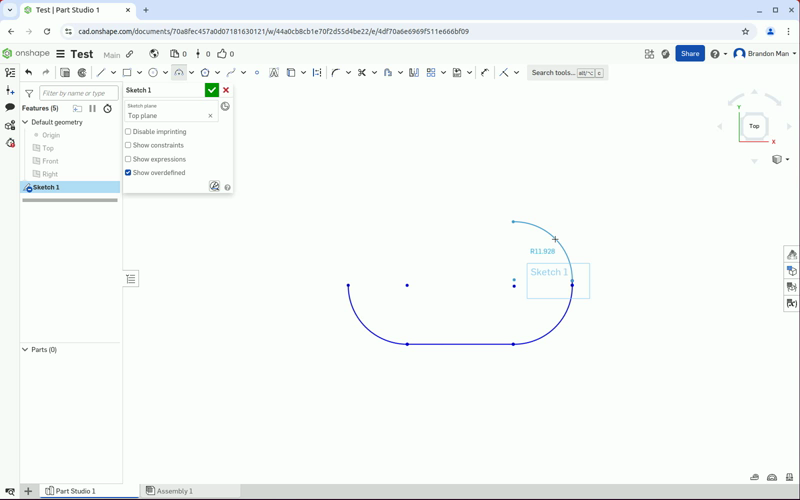
click(555, 238)
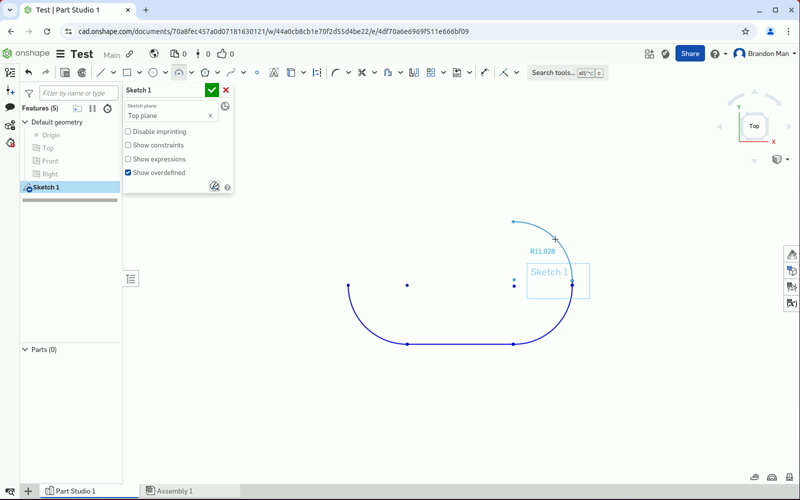
key_up(shift)
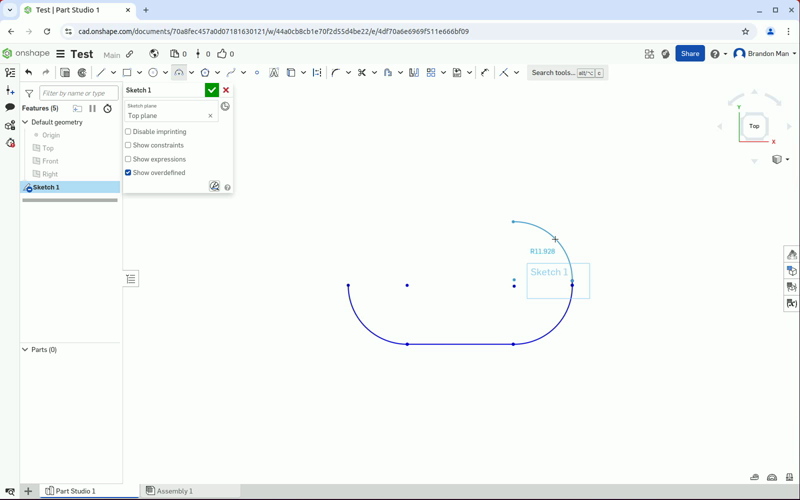
key(esc)
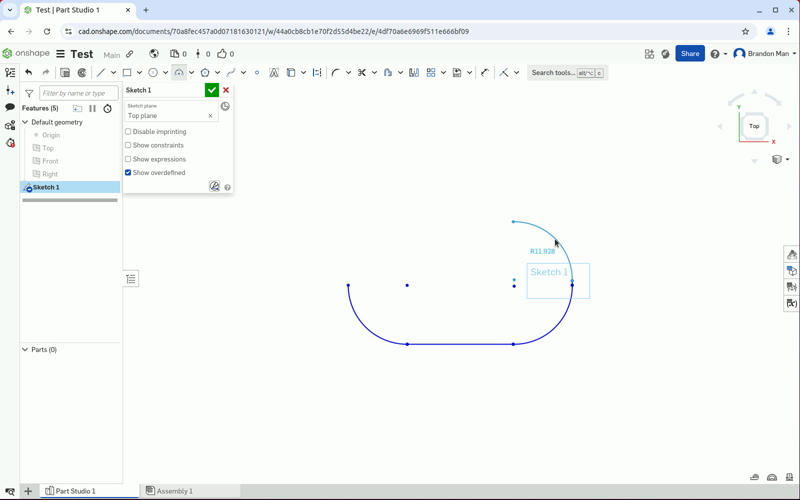
key(l)
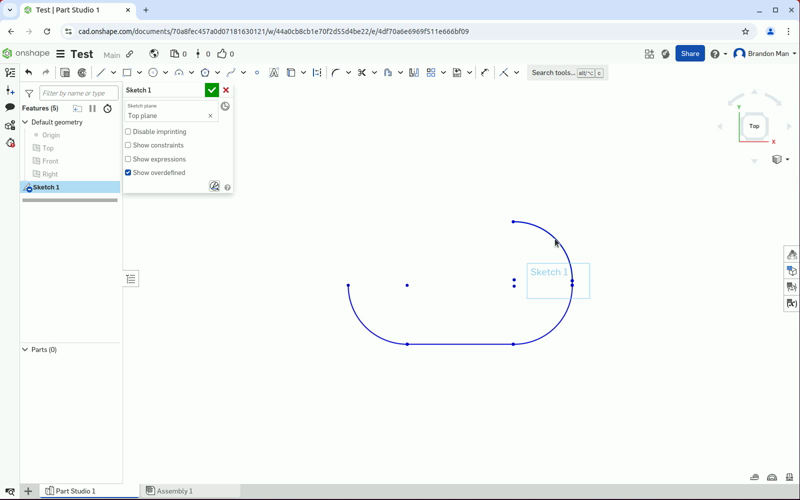
mouse_move(513, 221)
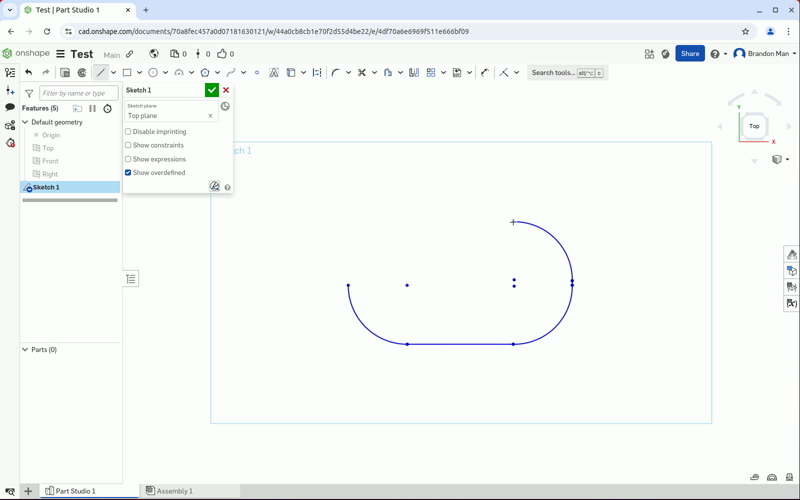
click(513, 221)
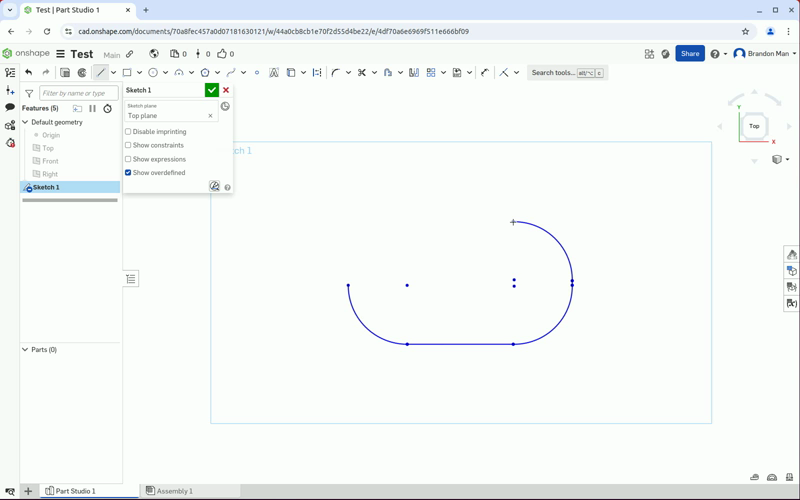
key_down(shift)
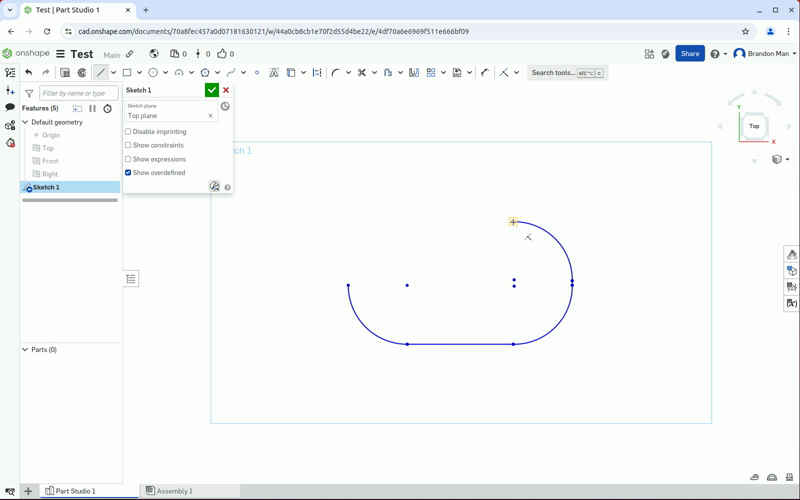
mouse_move(407, 221)
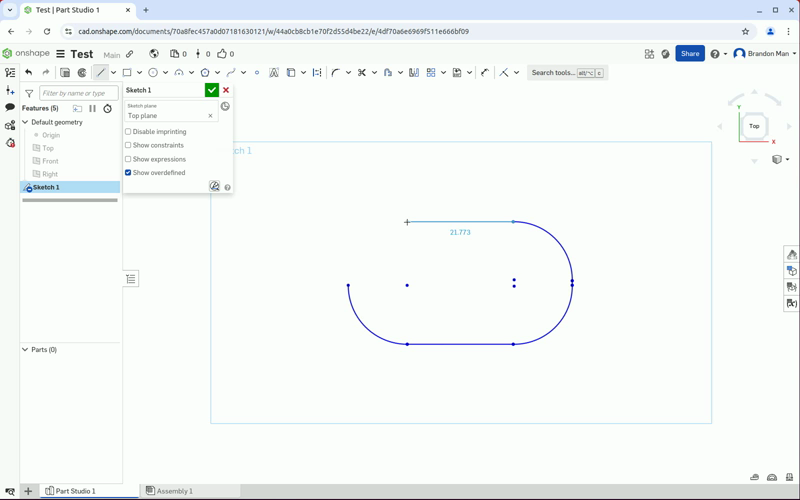
click(407, 221)
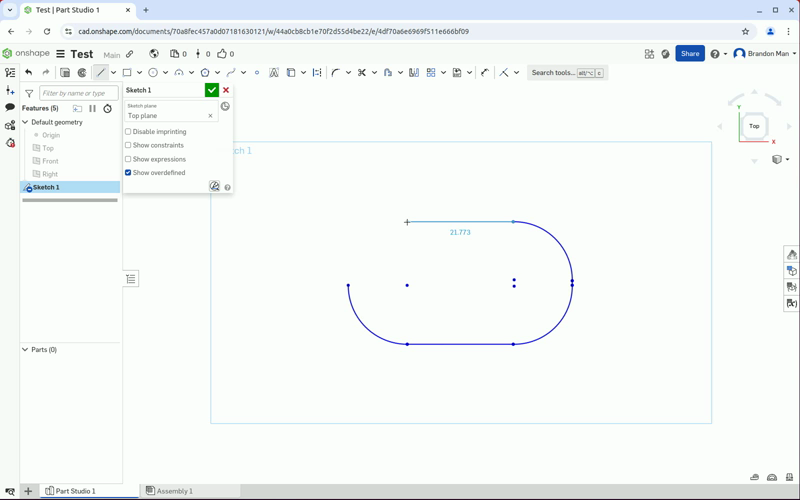
key_up(shift)
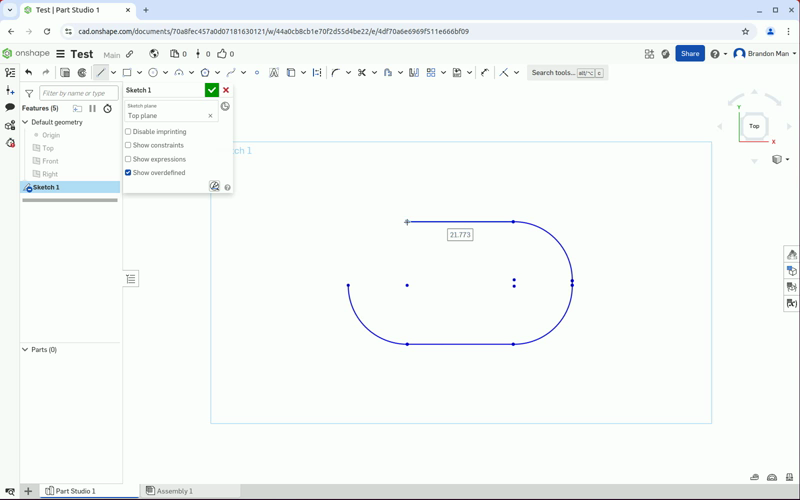
key(esc)
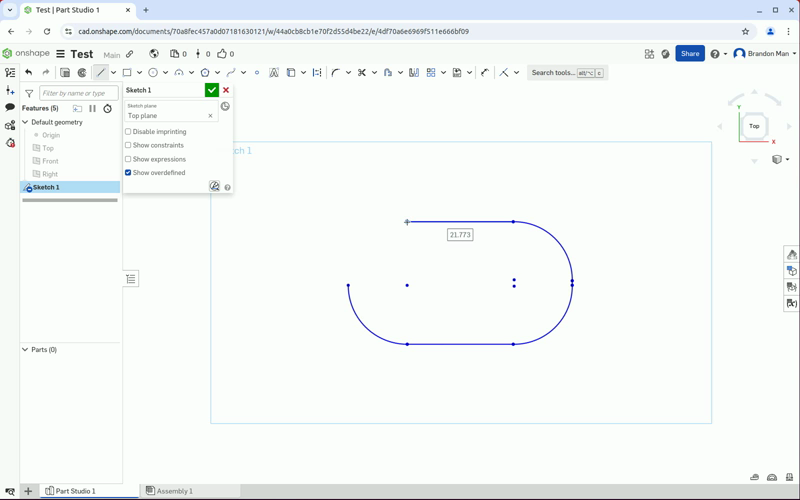
key(a)
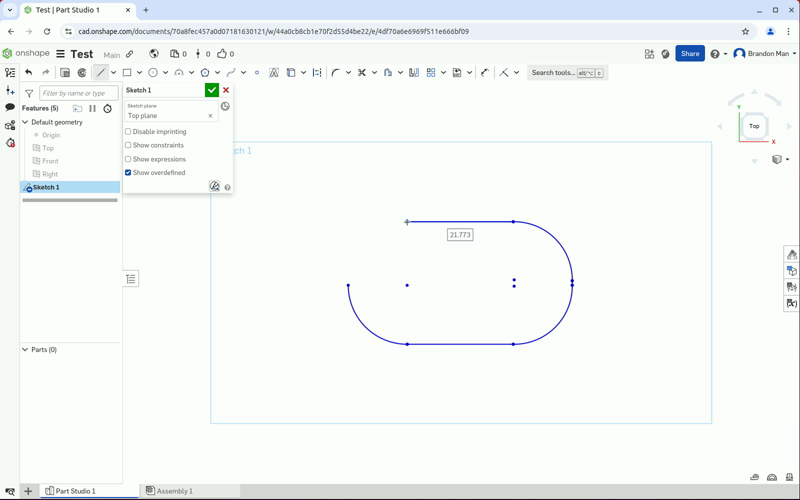
mouse_move(407, 221)
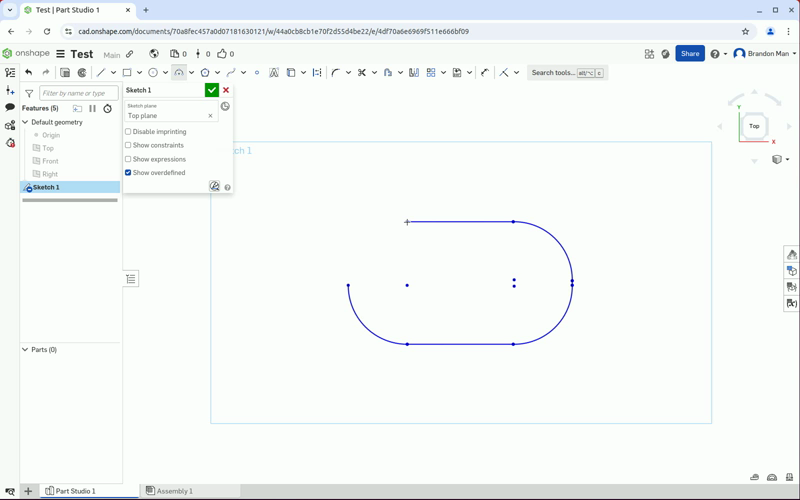
click(407, 221)
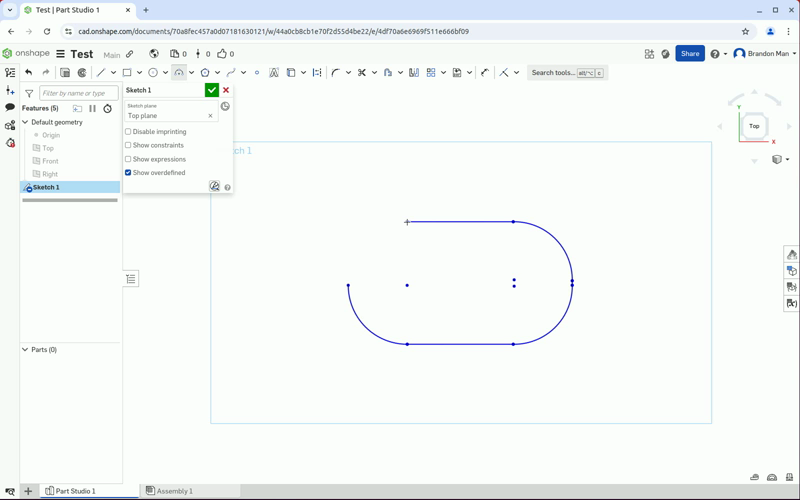
key_down(shift)
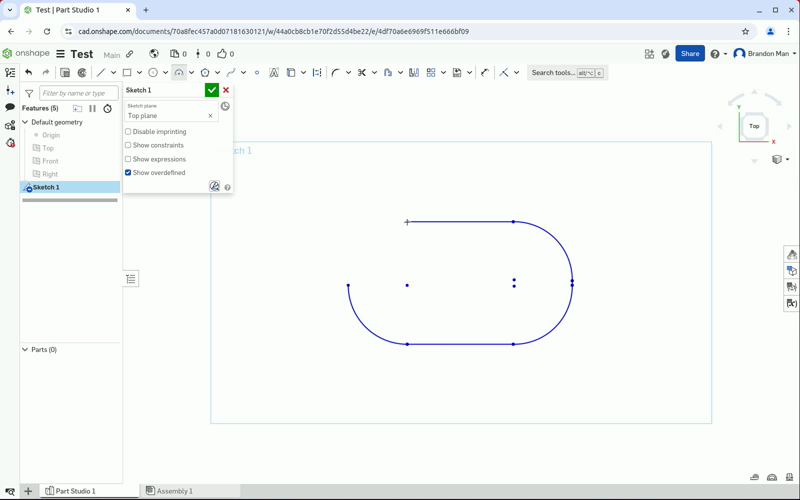
mouse_move(348, 280)
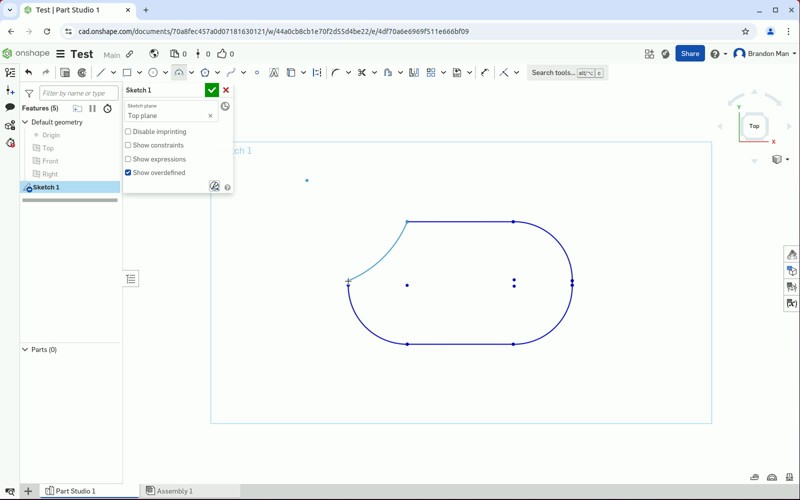
click(348, 280)
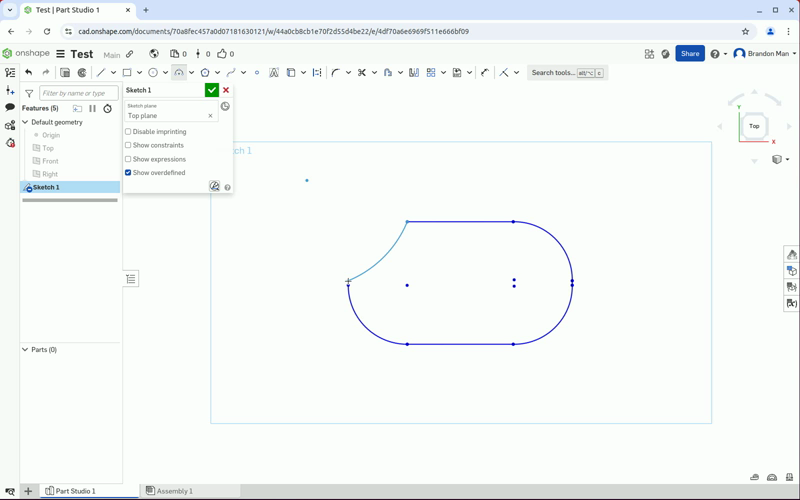
mouse_move(365, 238)
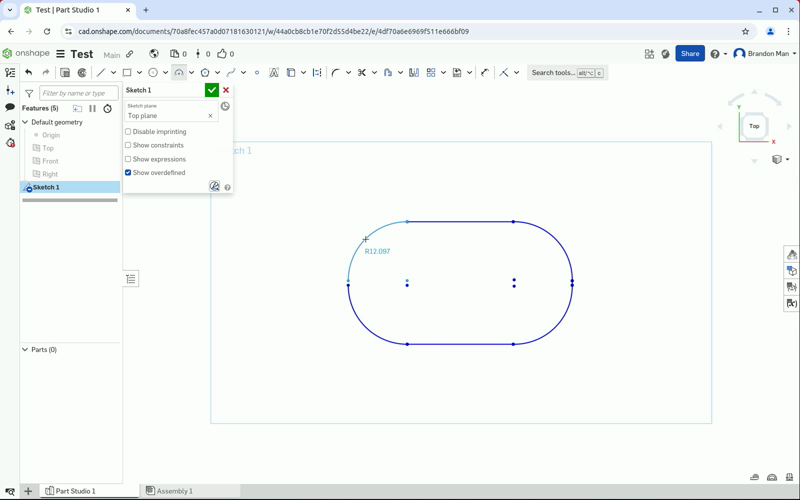
click(365, 238)
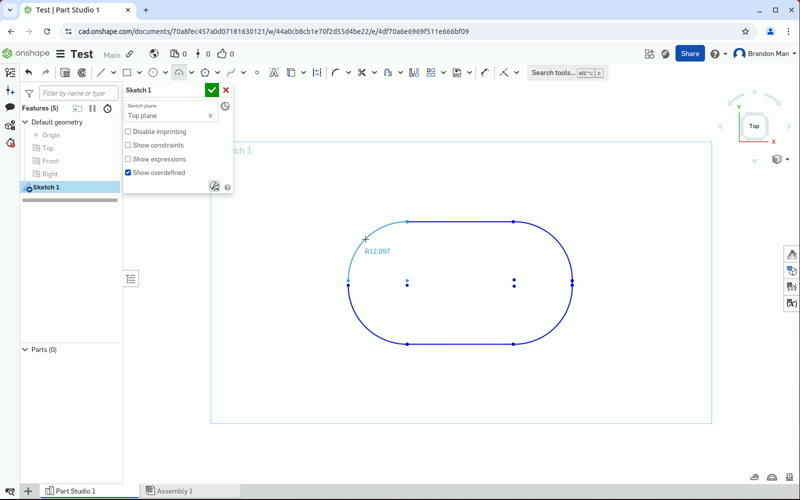
key_up(shift)
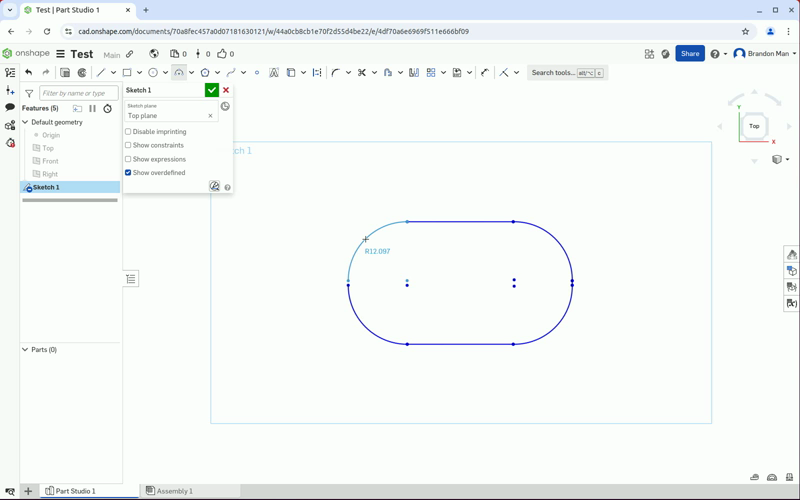
key(esc)
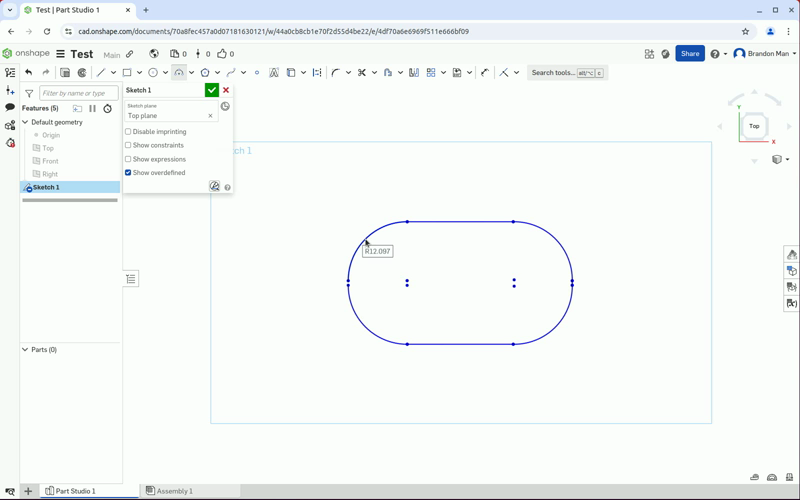
key(l)
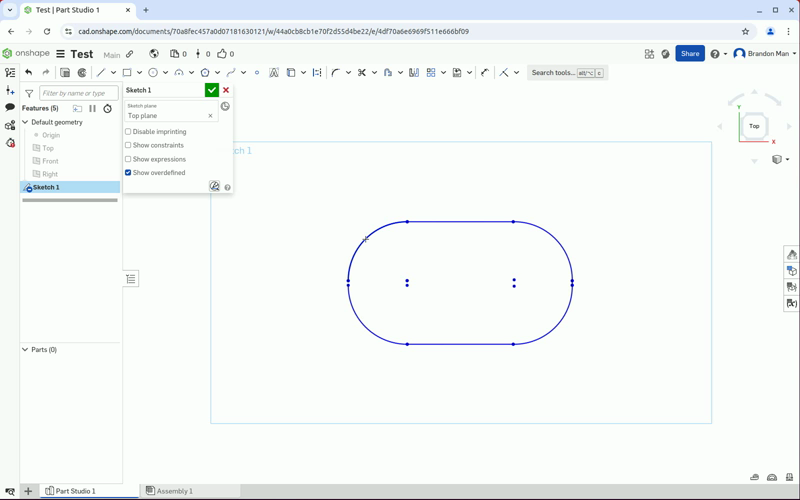
mouse_move(348, 280)
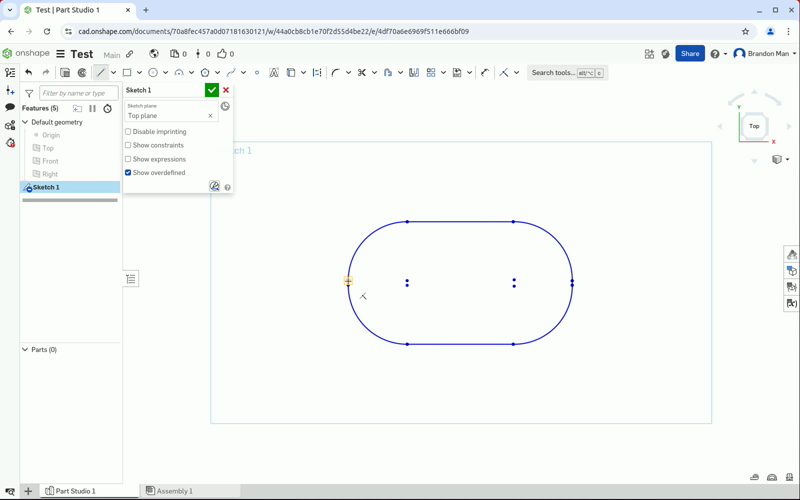
click(348, 280)
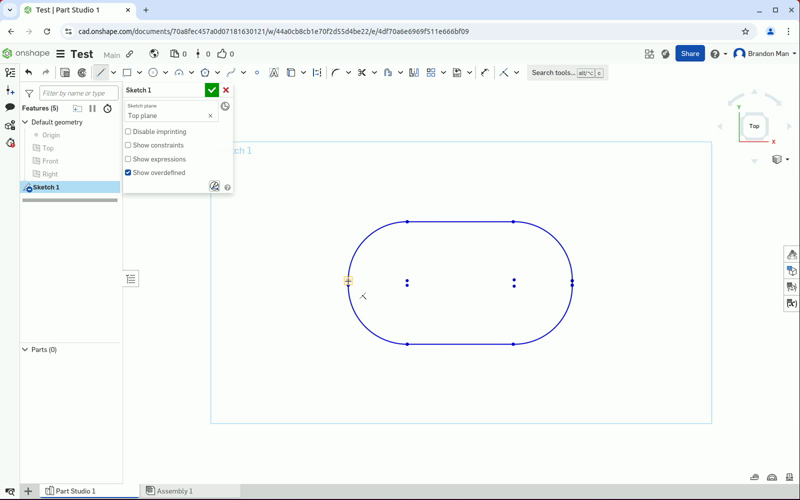
mouse_move(378, 280)
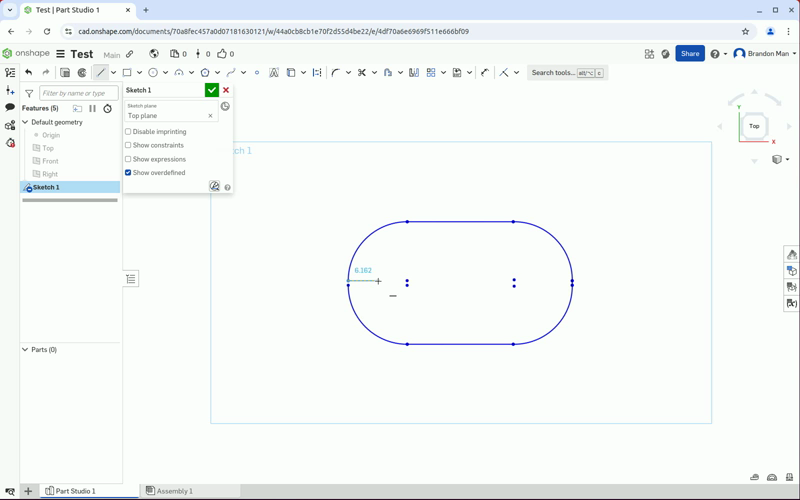
key_down(shift)
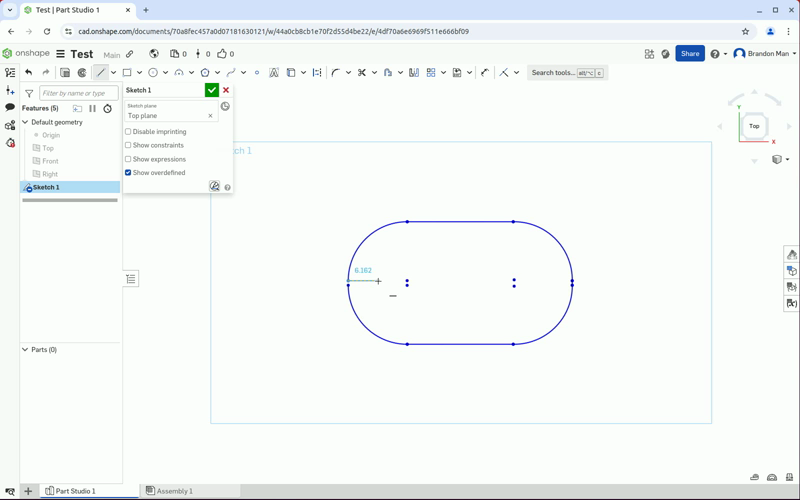
mouse_move(348, 285)
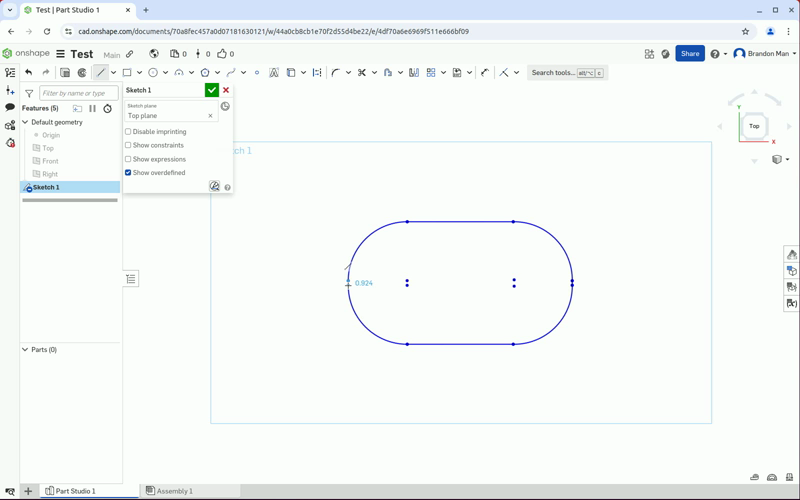
scroll(6)
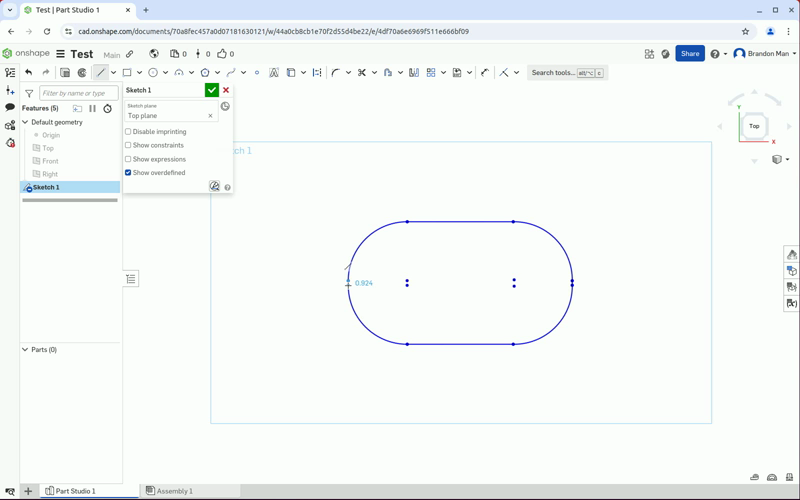
scroll(6)
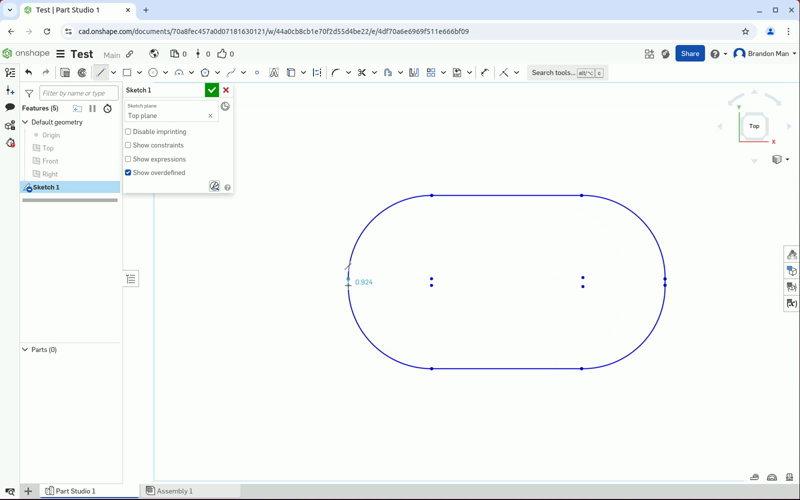
scroll(6)
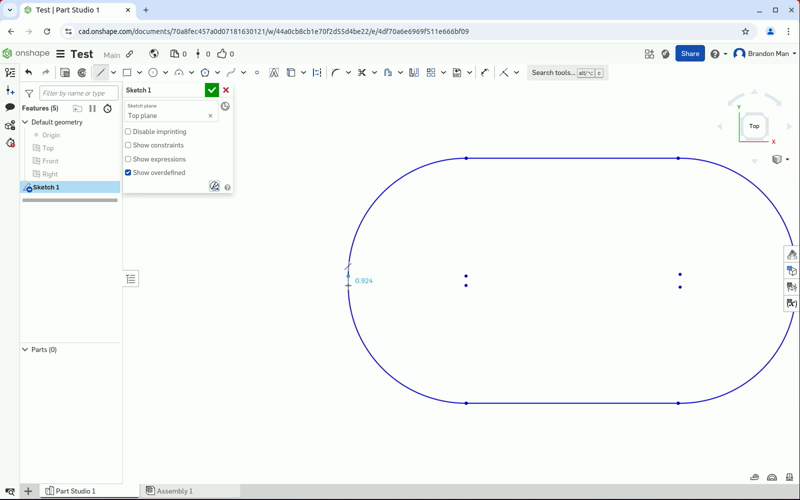
scroll(6)
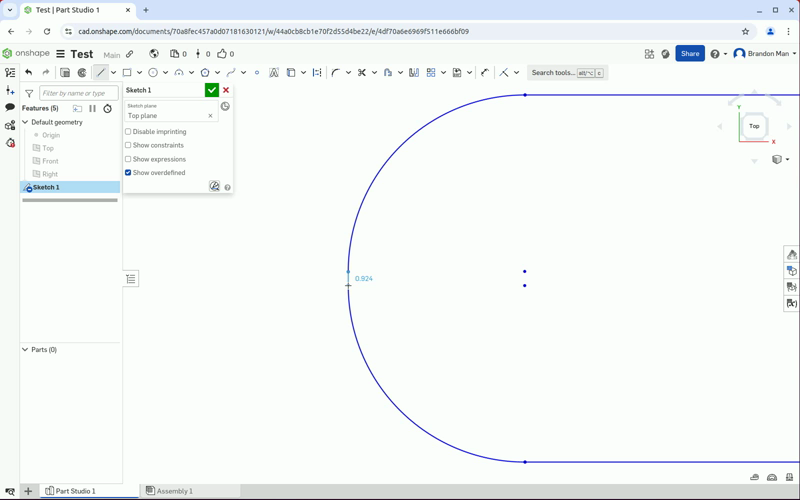
scroll(6)
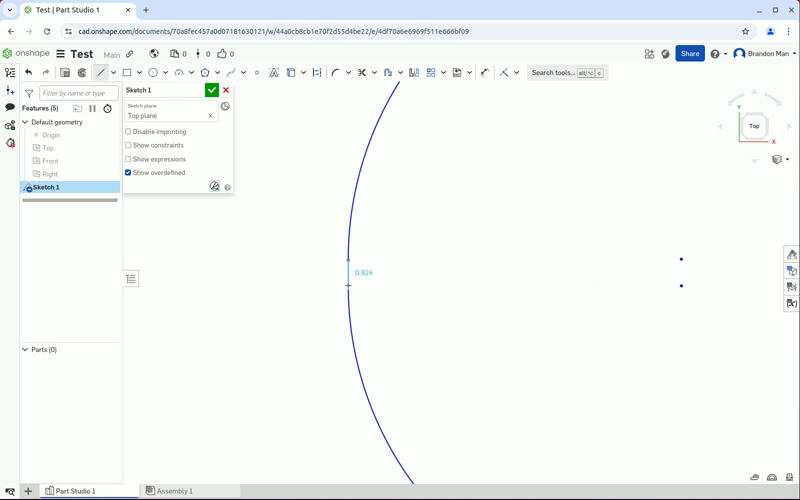
scroll(6)
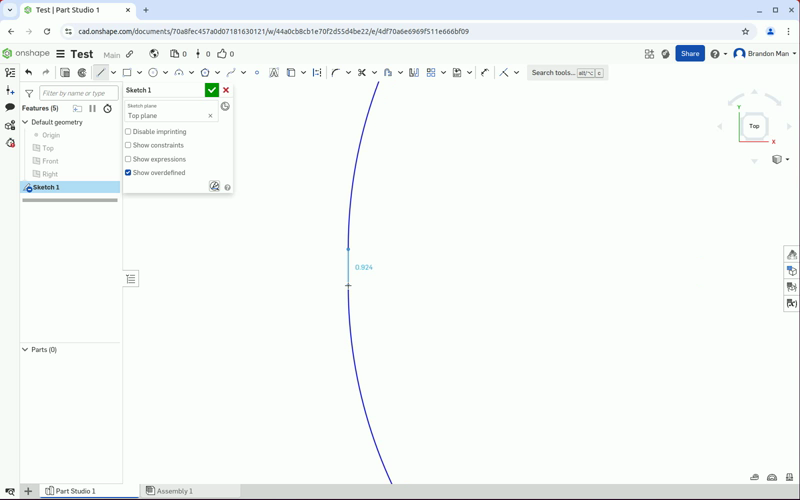
scroll(6)
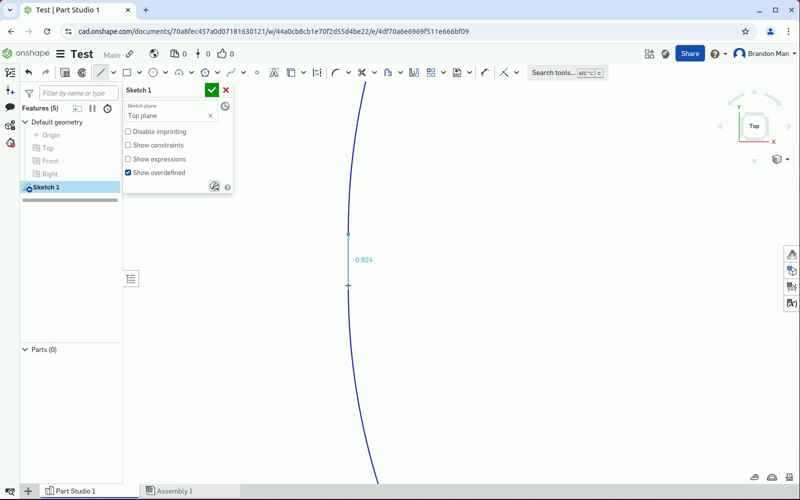
key_up(shift)
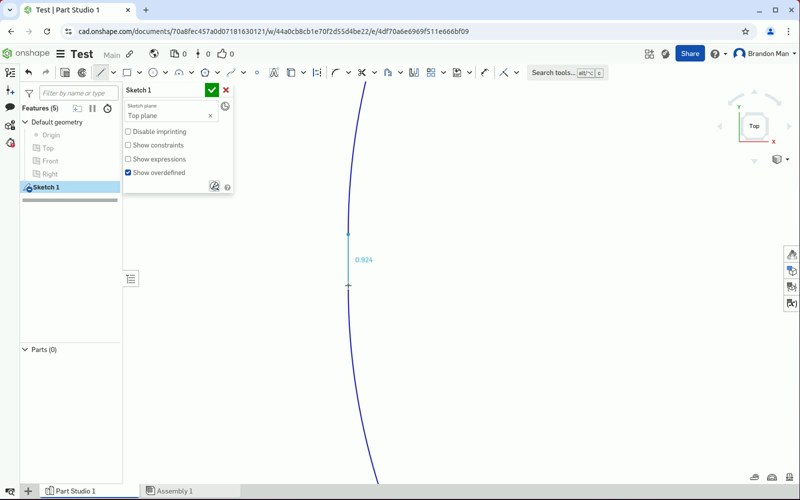
click(348, 285)
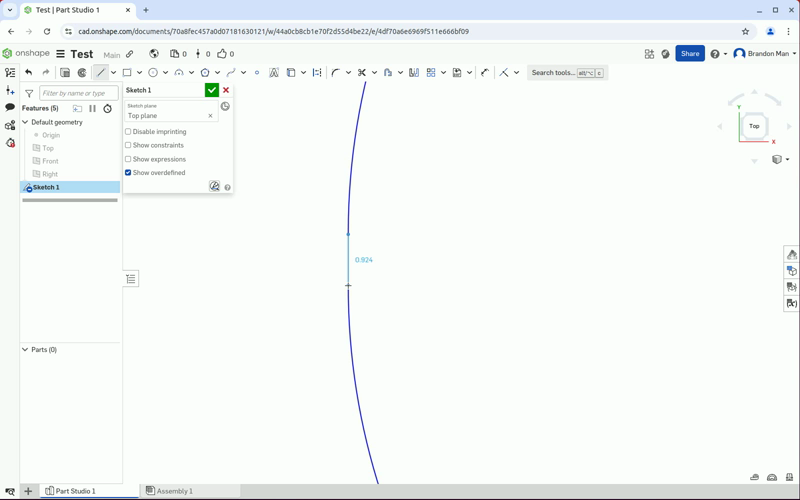
scroll(-6)
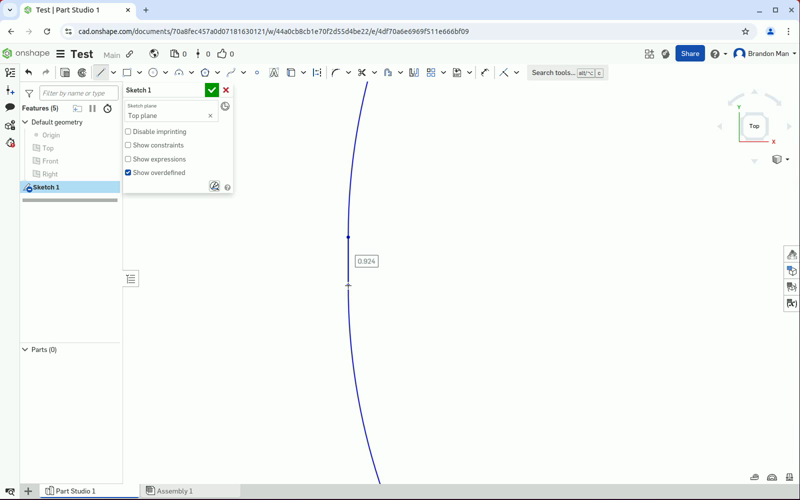
scroll(-6)
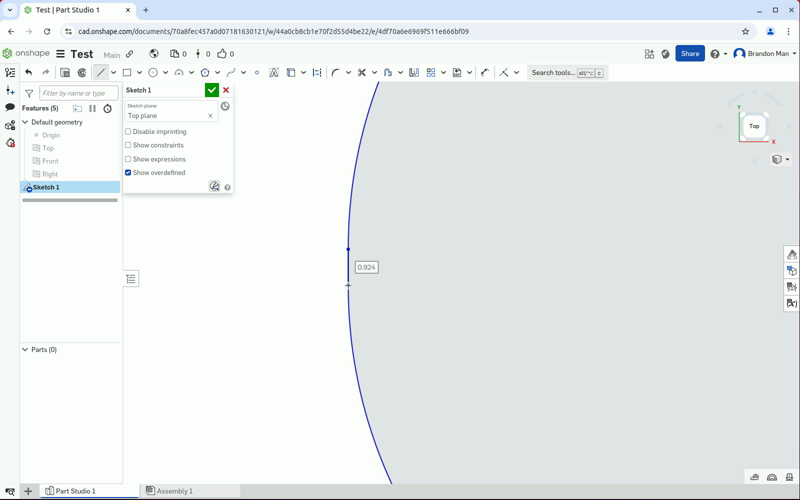
scroll(-6)
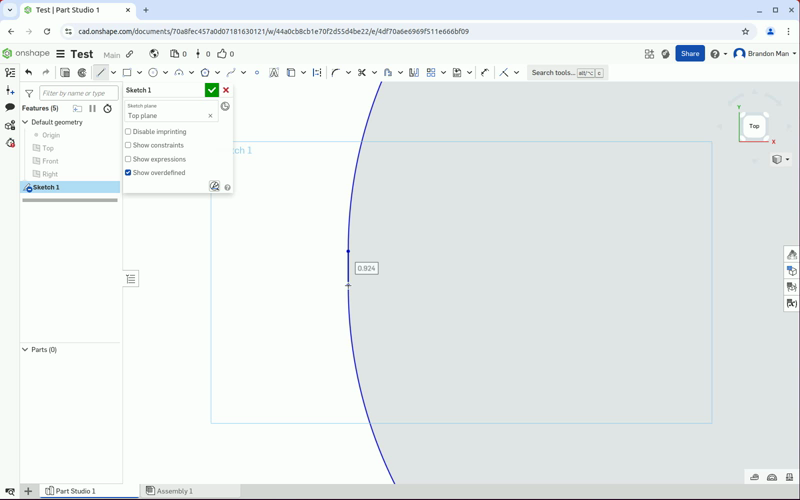
scroll(-6)
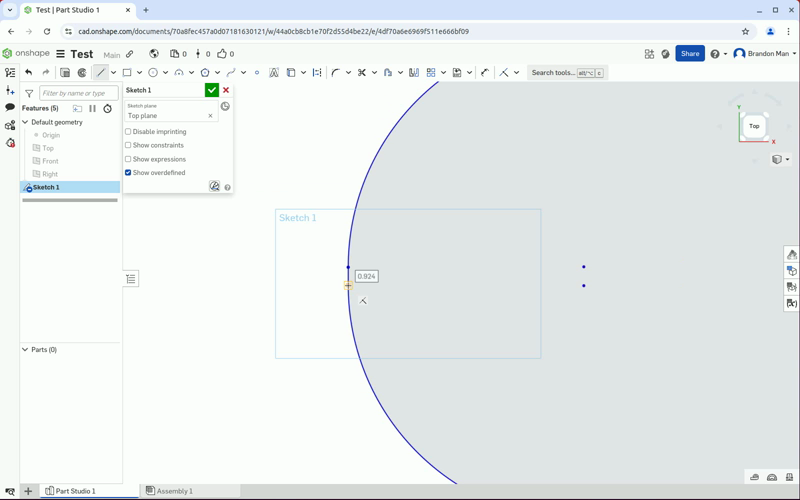
scroll(-6)
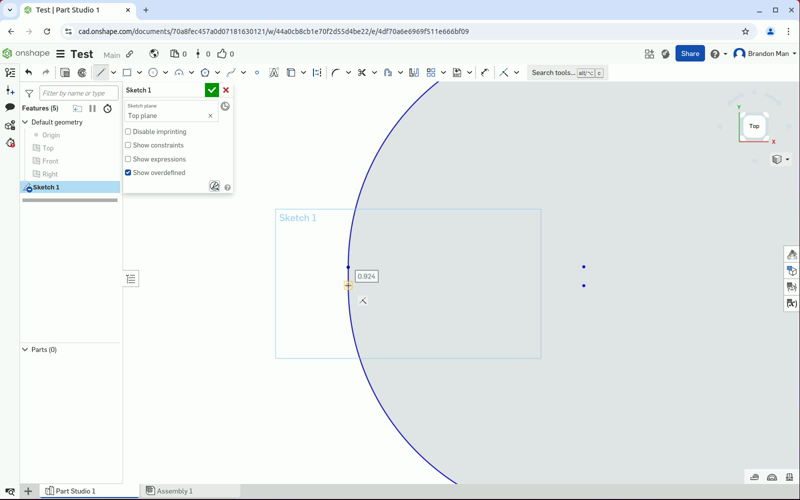
scroll(-6)
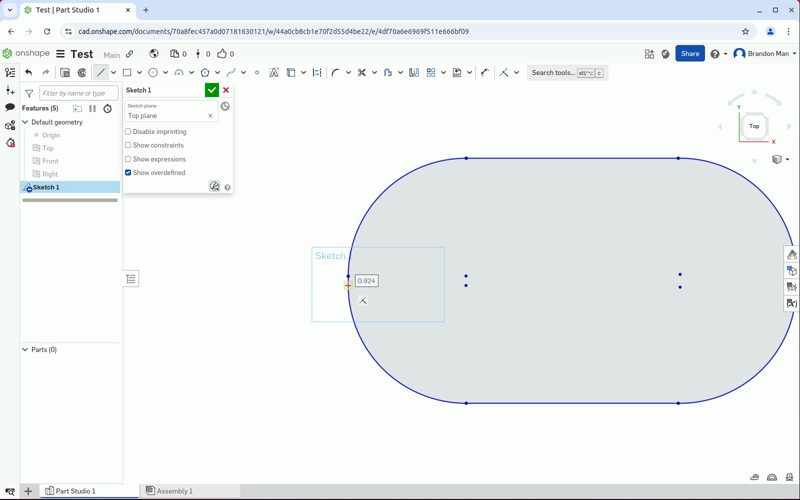
scroll(-6)
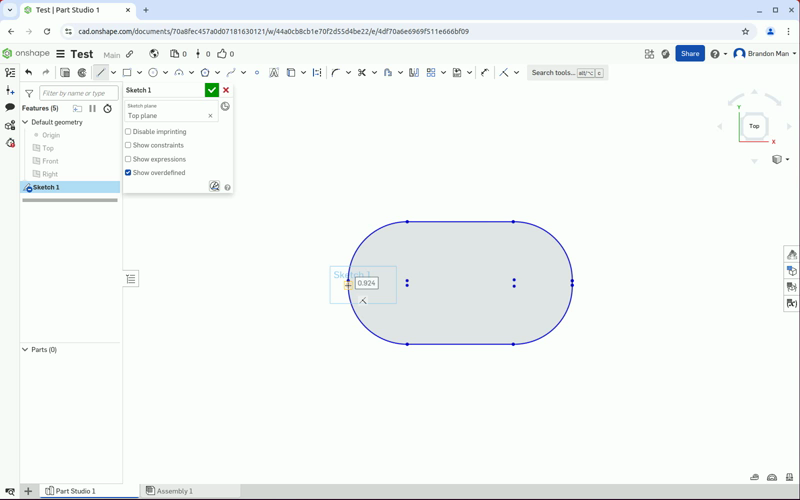
key(esc)
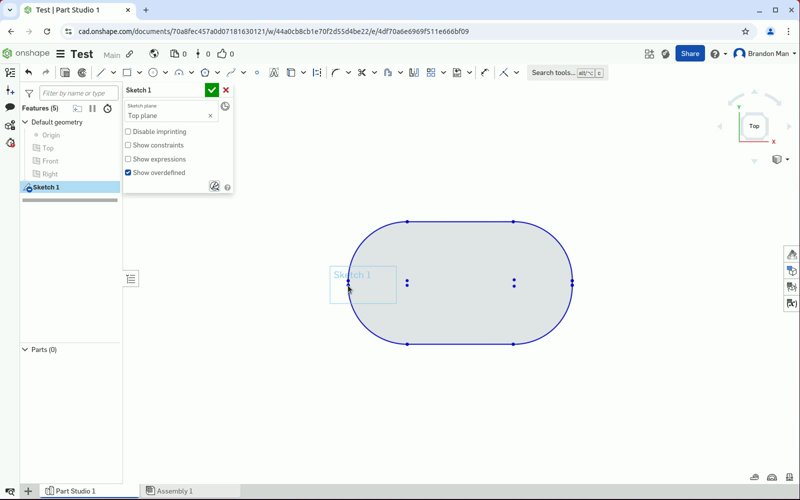
mouse_move(411, 282)
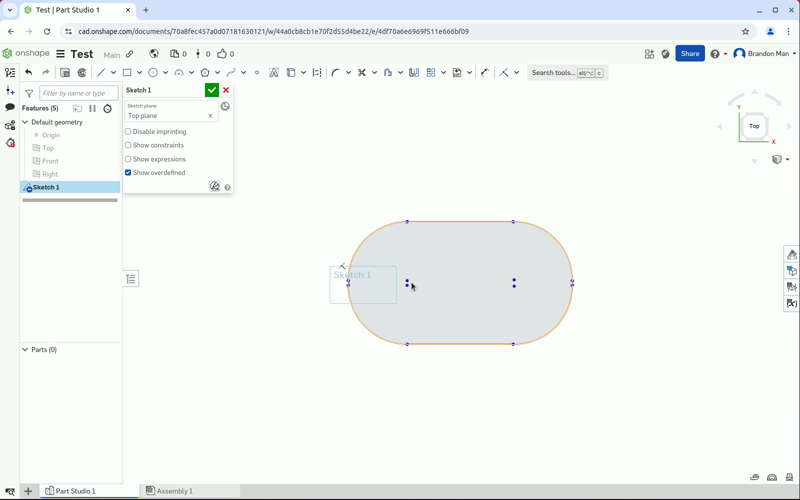
click(411, 282)
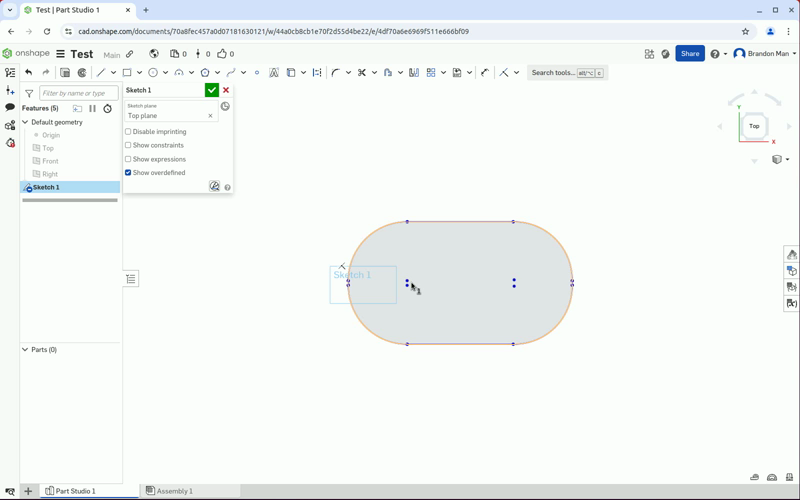
mouse_move(73, 352)
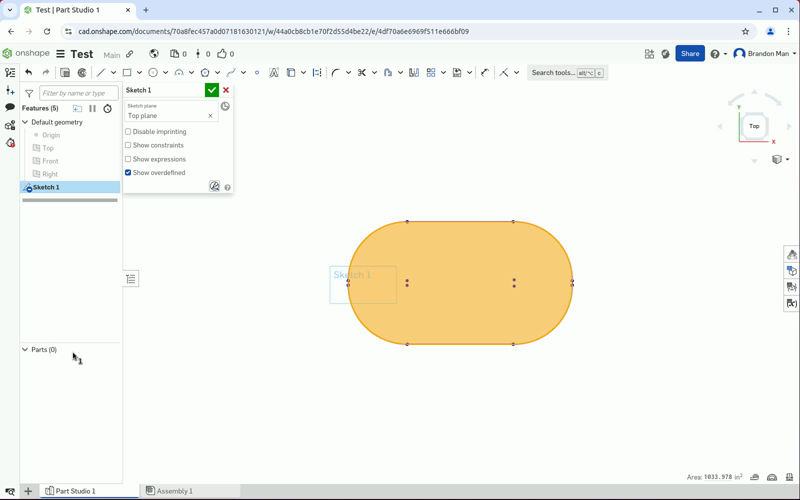
key(shift+y)
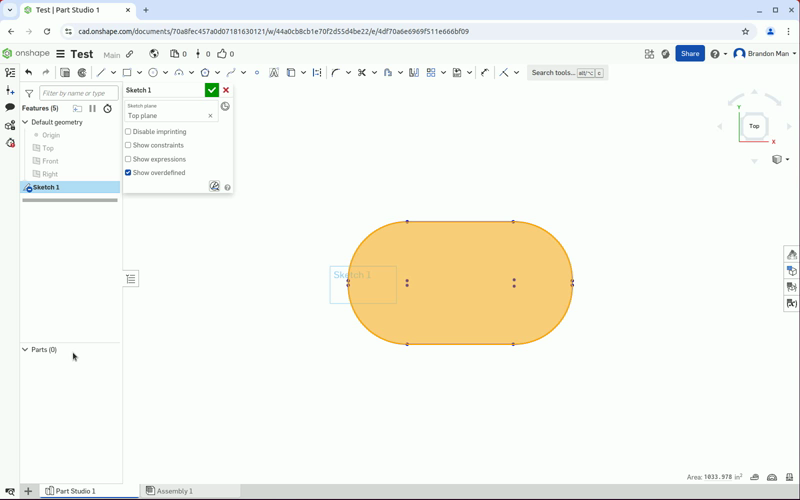
key(shift+e)
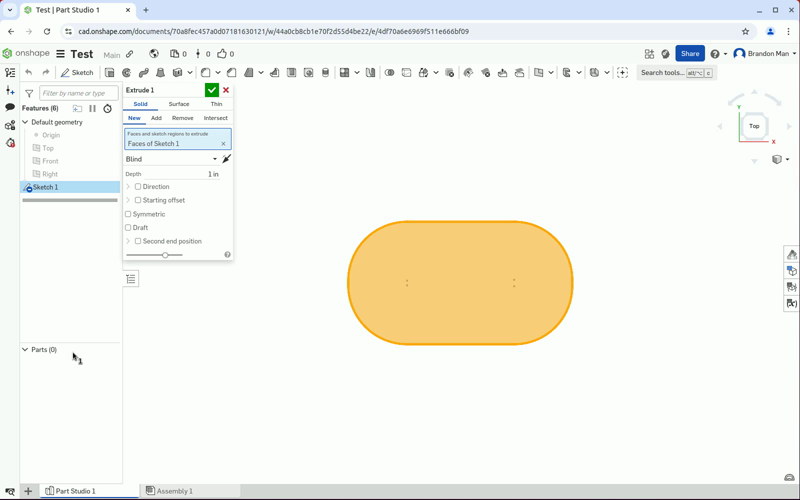
mouse_move(143, 106)
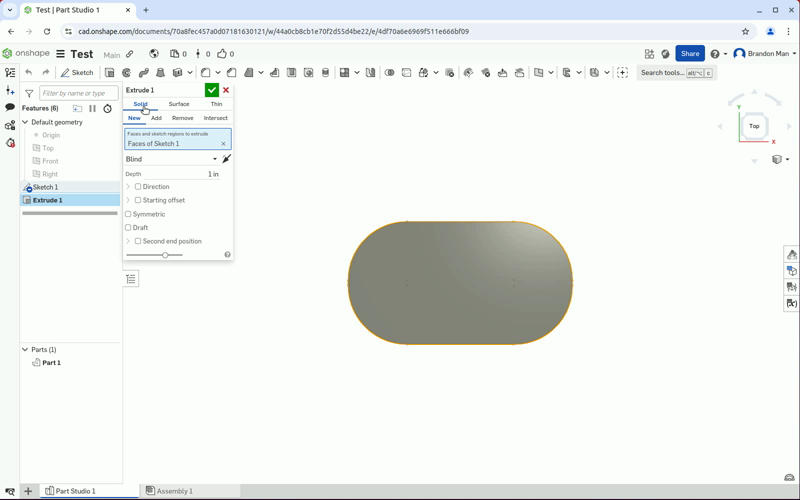
click(143, 106)
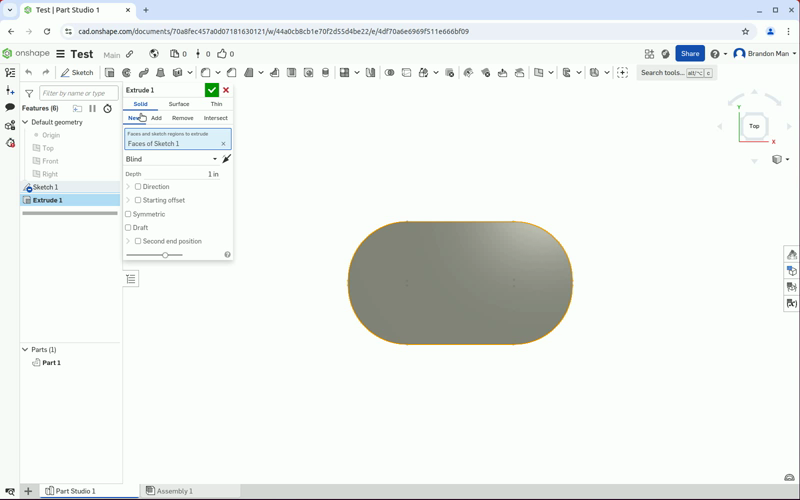
mouse_move(137, 120)
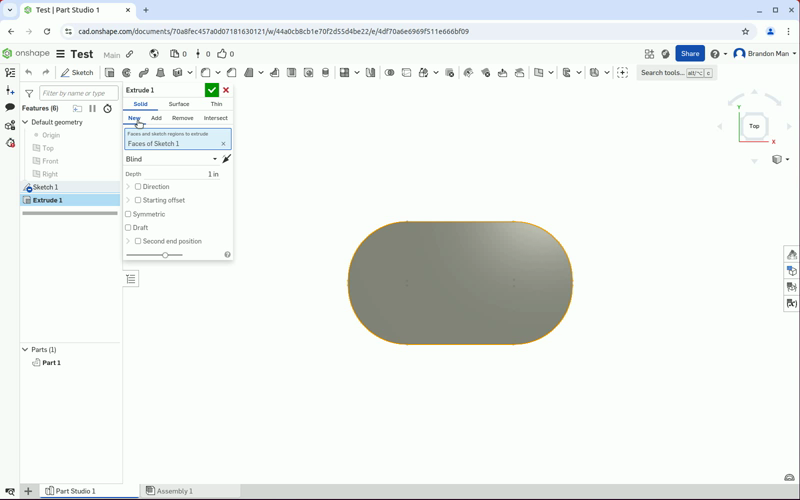
click(137, 120)
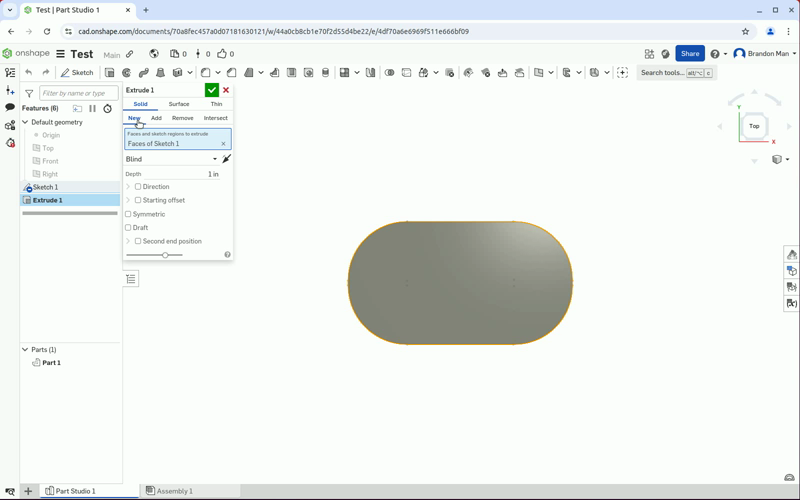
key(tab, 4)
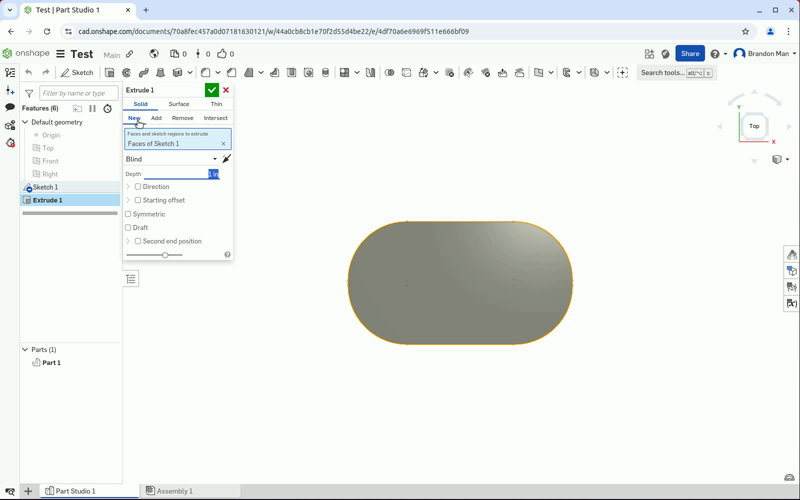
text(4.574)
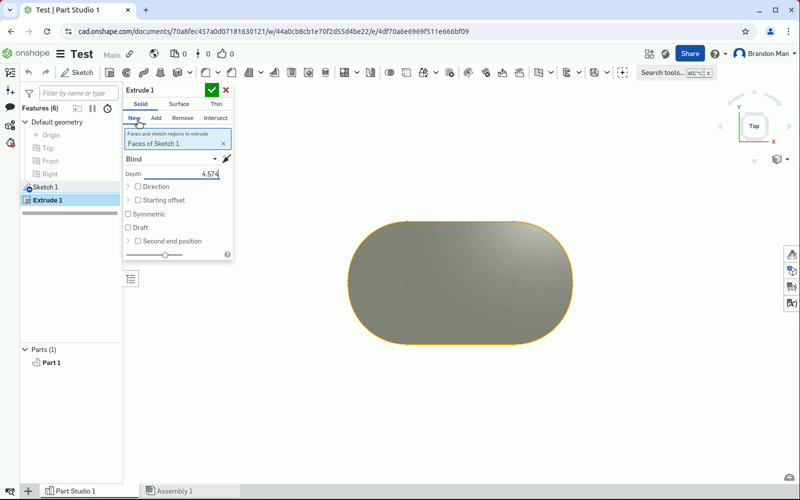
key(enter)
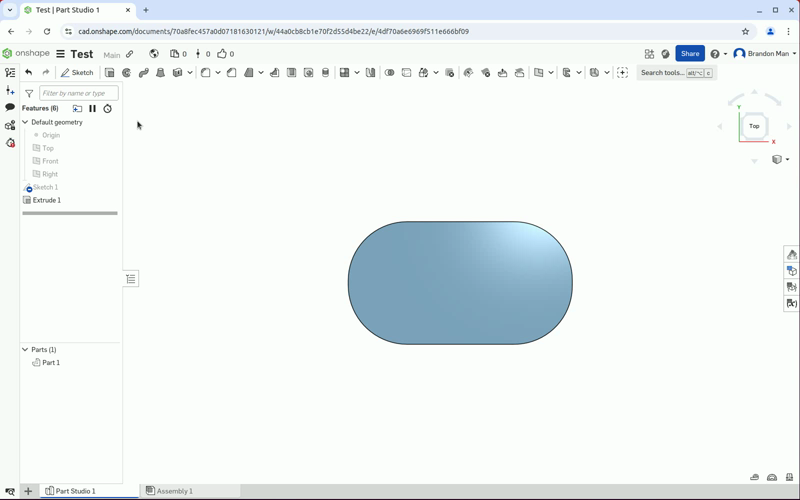
key(shift+h)
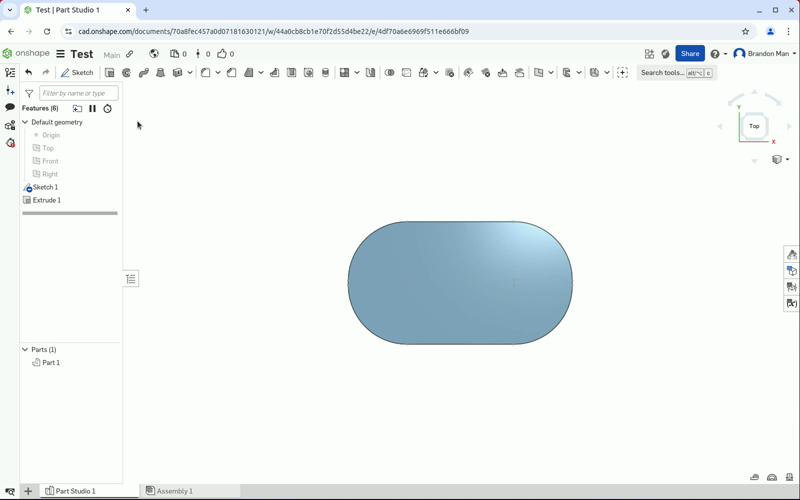
key(shift+h)
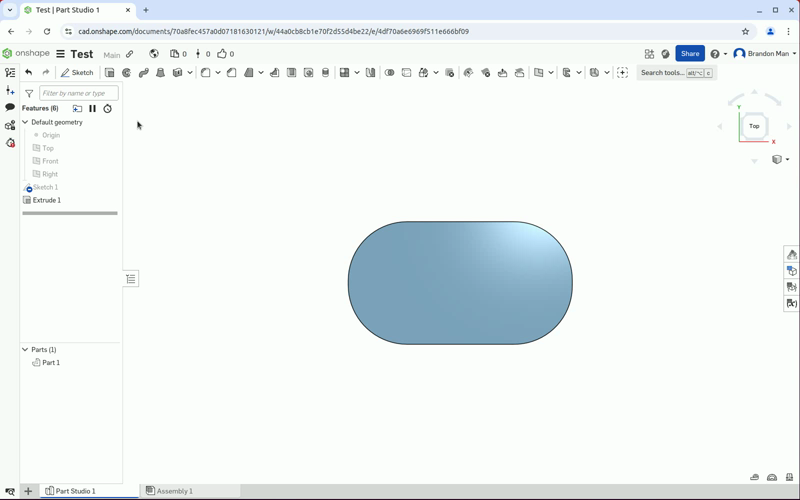
mouse_move(73, 189)
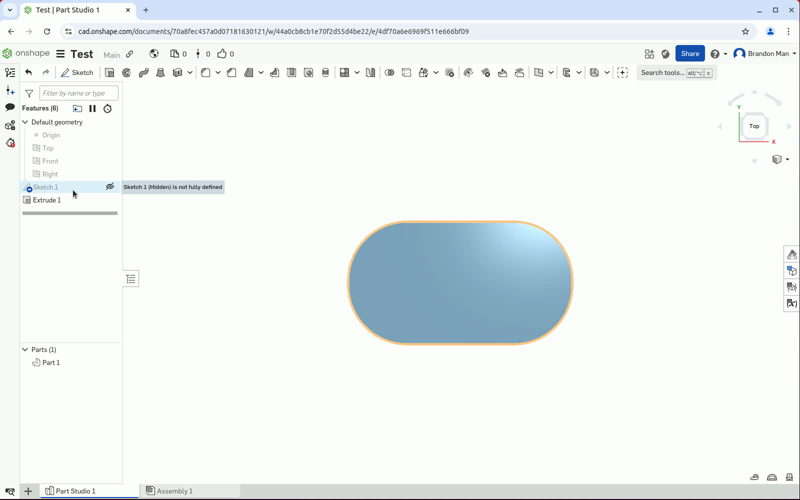
click(73, 189)
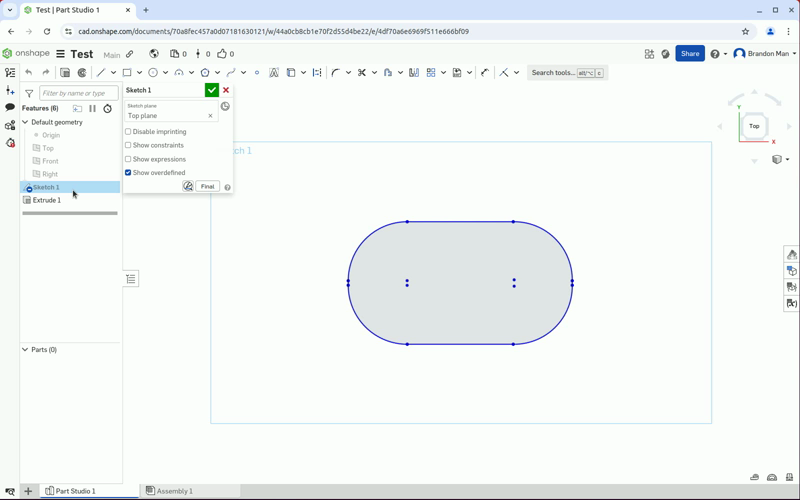
mouse_move(229, 92)
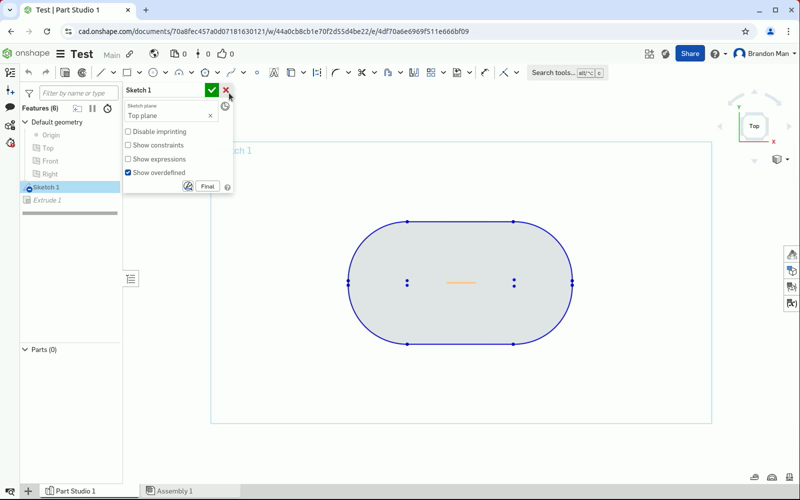
click(229, 92)
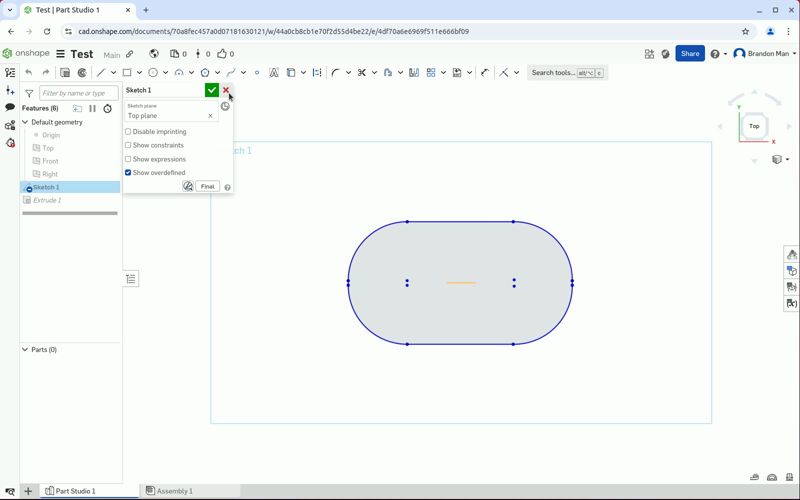
key(shift+s)
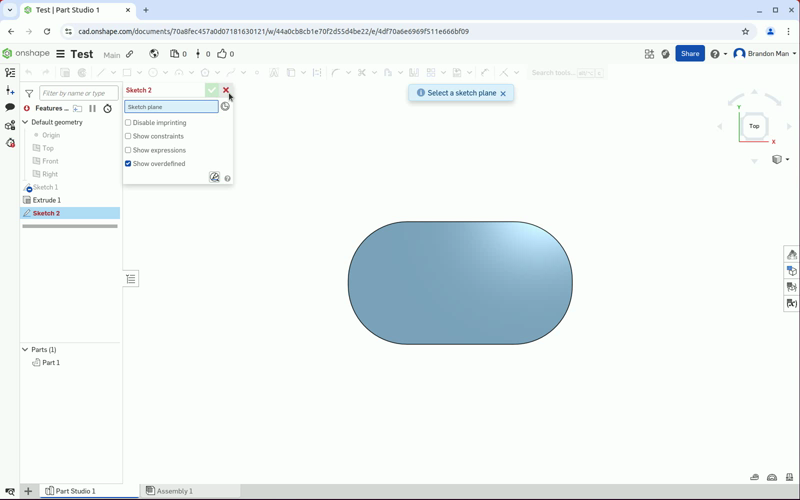
mouse_move(73, 150)
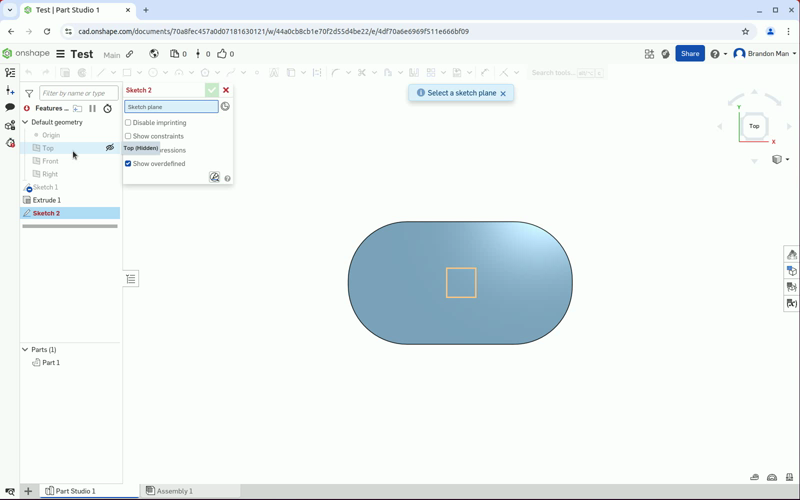
click(73, 150)
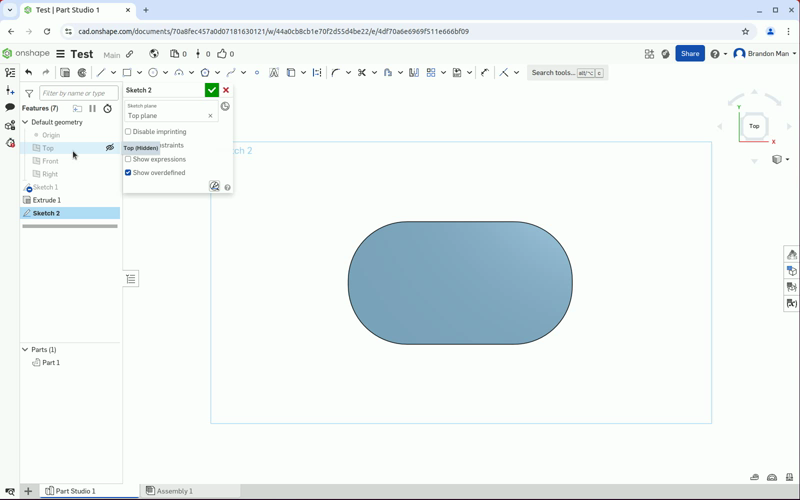
mouse_move(73, 352)
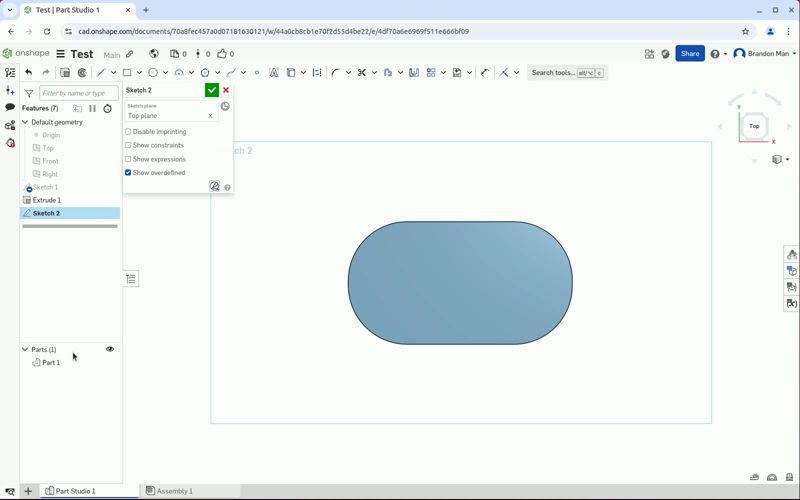
key(y)
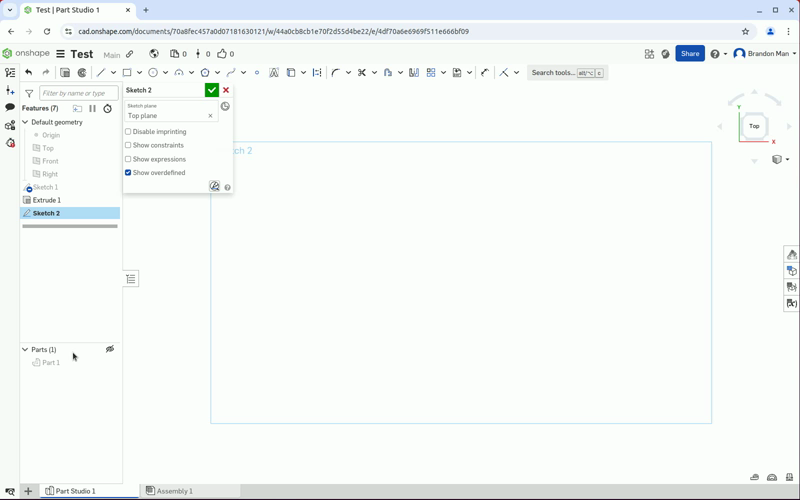
key(a)
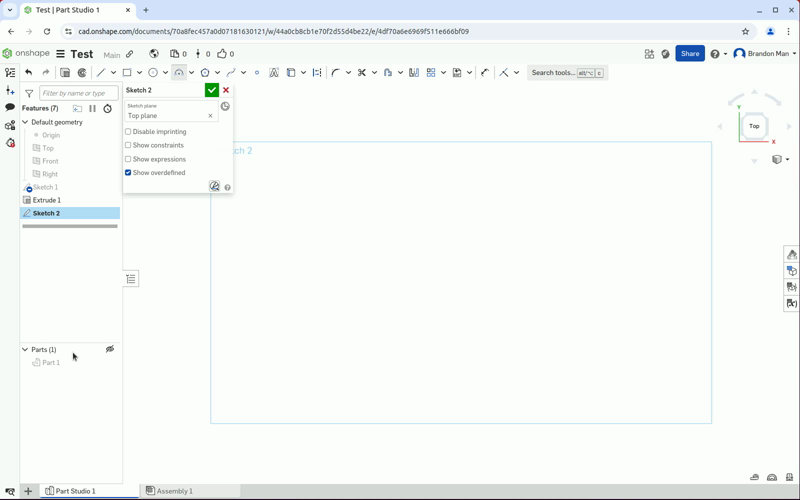
key_down(shift)
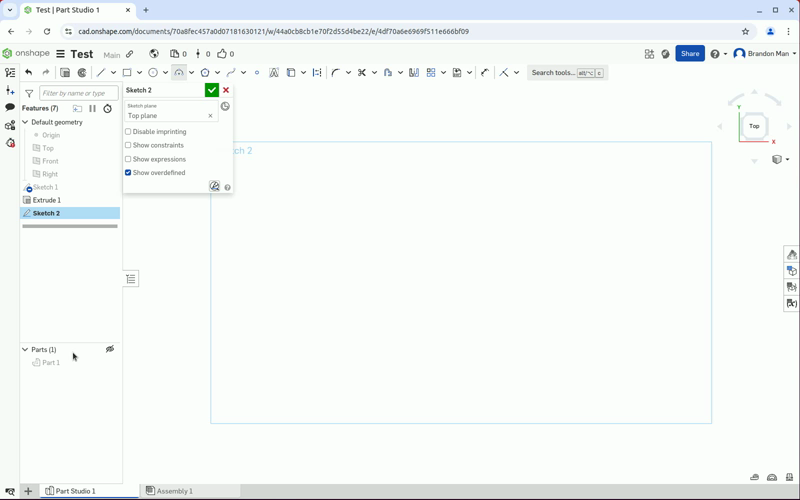
mouse_move(342, 291)
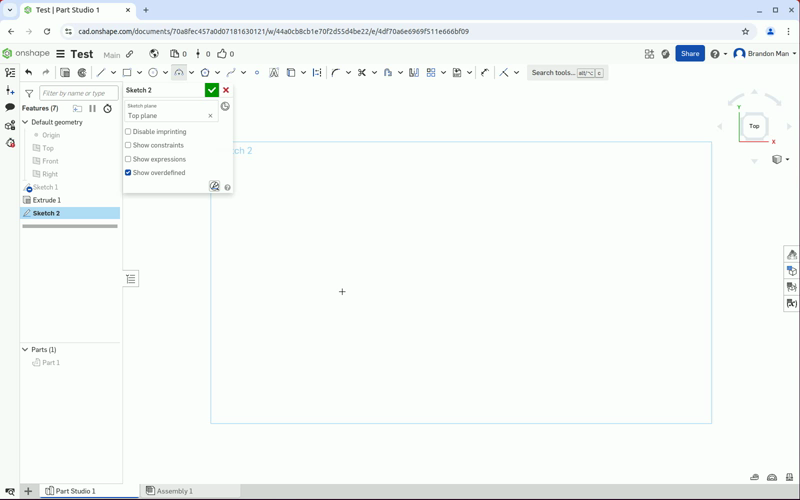
click(342, 291)
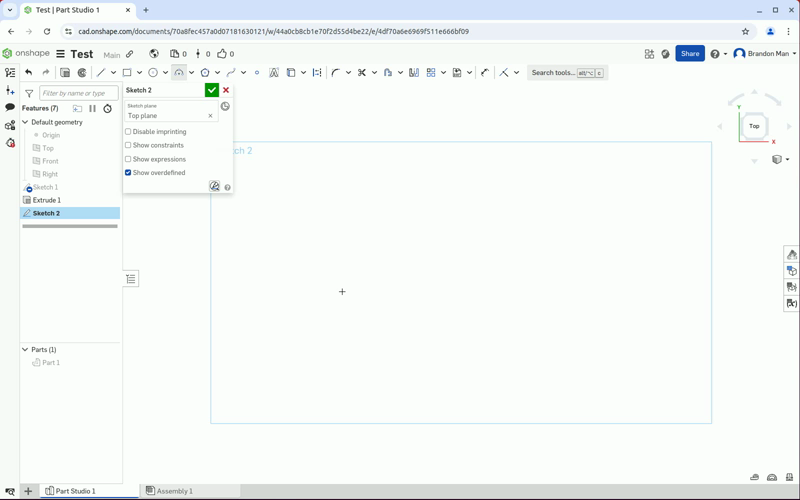
key_up(shift)
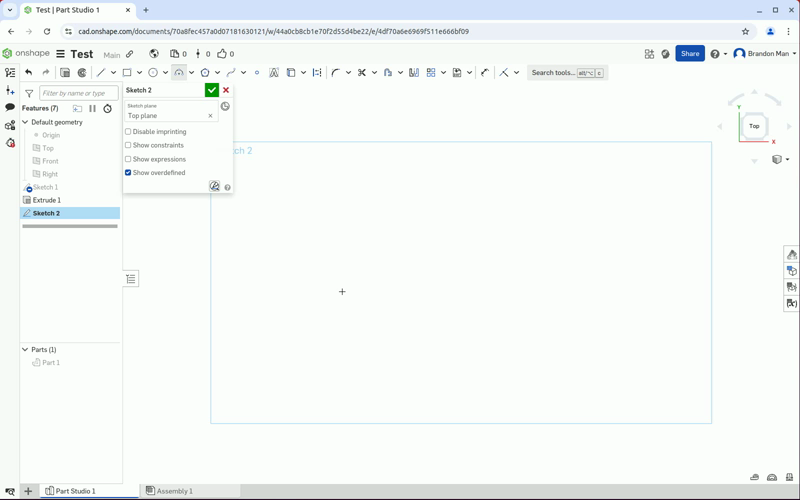
key_down(shift)
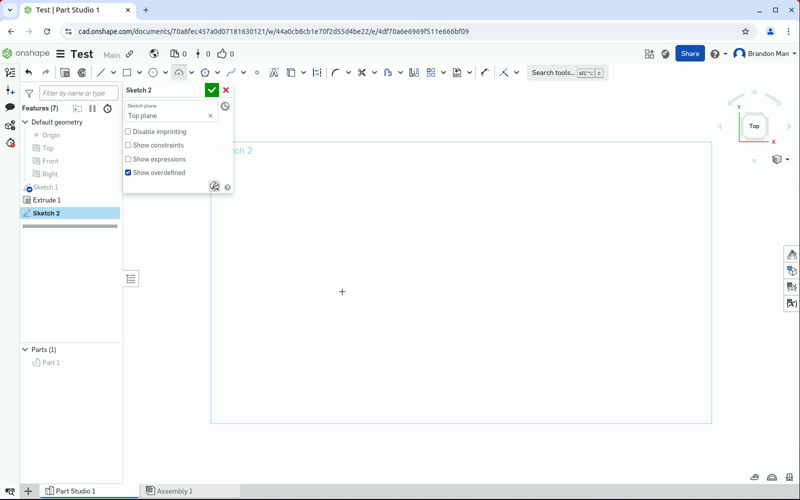
mouse_move(401, 350)
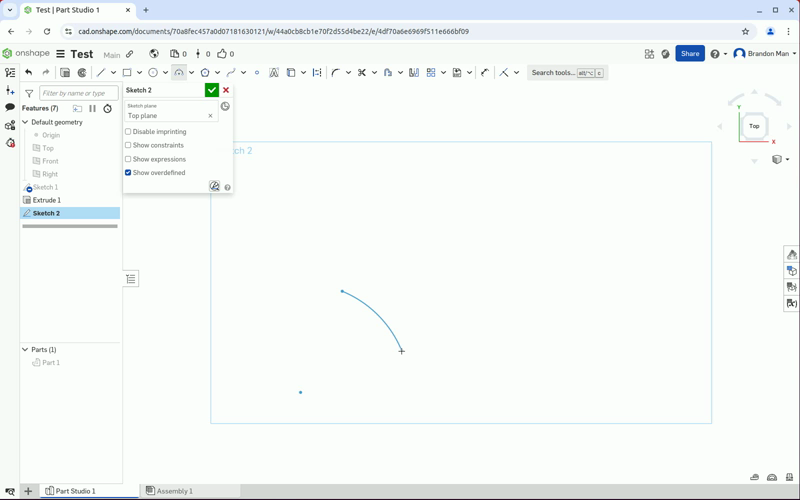
click(401, 350)
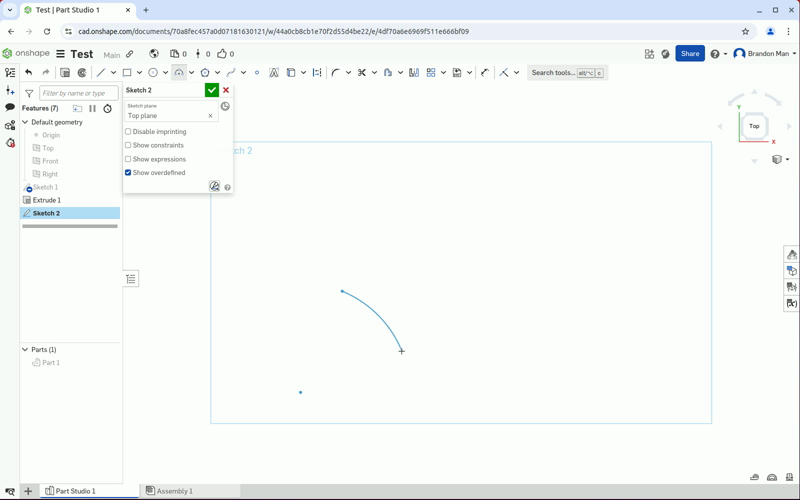
mouse_move(359, 333)
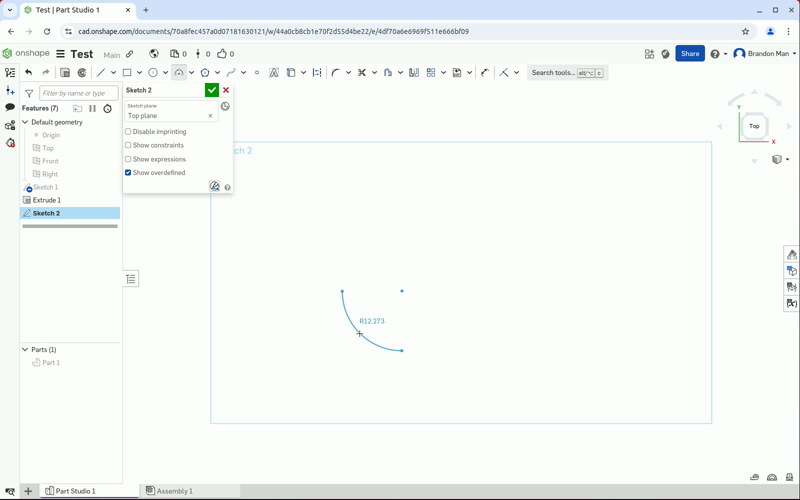
click(359, 333)
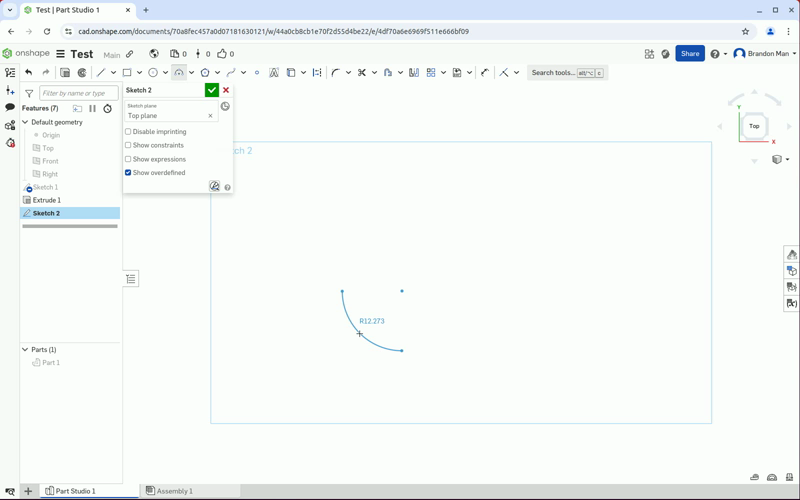
key_up(shift)
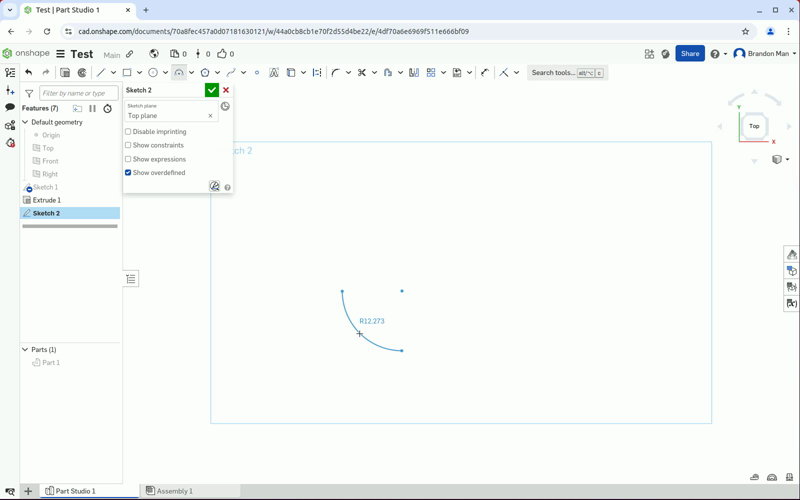
key(esc)
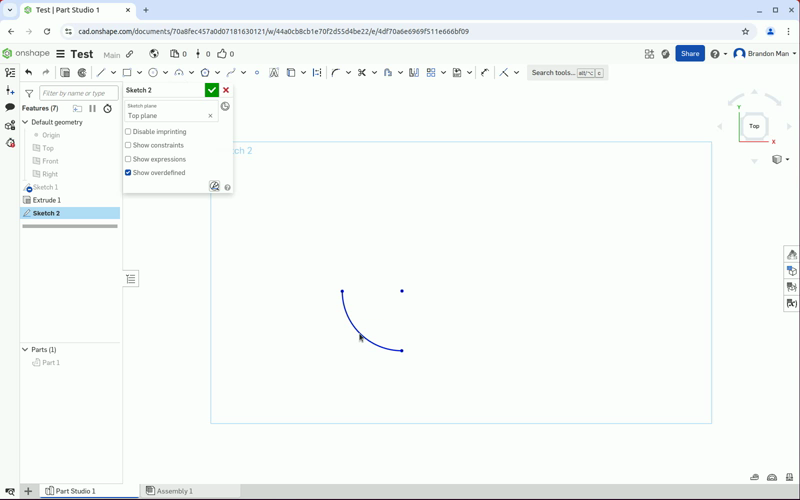
key(l)
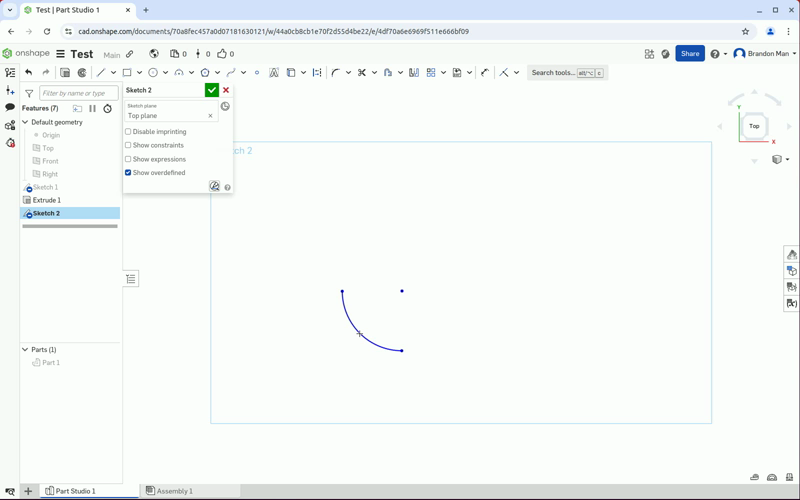
mouse_move(401, 350)
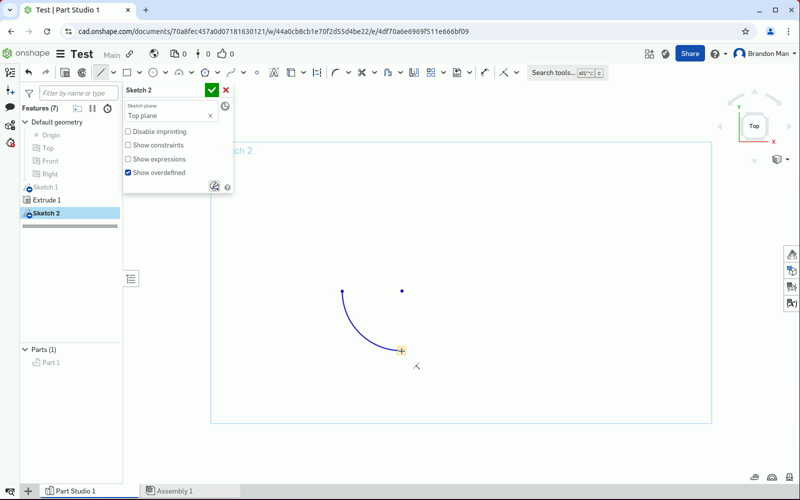
click(401, 350)
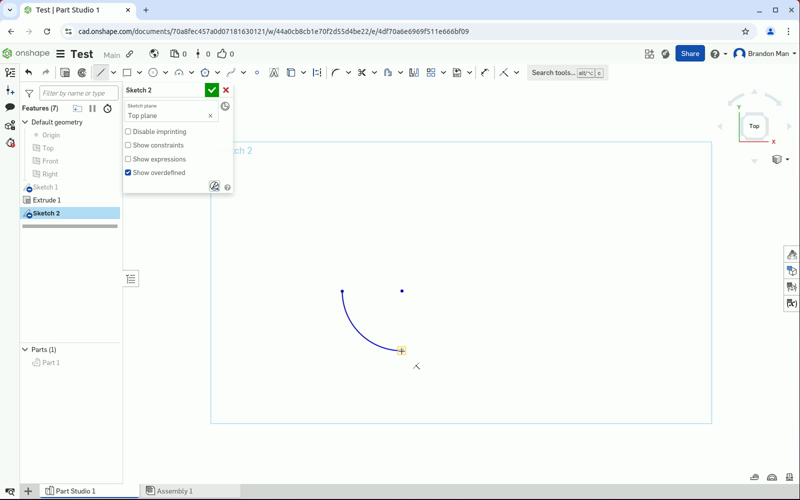
key_down(shift)
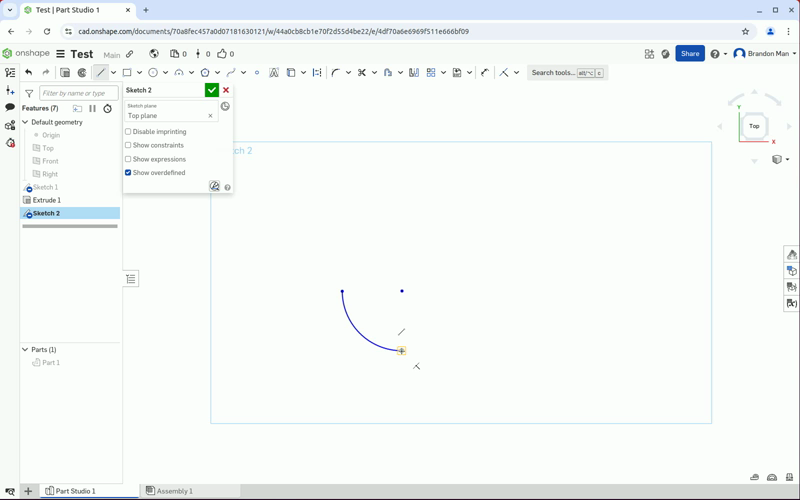
mouse_move(518, 350)
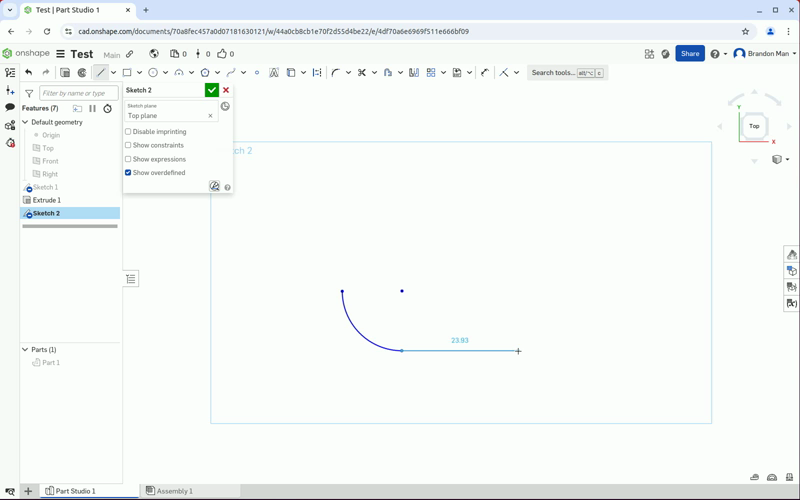
click(518, 350)
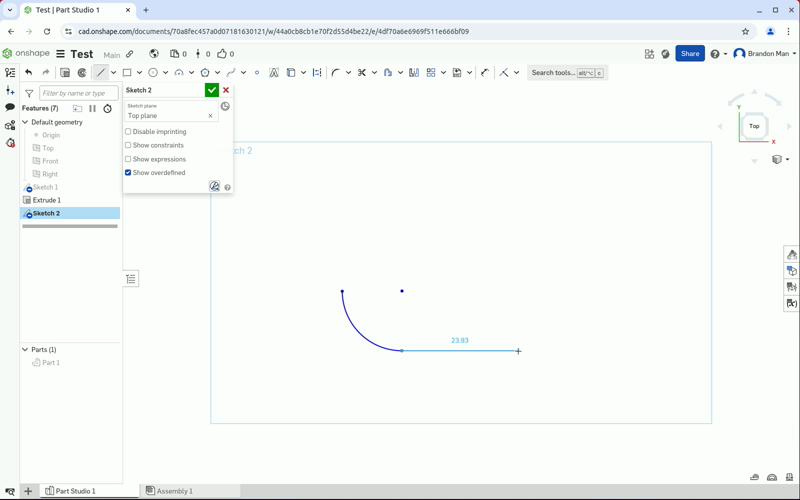
key_up(shift)
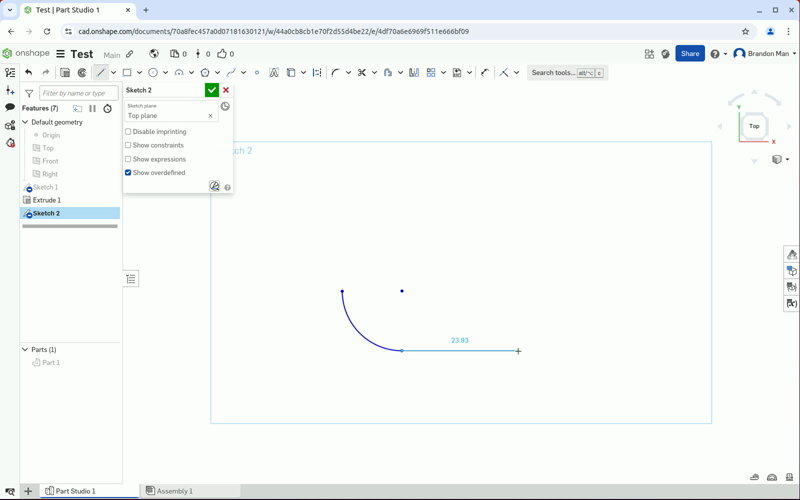
key(esc)
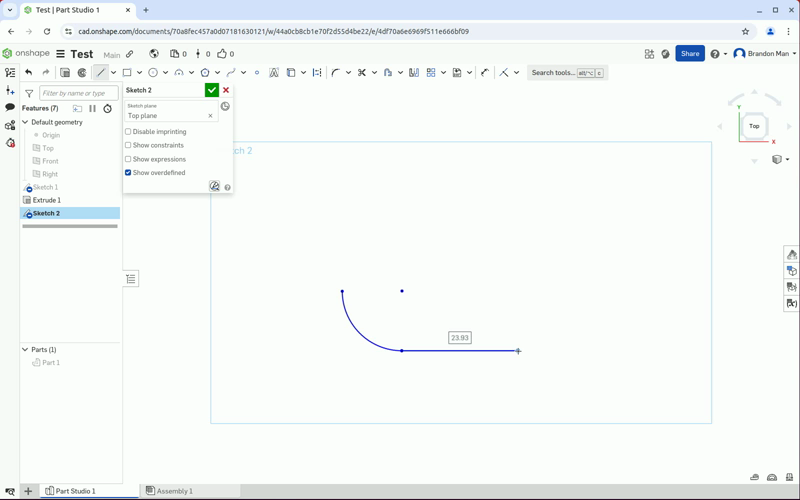
key(a)
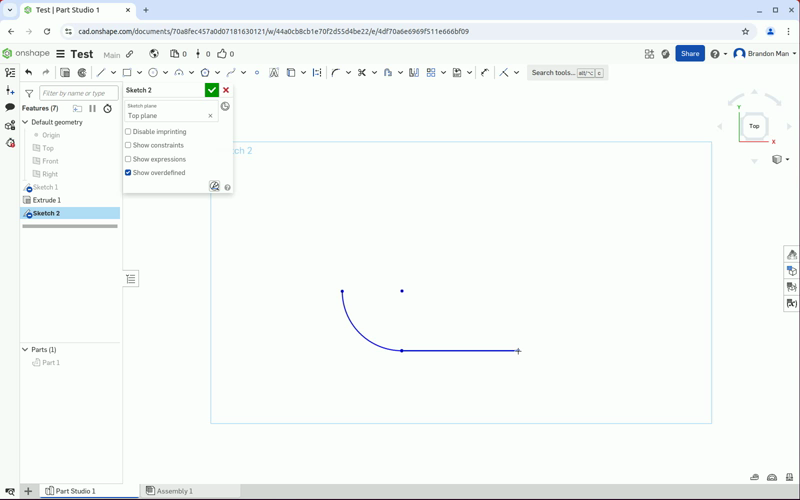
mouse_move(518, 350)
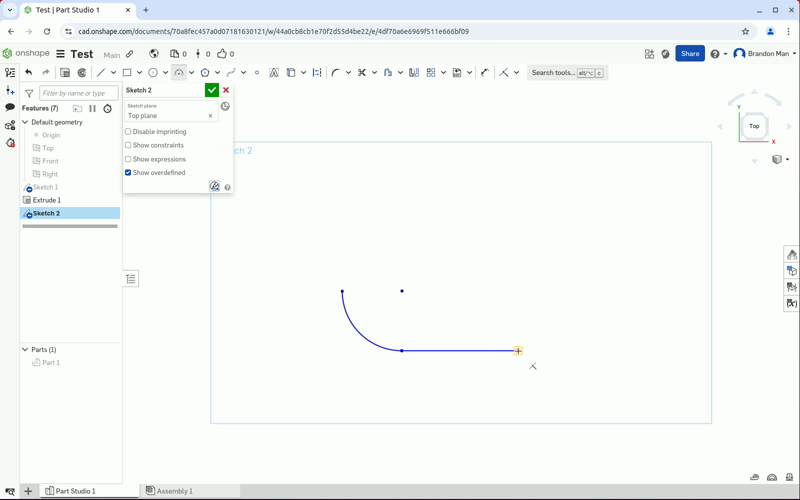
click(518, 350)
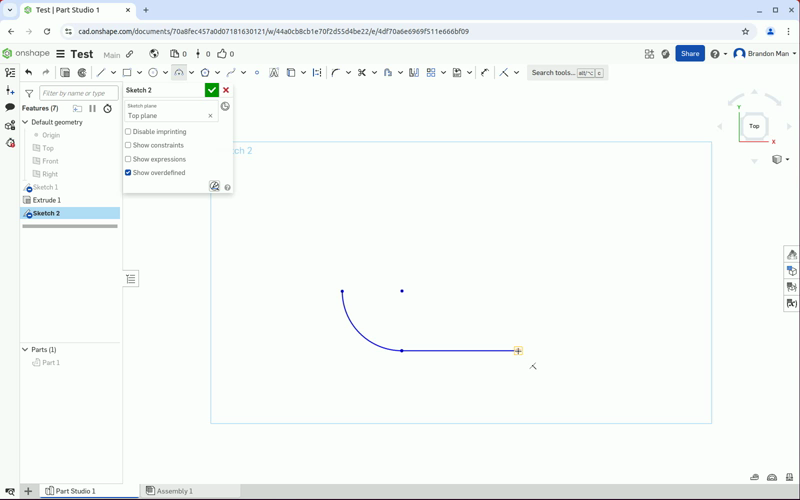
key_down(shift)
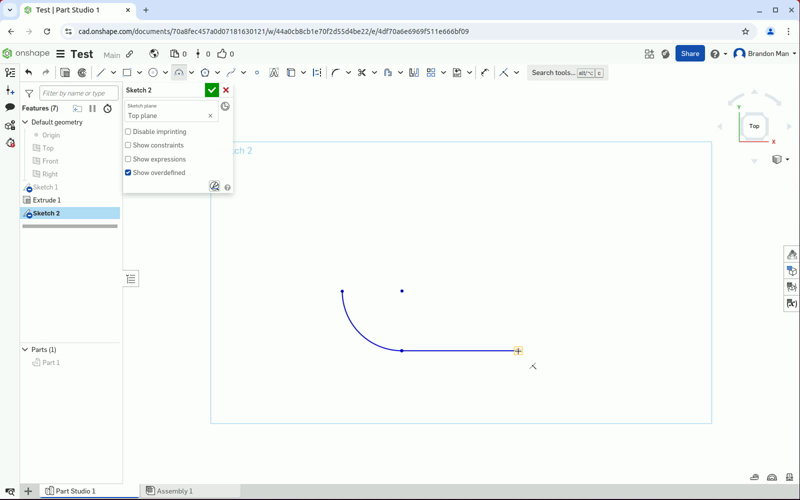
mouse_move(577, 291)
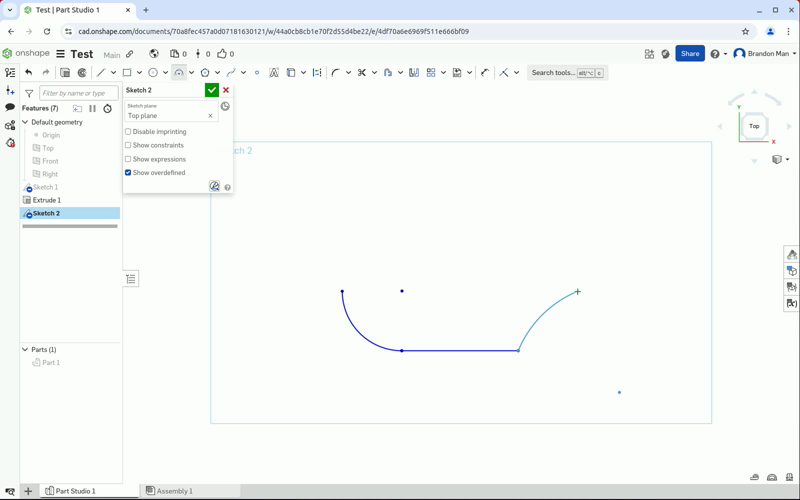
click(577, 291)
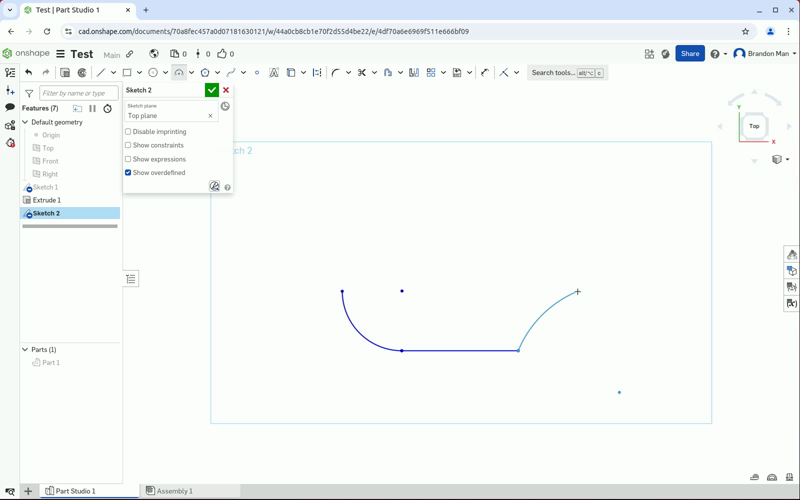
mouse_move(560, 333)
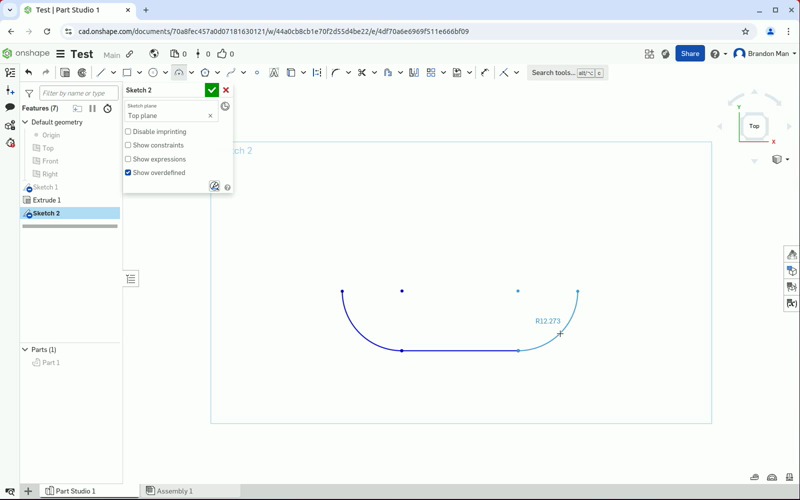
click(560, 333)
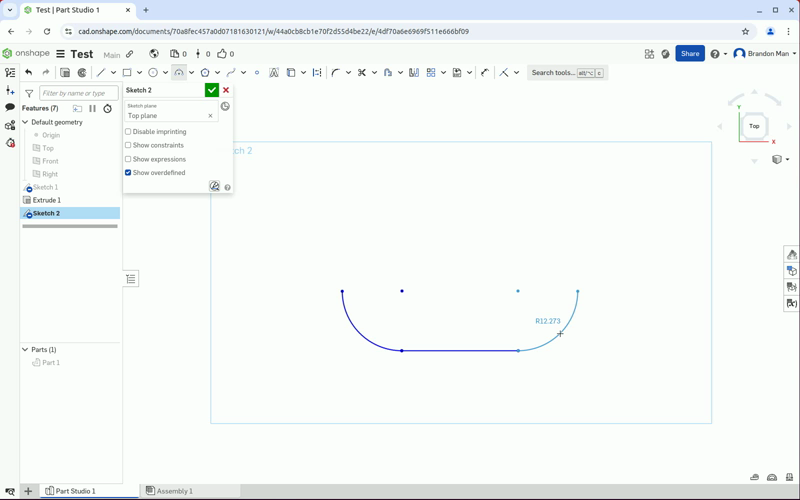
key_up(shift)
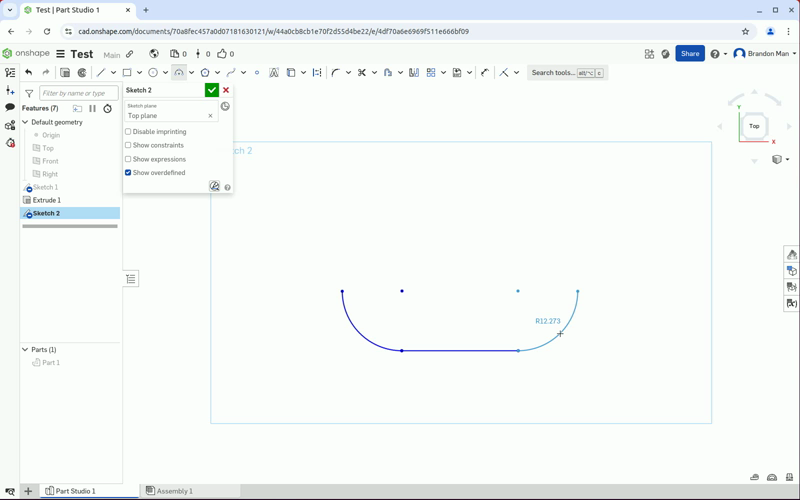
key(esc)
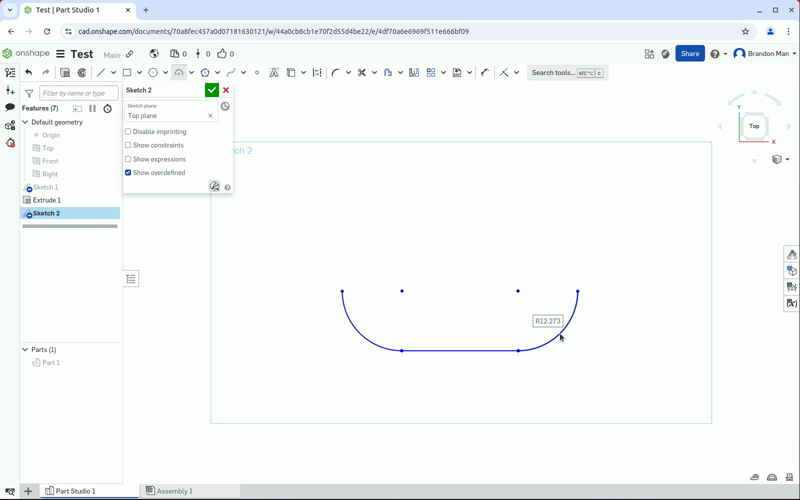
key(l)
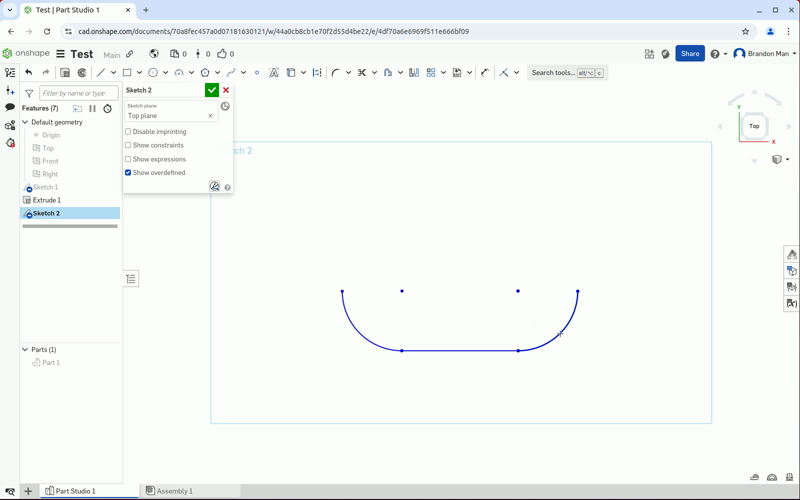
mouse_move(577, 291)
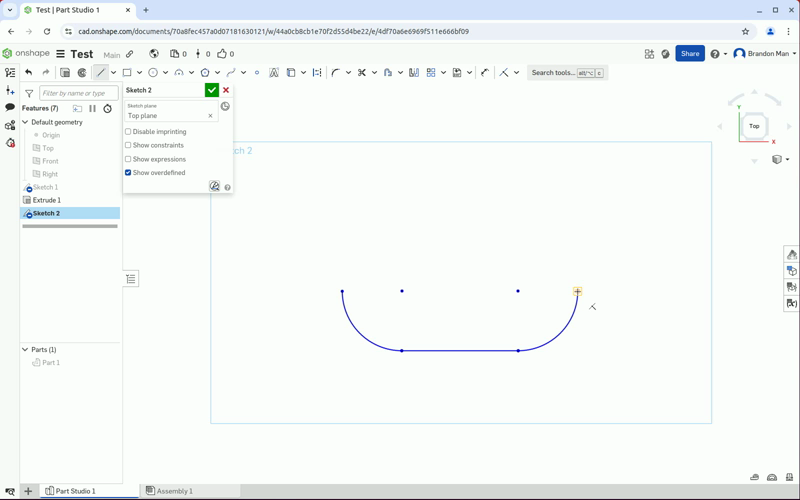
click(577, 291)
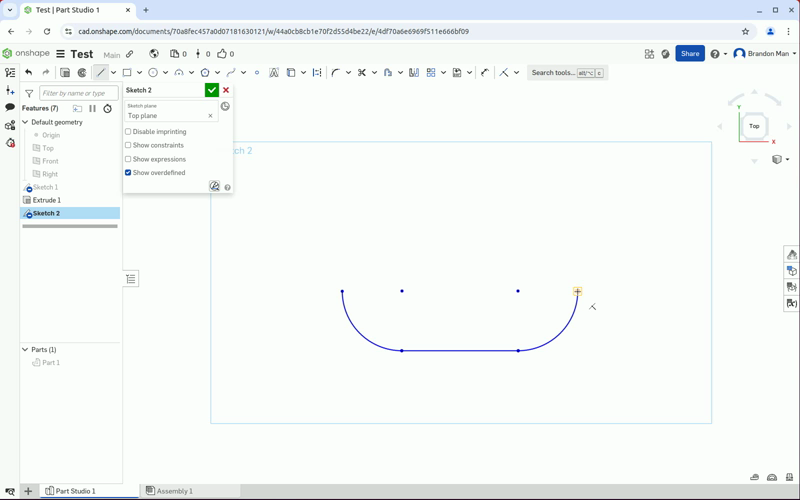
key_down(shift)
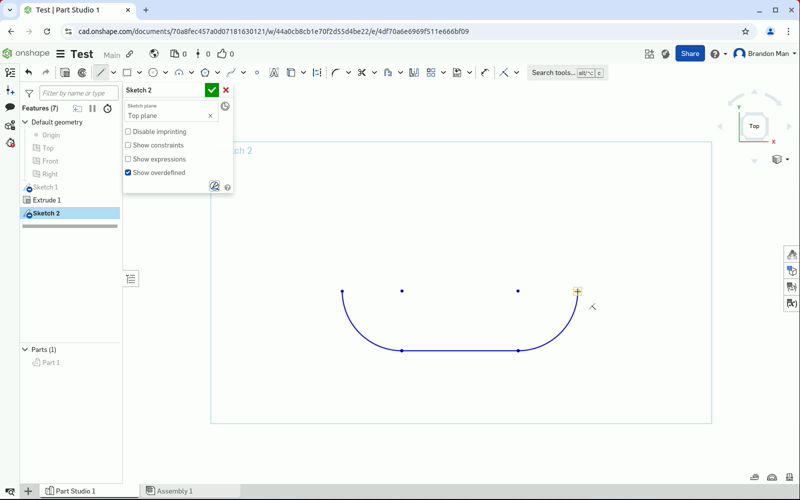
mouse_move(589, 291)
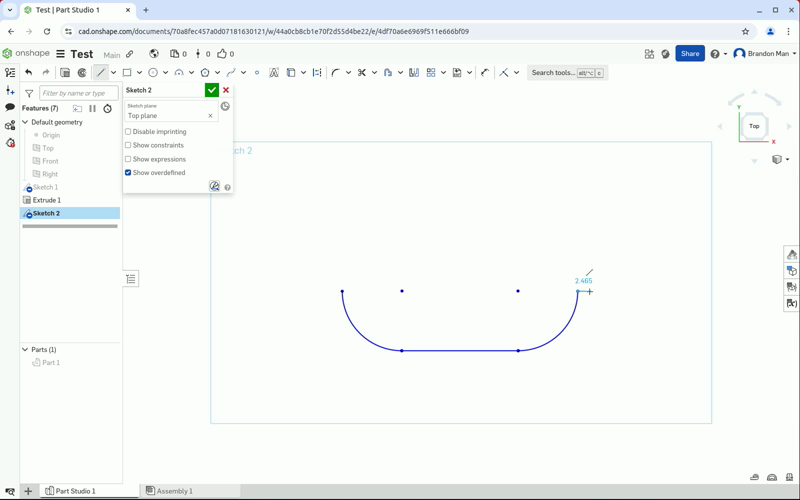
mouse_move(577, 273)
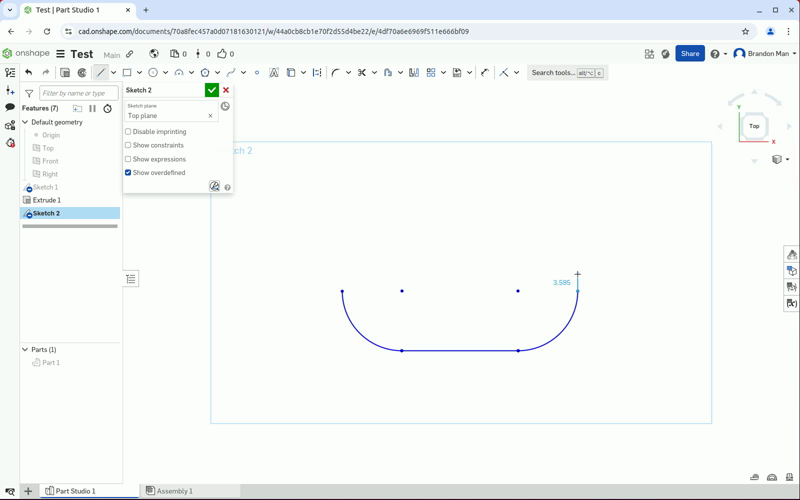
click(577, 273)
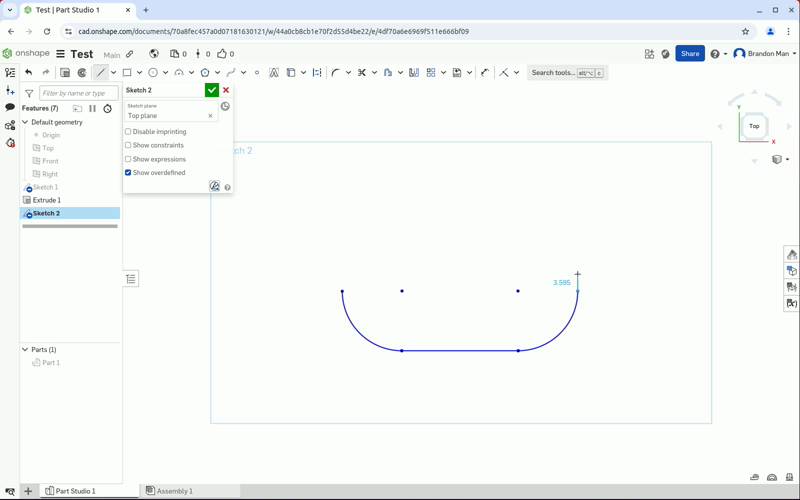
key_up(shift)
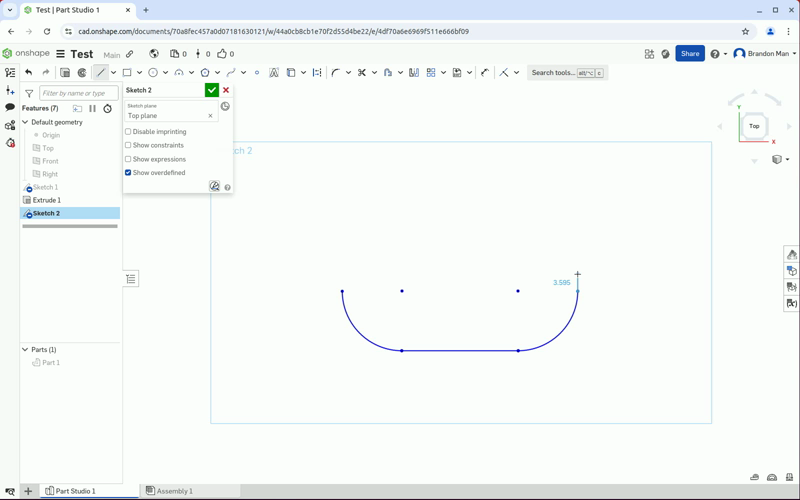
key(esc)
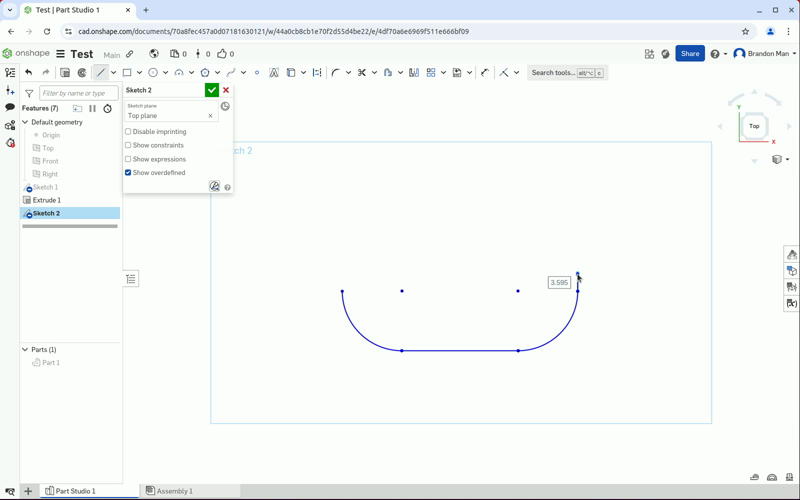
key(a)
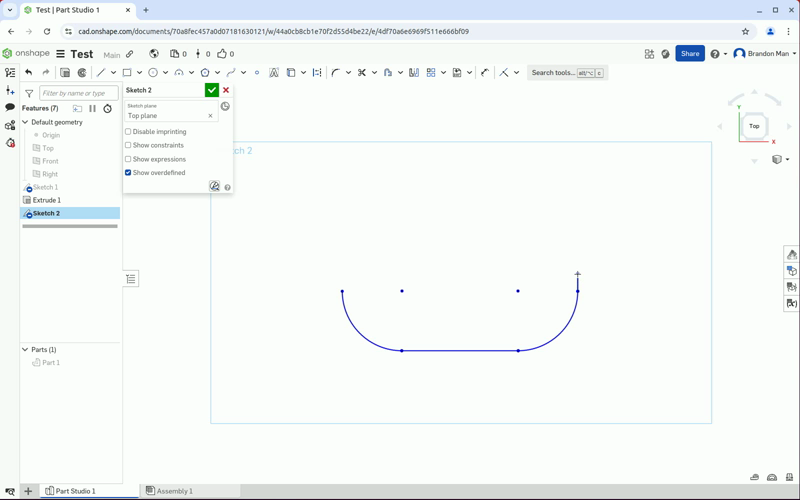
mouse_move(577, 273)
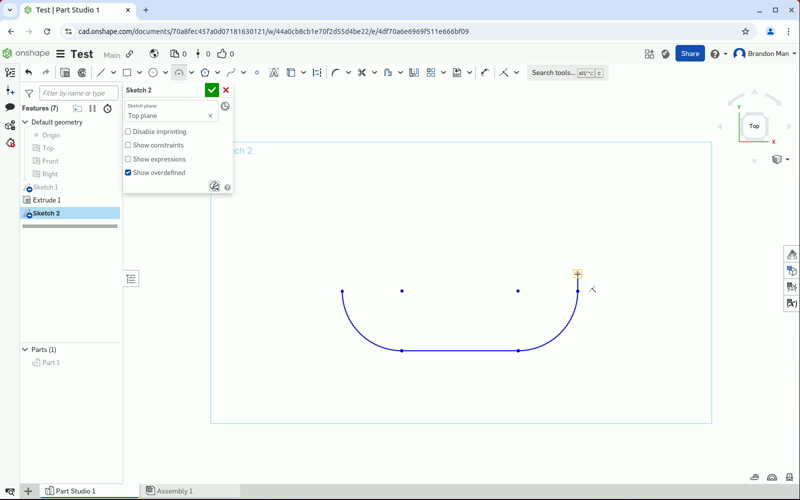
click(577, 273)
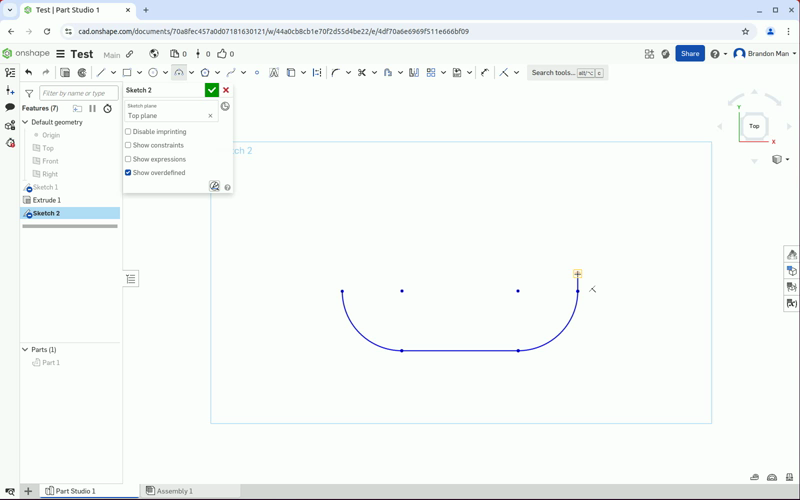
key_down(shift)
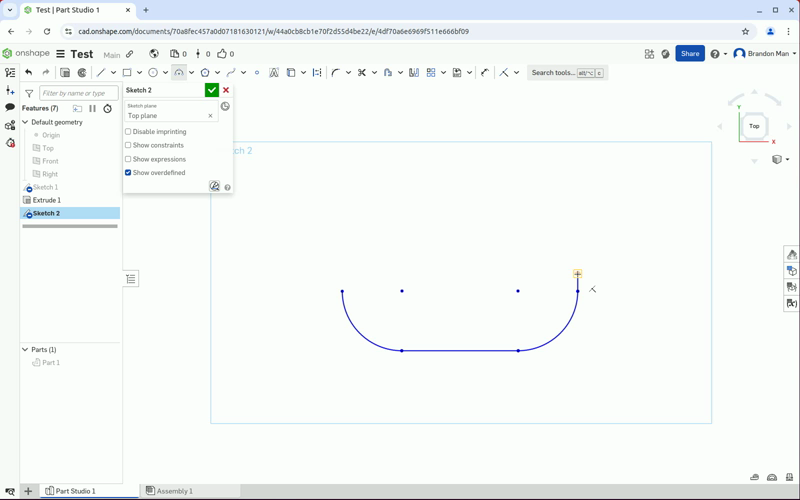
mouse_move(518, 214)
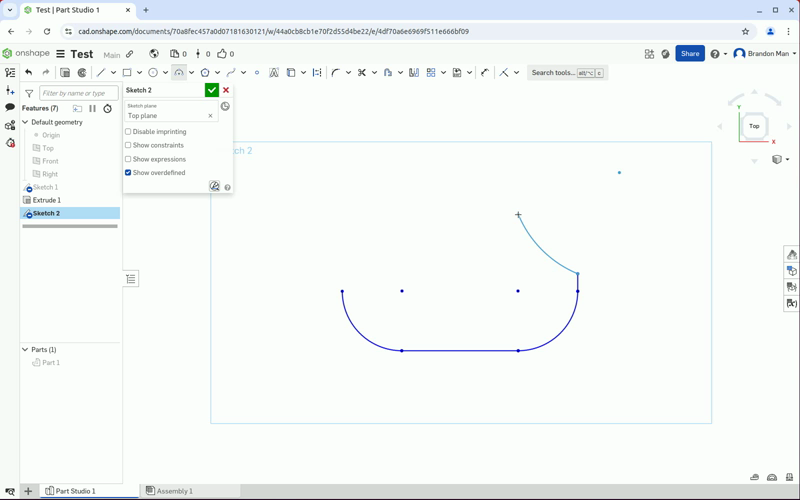
click(518, 214)
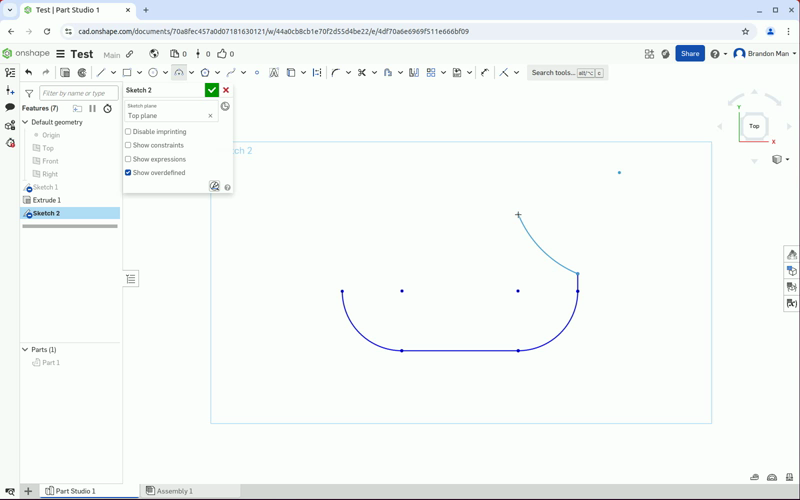
mouse_move(560, 231)
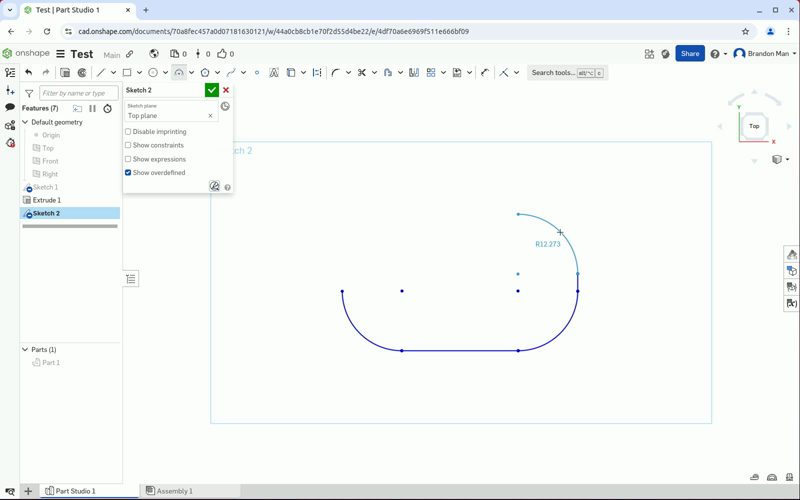
click(560, 231)
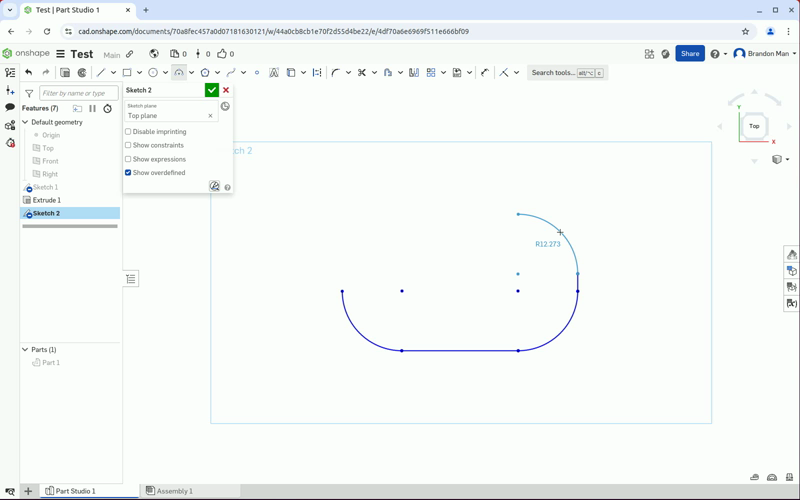
key_up(shift)
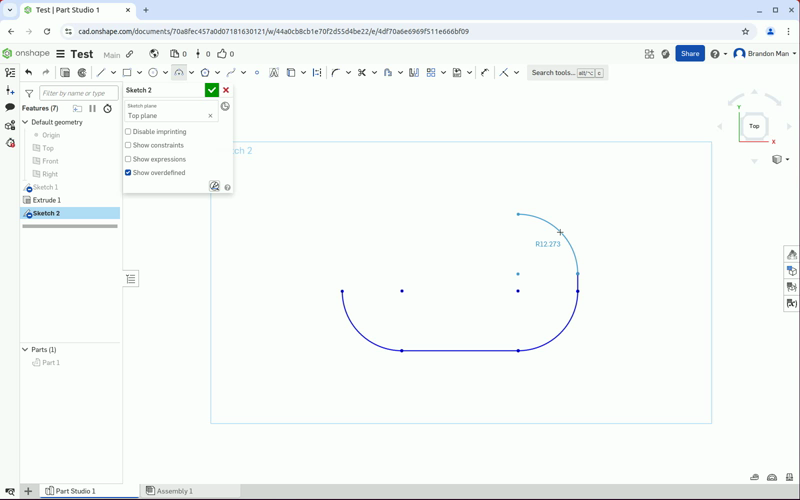
key(esc)
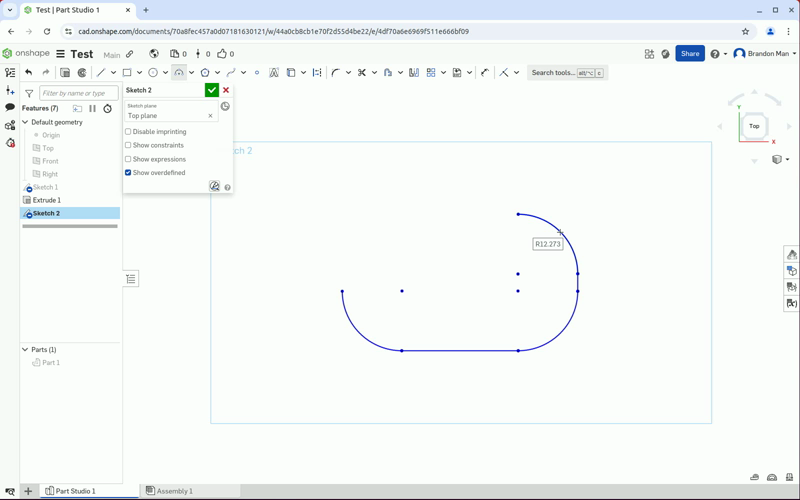
key(l)
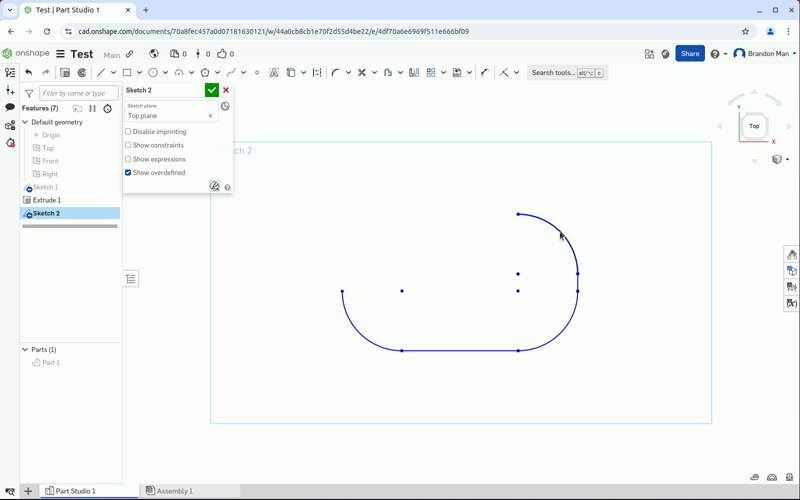
mouse_move(518, 214)
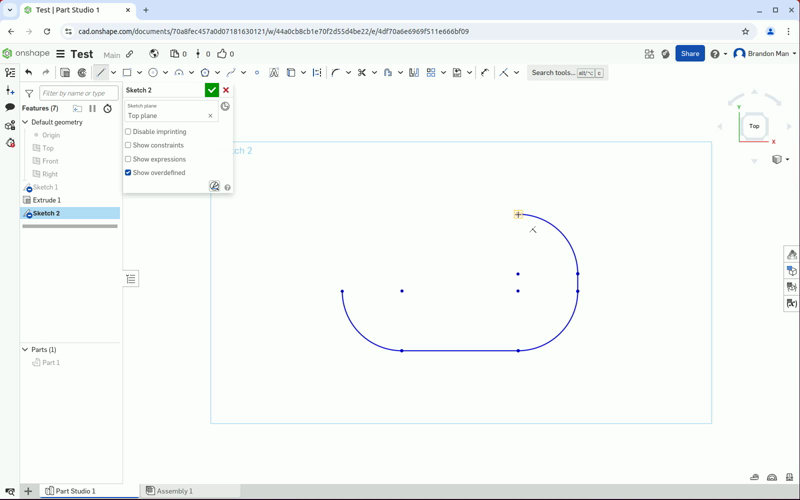
click(518, 214)
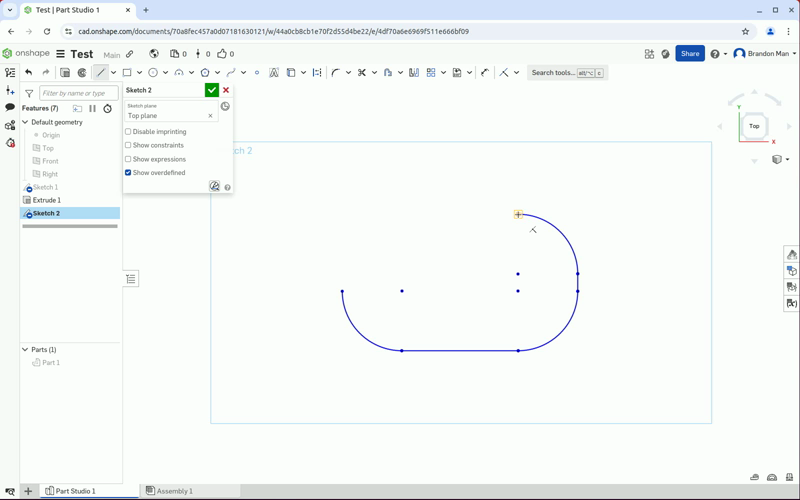
key_down(shift)
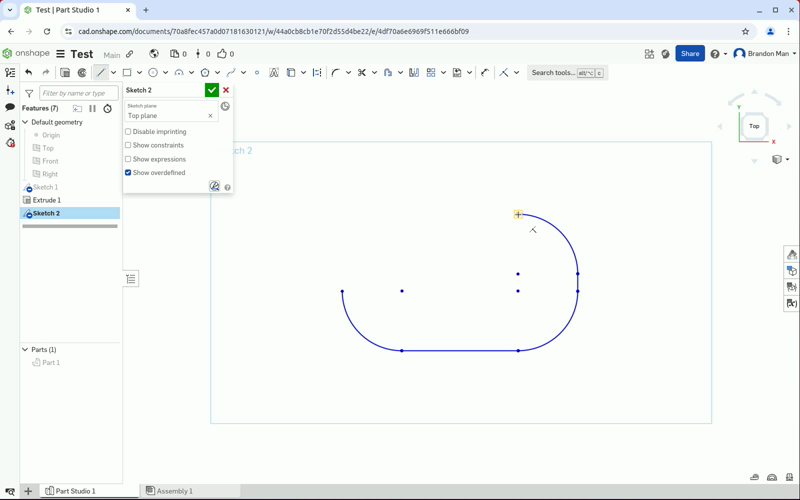
mouse_move(401, 214)
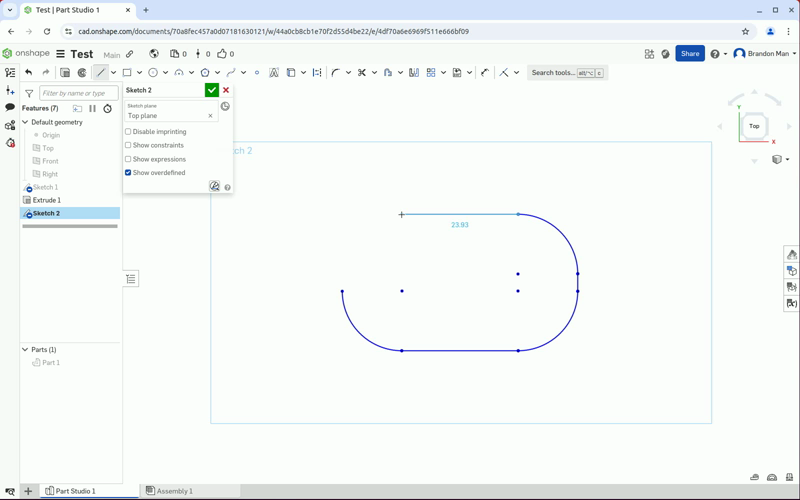
click(401, 214)
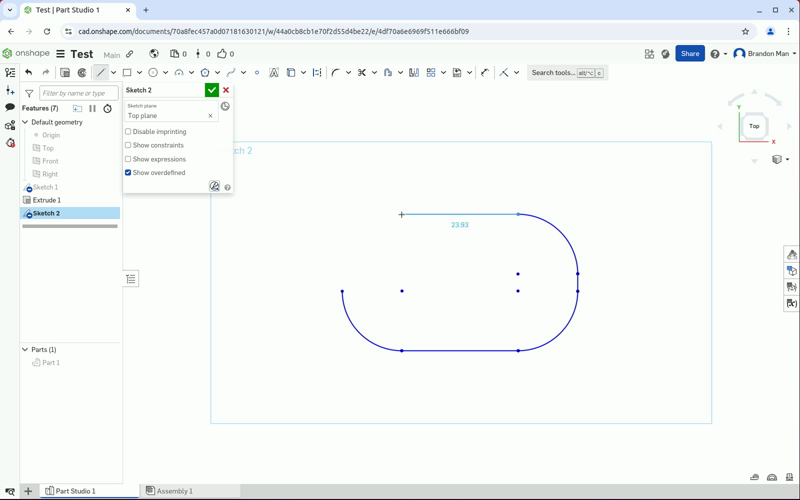
key_up(shift)
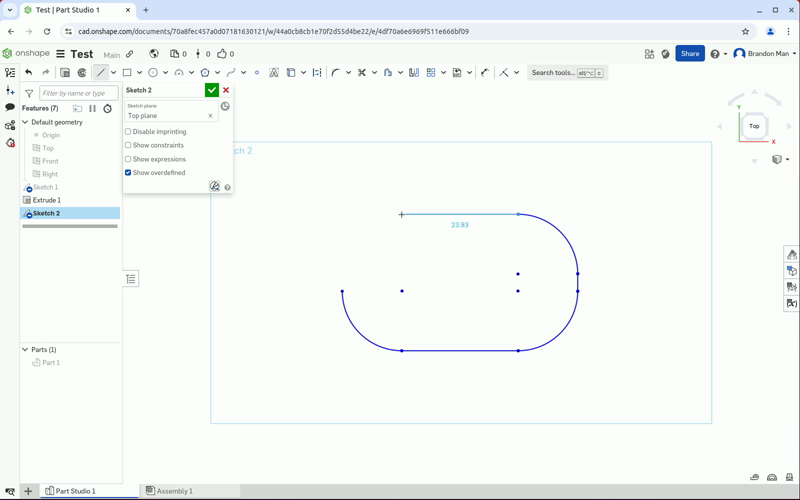
key(esc)
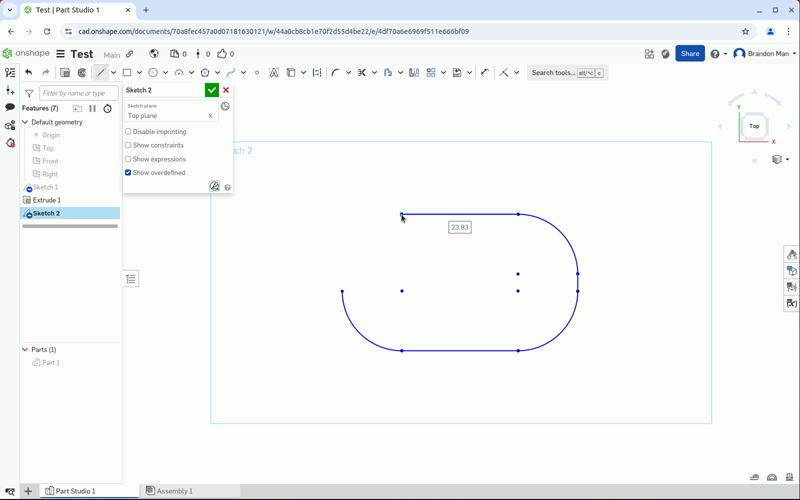
key(a)
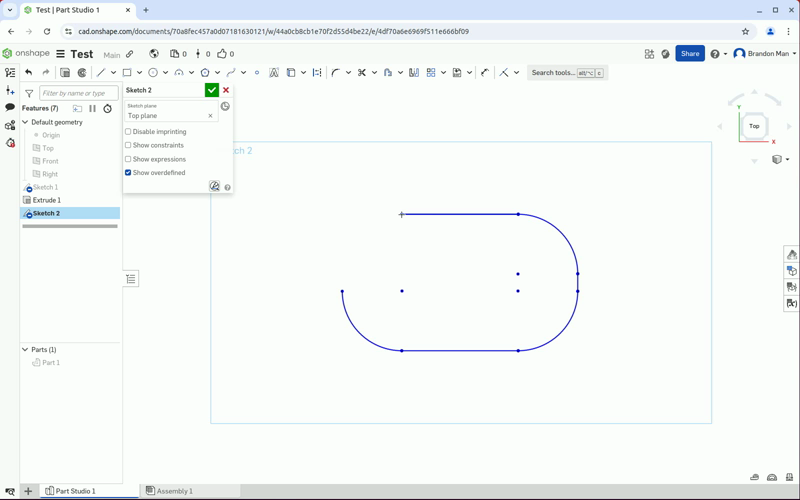
mouse_move(401, 214)
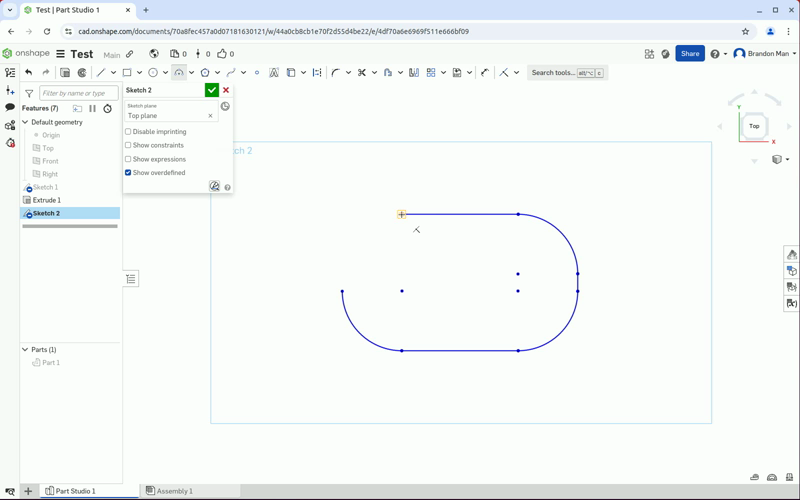
click(401, 214)
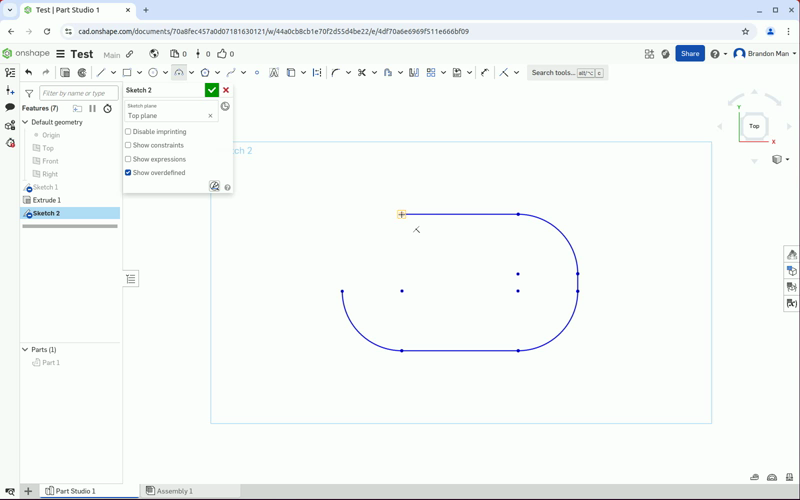
key_down(shift)
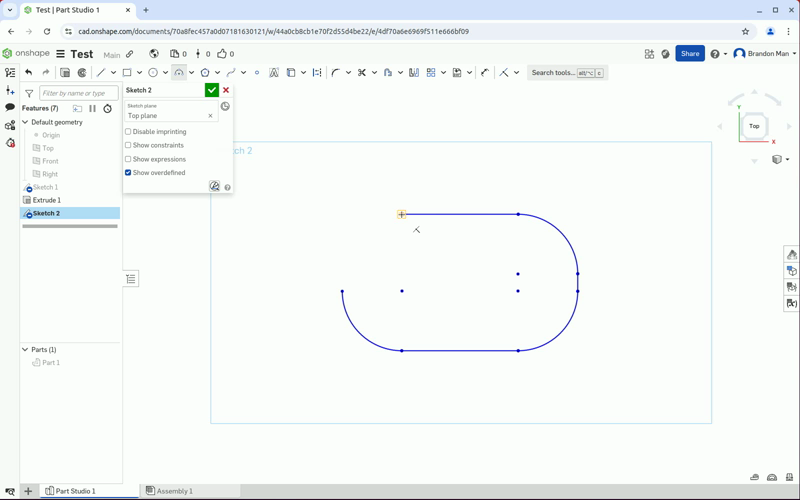
mouse_move(342, 273)
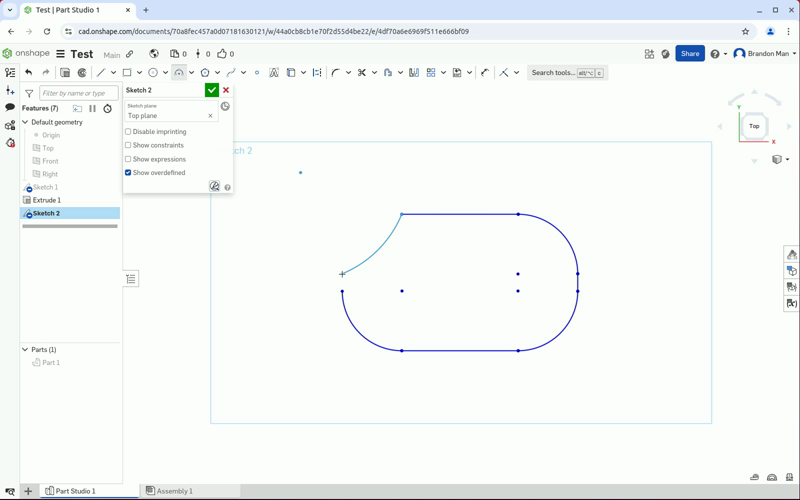
click(342, 273)
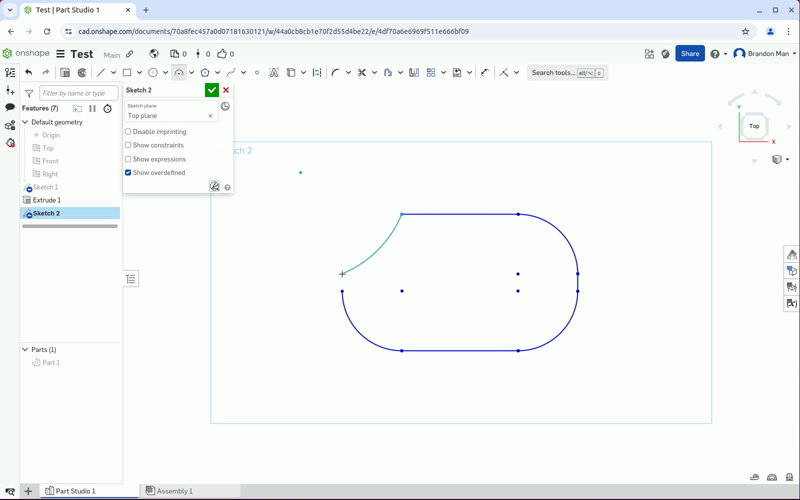
mouse_move(359, 231)
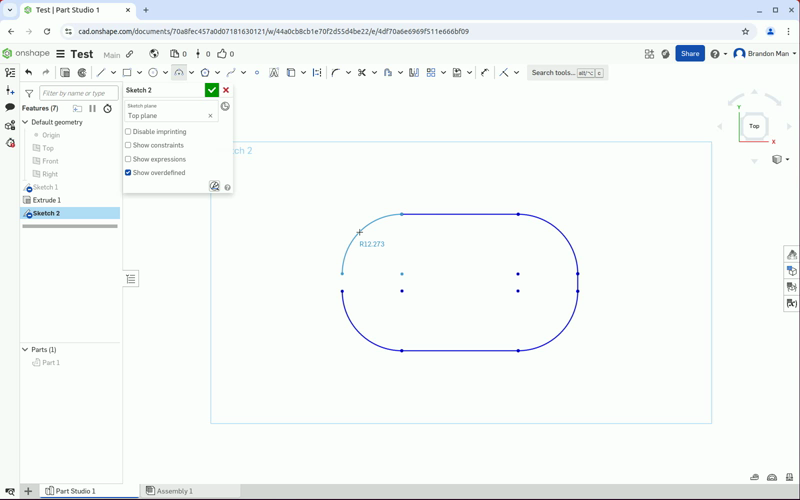
click(359, 231)
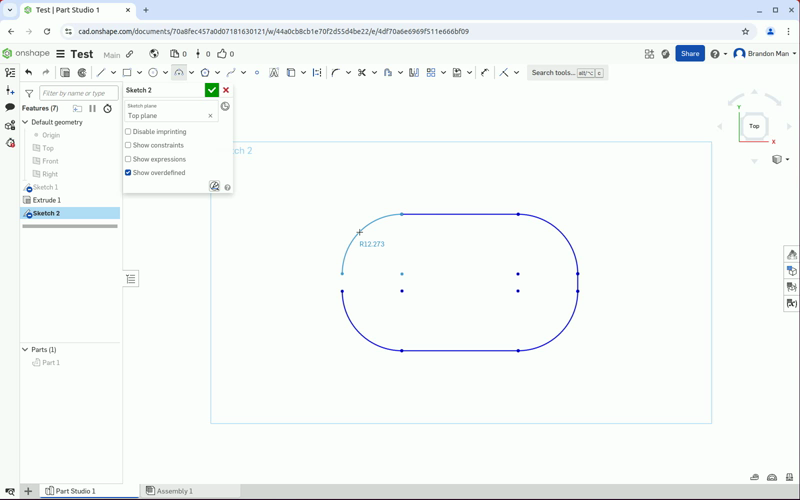
key_up(shift)
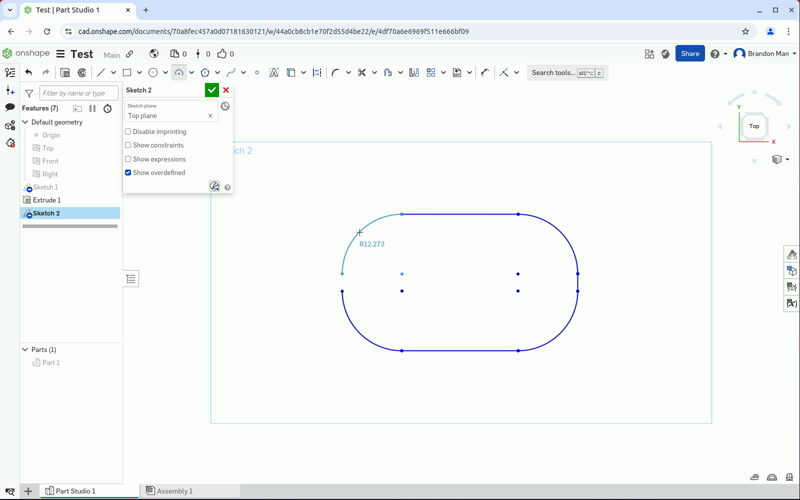
key(esc)
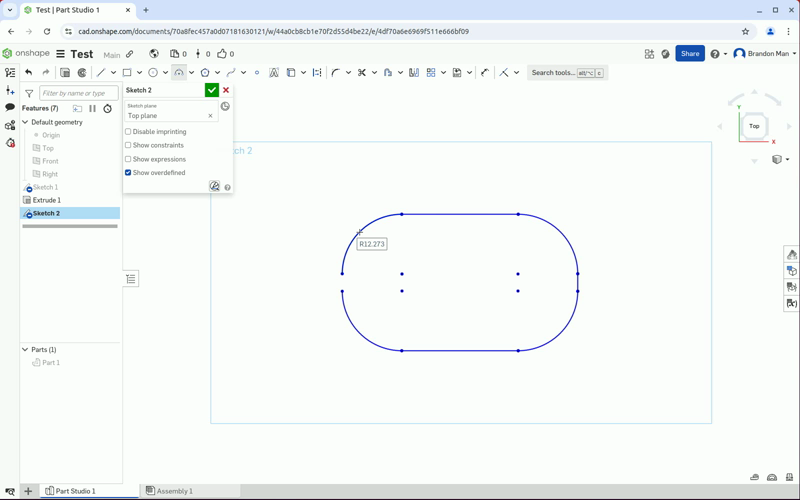
key(l)
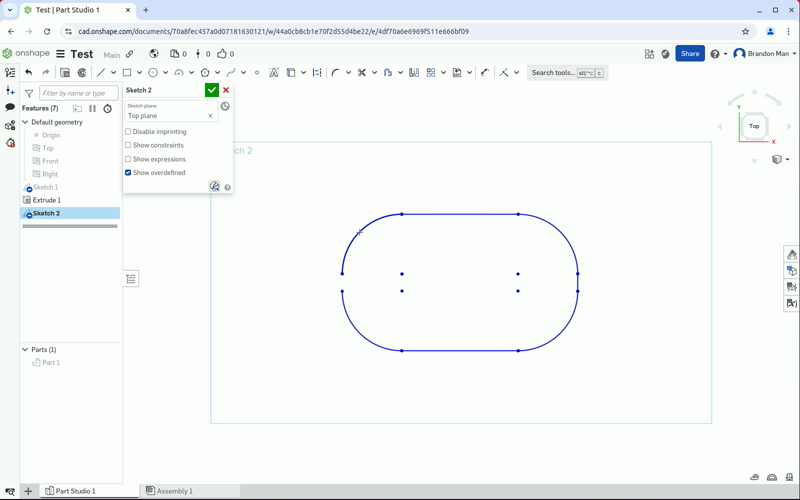
mouse_move(342, 273)
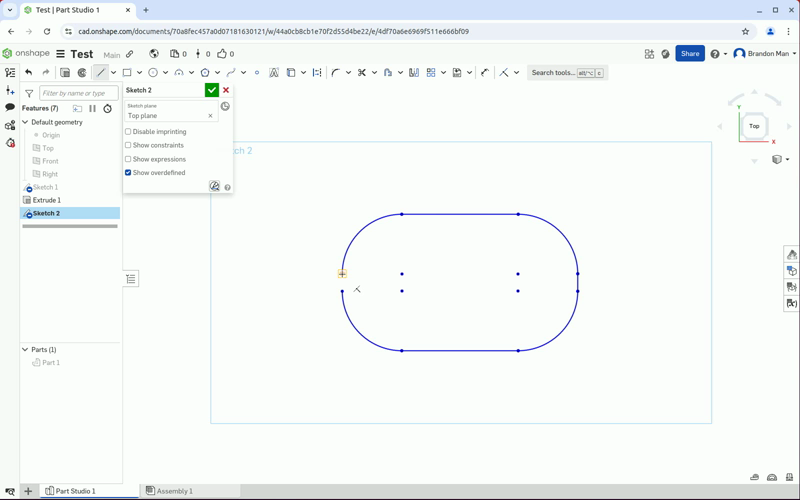
click(342, 273)
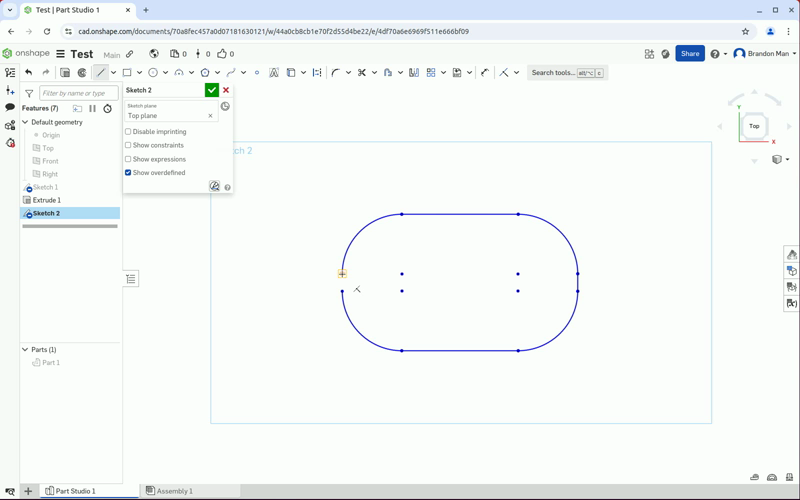
mouse_move(372, 273)
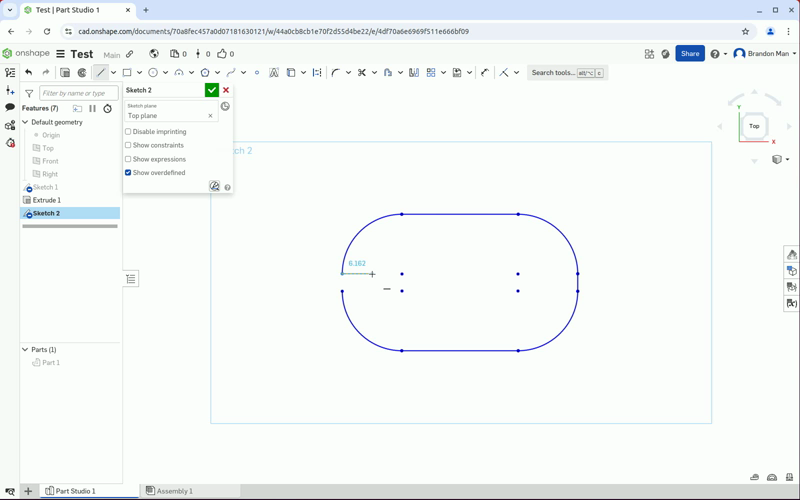
key_down(shift)
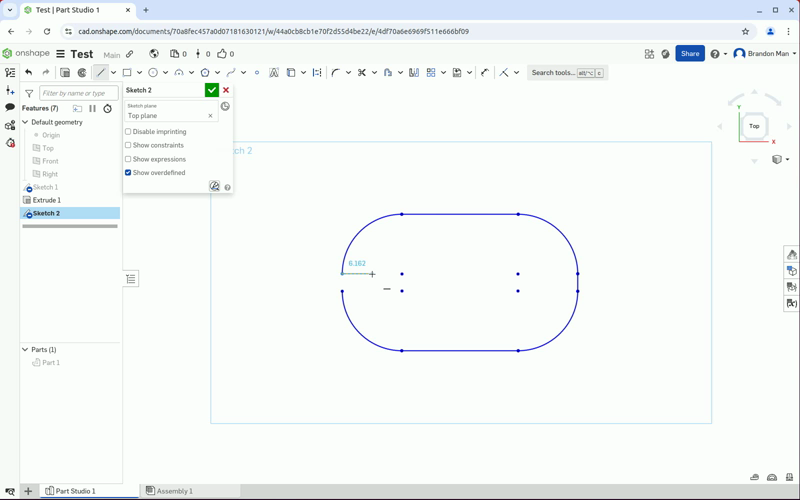
mouse_move(342, 291)
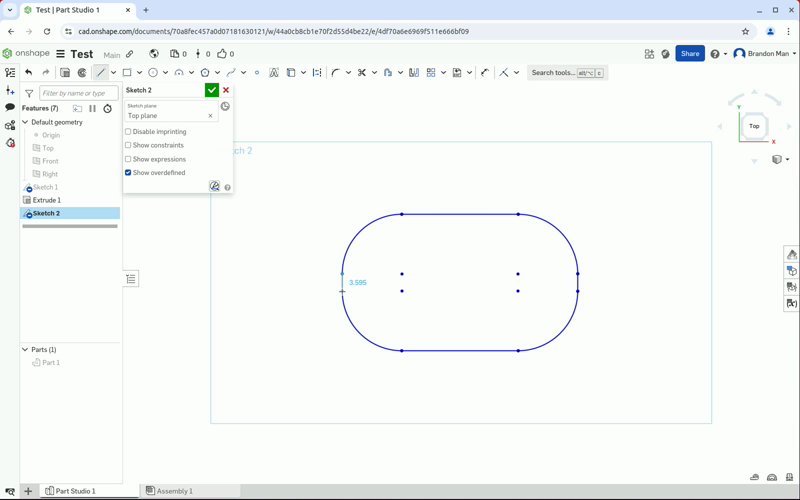
key_up(shift)
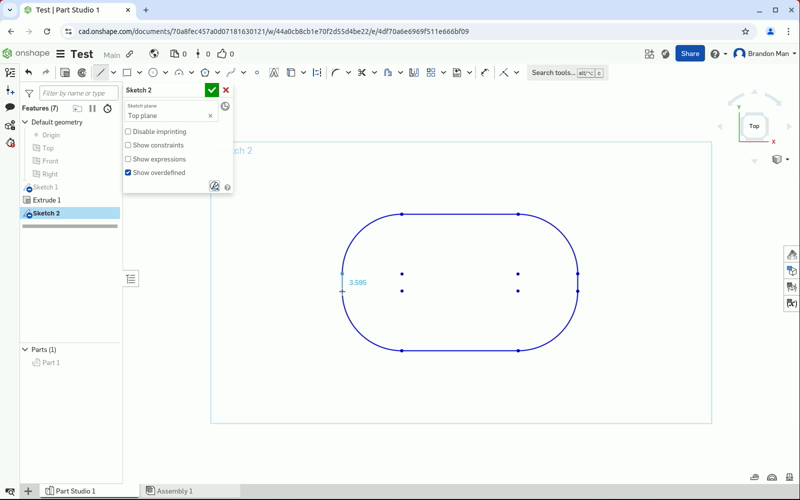
click(342, 291)
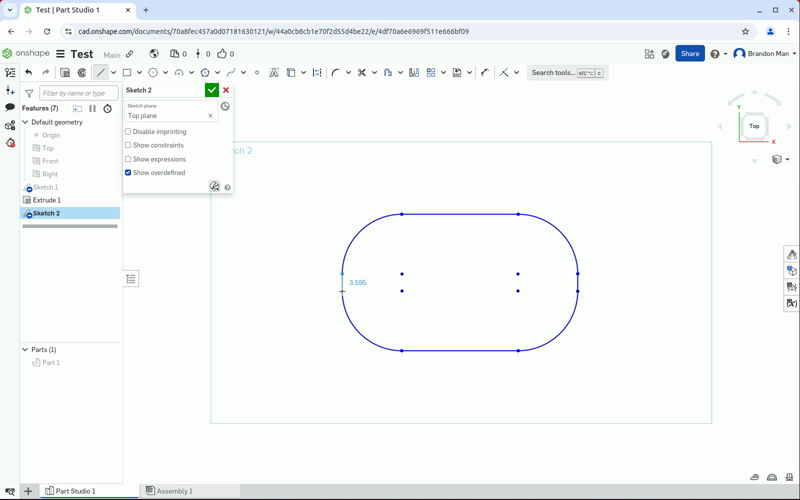
key(esc)
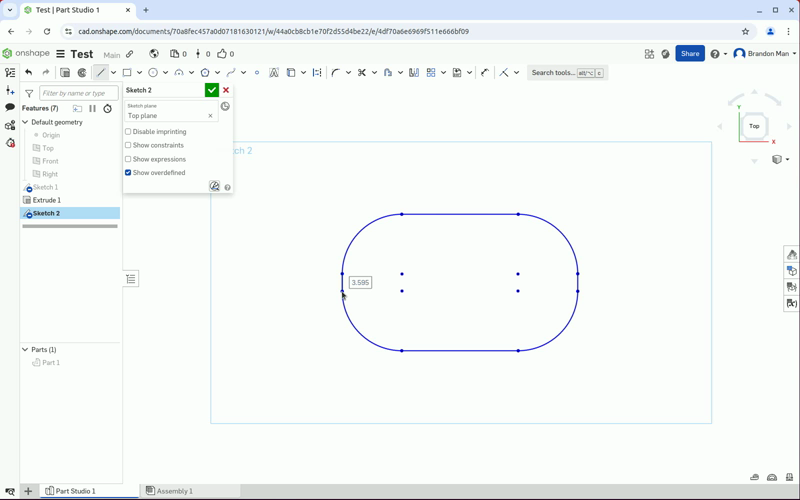
mouse_move(430, 264)
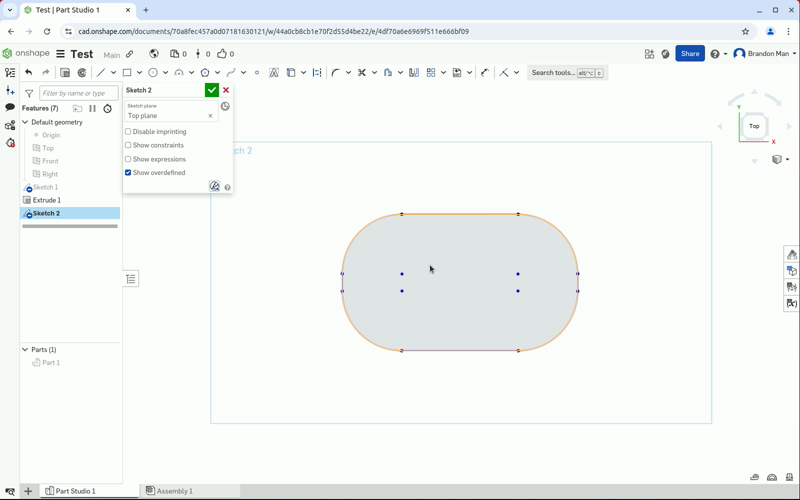
click(430, 264)
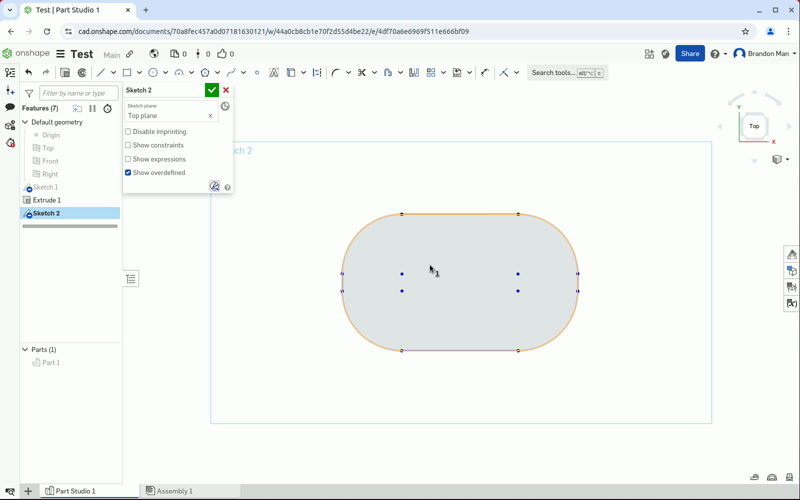
mouse_move(73, 352)
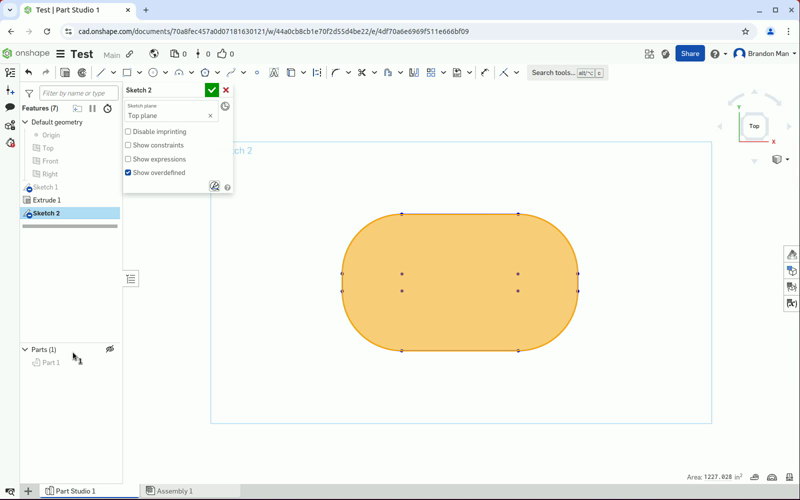
key(shift+y)
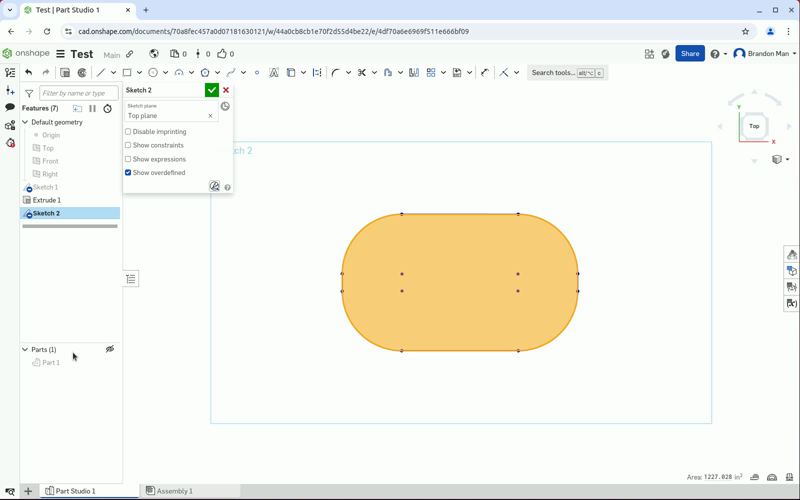
key(shift+e)
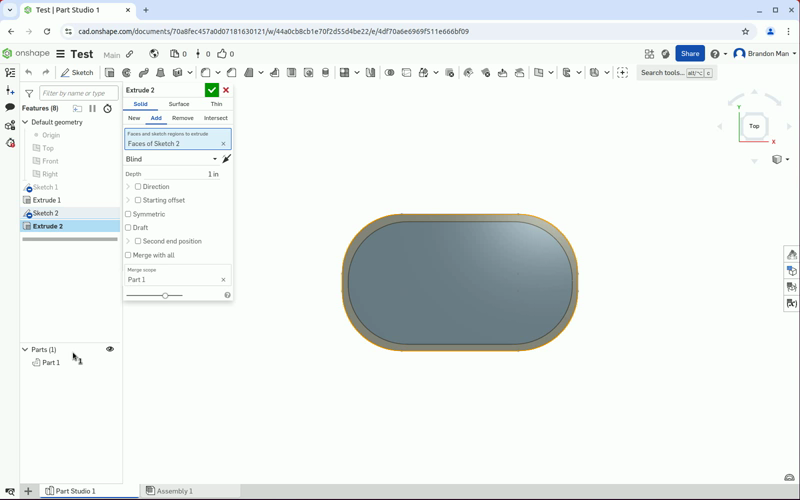
mouse_move(143, 106)
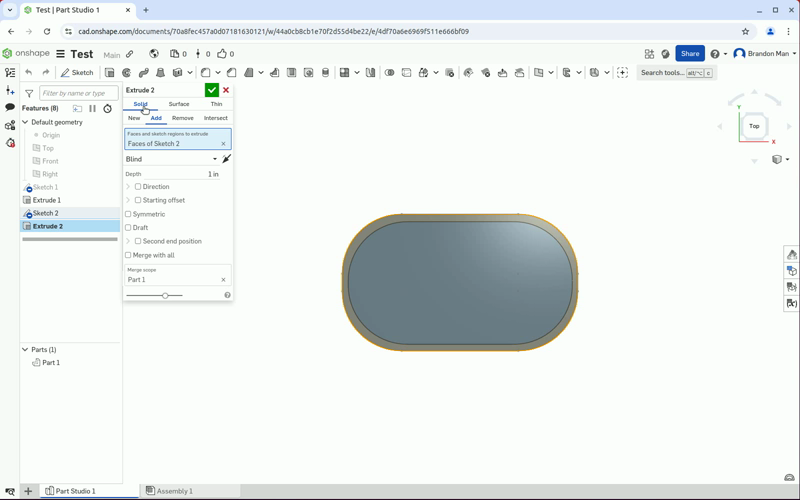
click(143, 106)
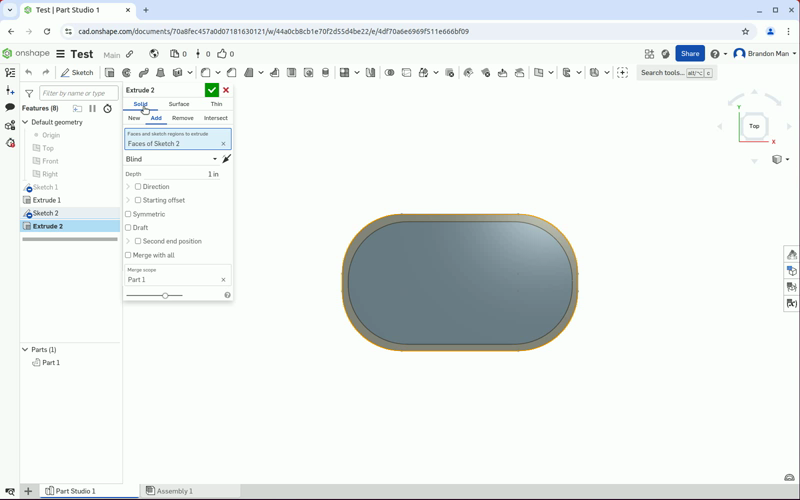
mouse_move(219, 120)
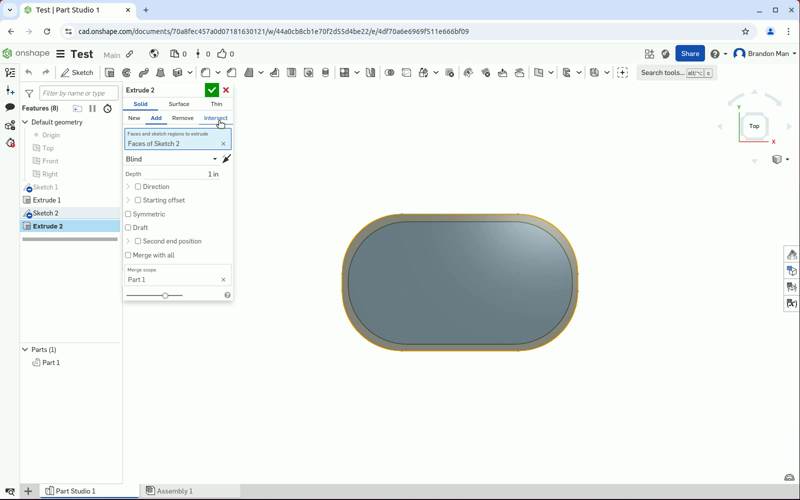
click(219, 120)
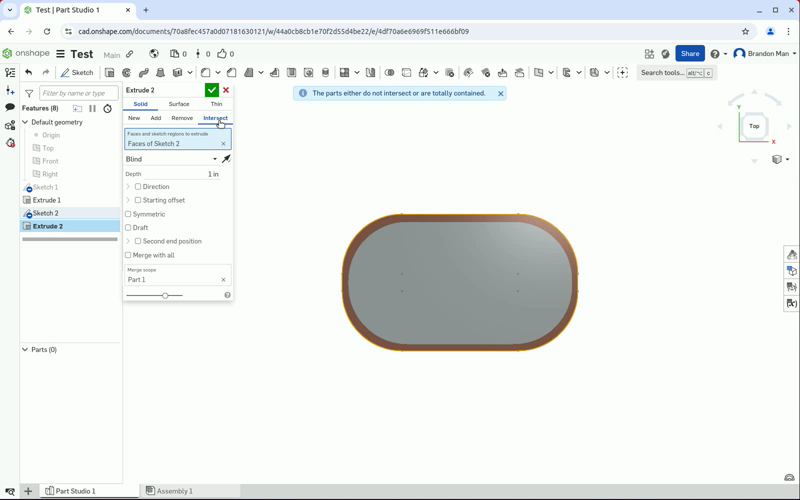
key(tab, 4)
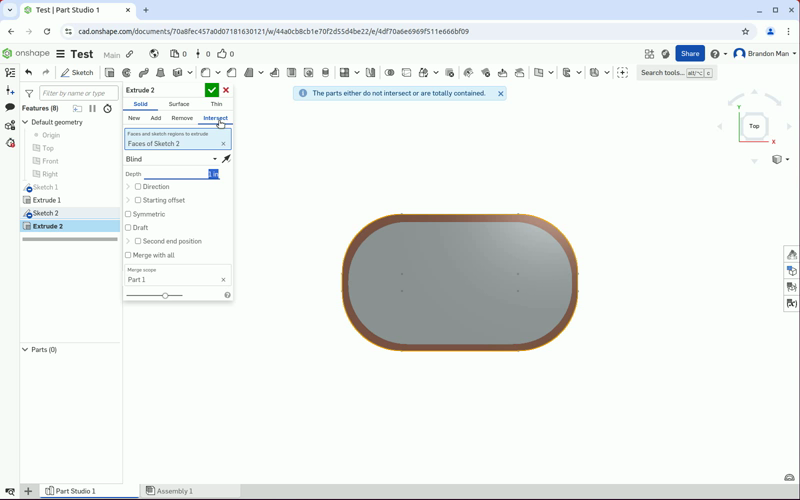
text(5.777)
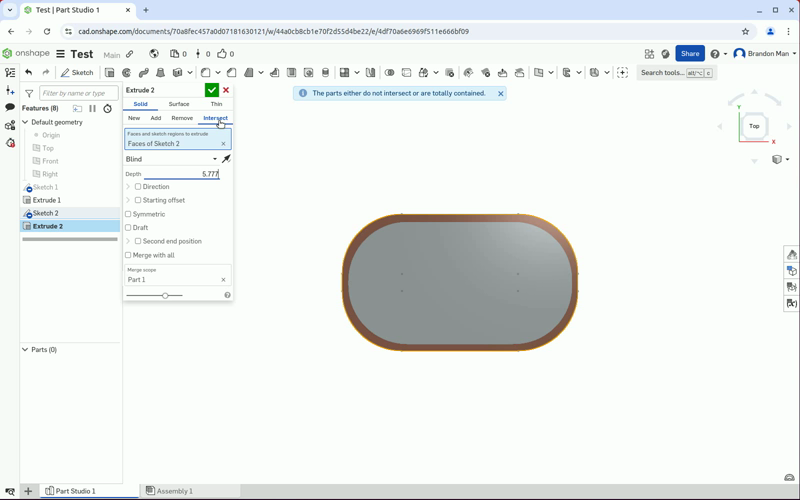
key(enter)
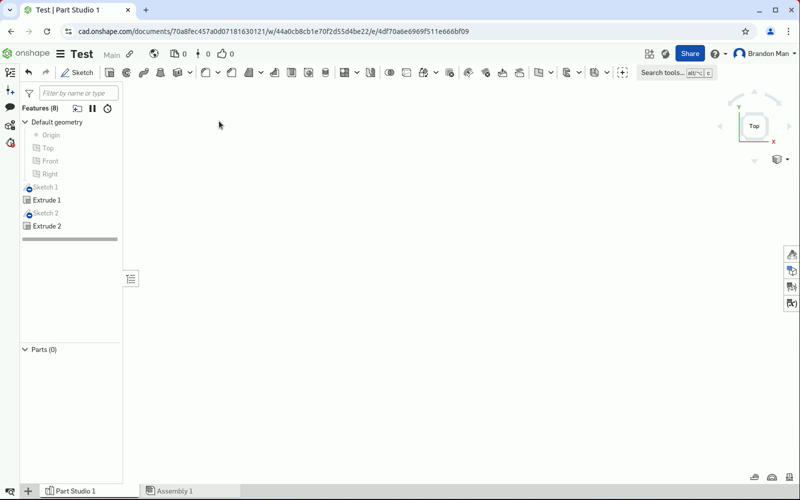
key(shift+h)
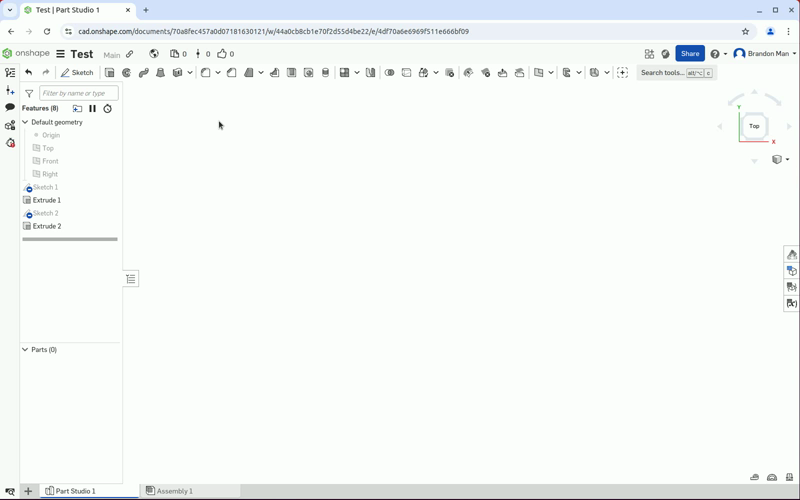
key(shift+h)
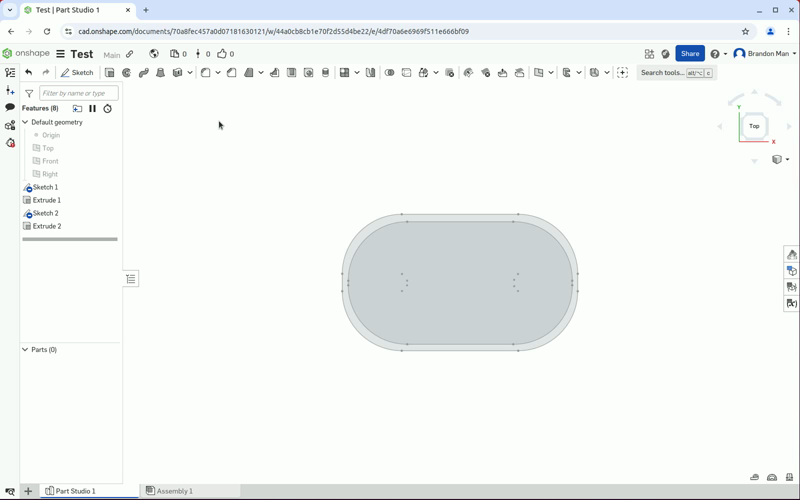
key(shift+7)
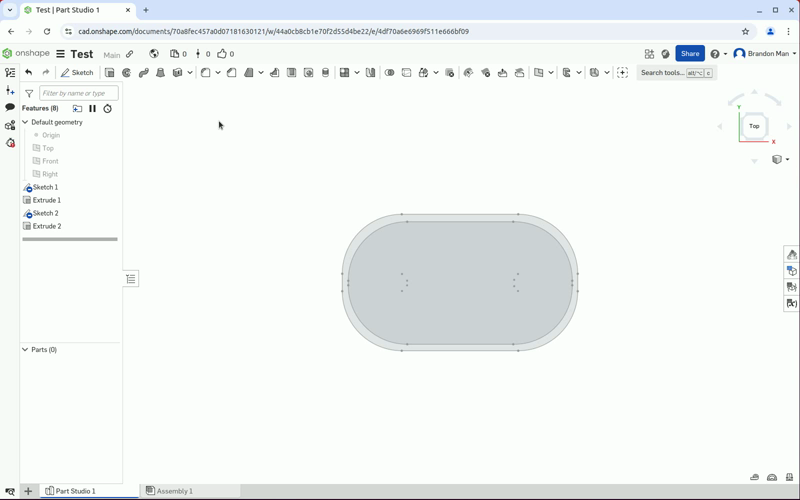
key(up, 3)
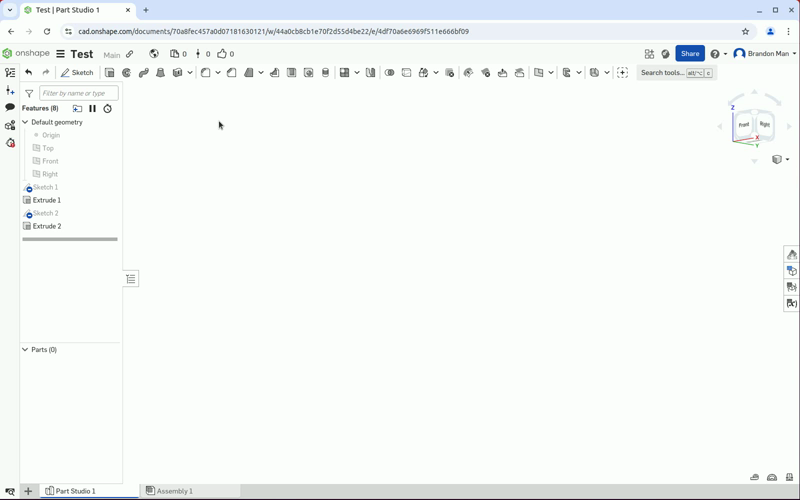
key(left, 3)
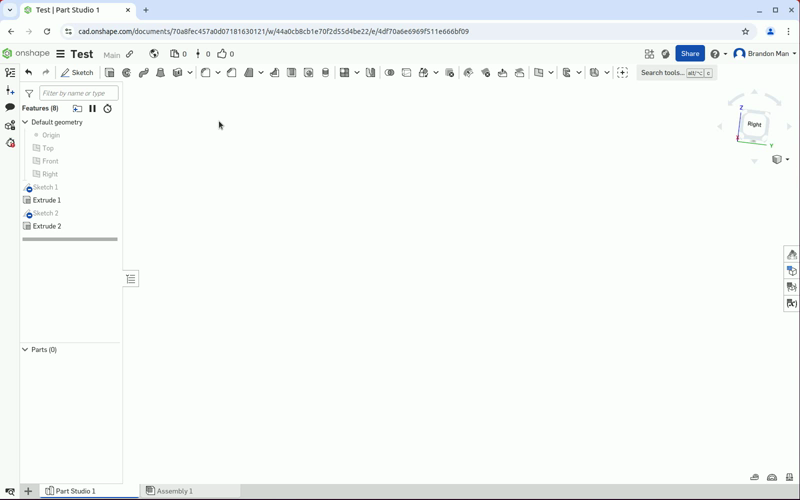
key(right, 3)
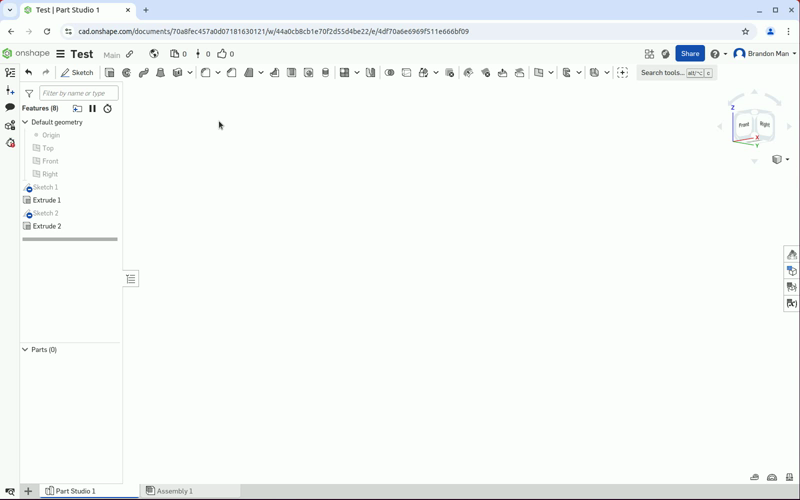
key(down, 3)
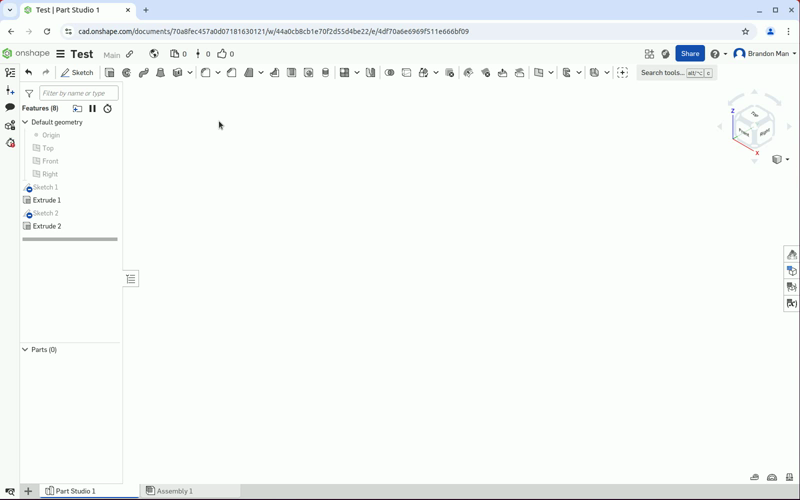
mouse_move(73, 189)
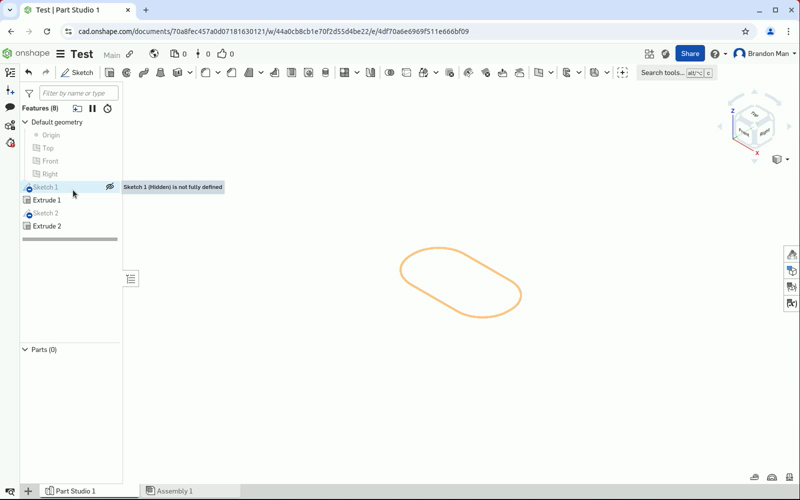
click(73, 189)